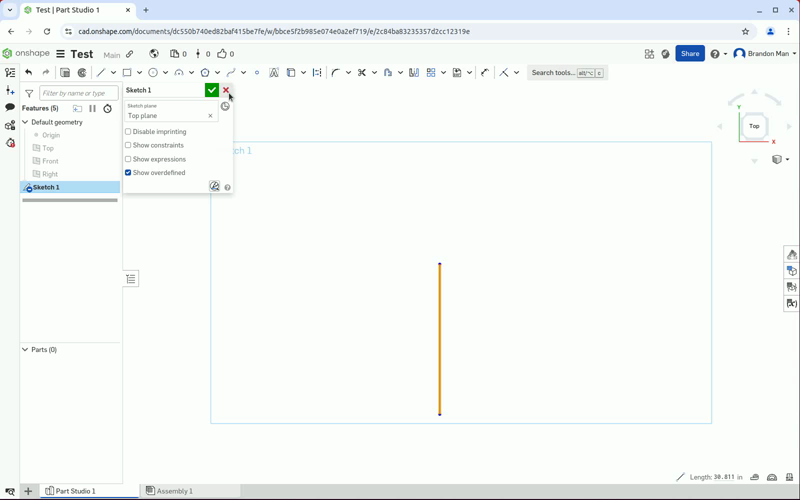
key(shift+h)
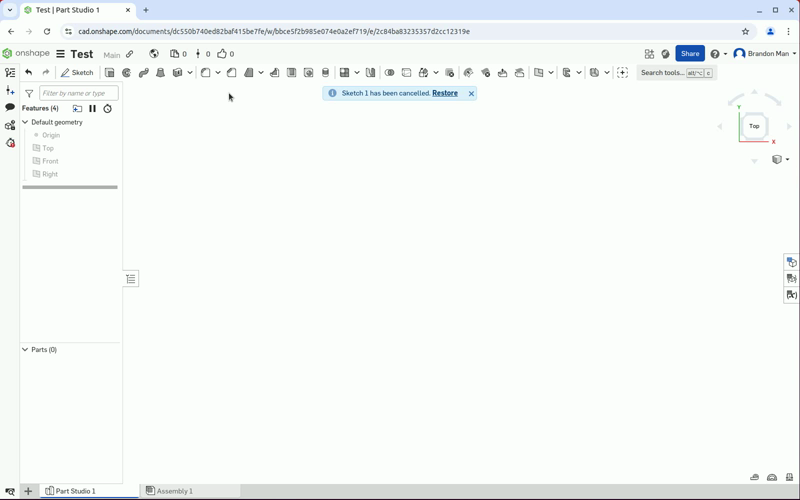
mouse_move(73, 352)
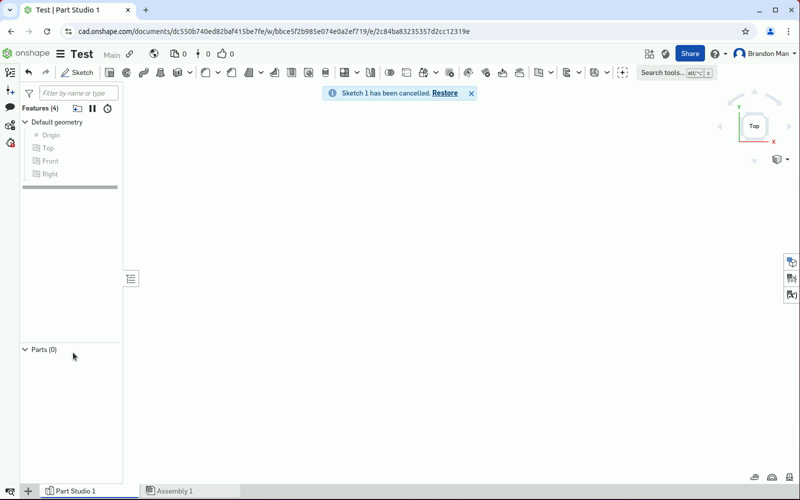
key(y)
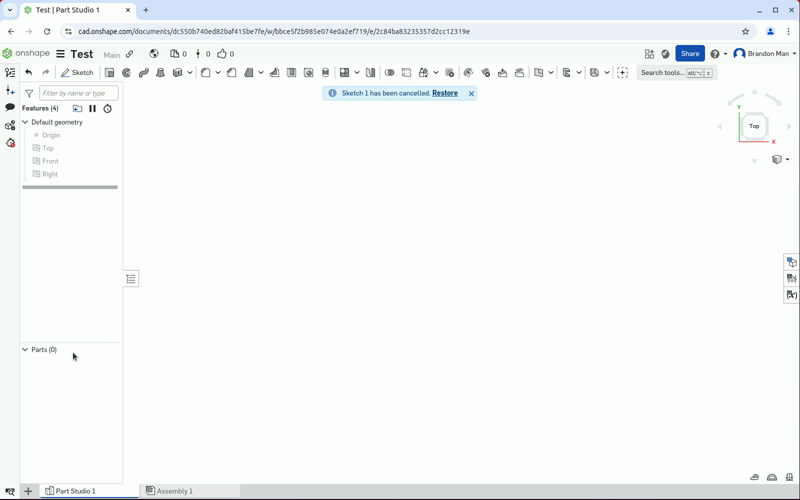
key(shift+p)
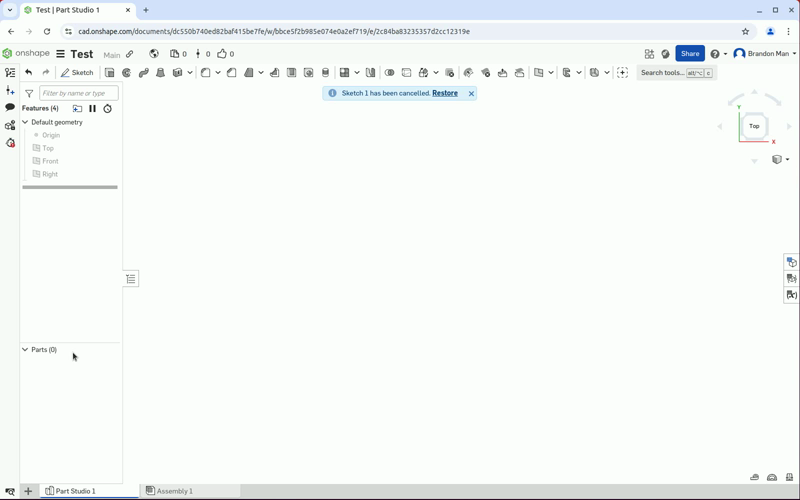
key(space)
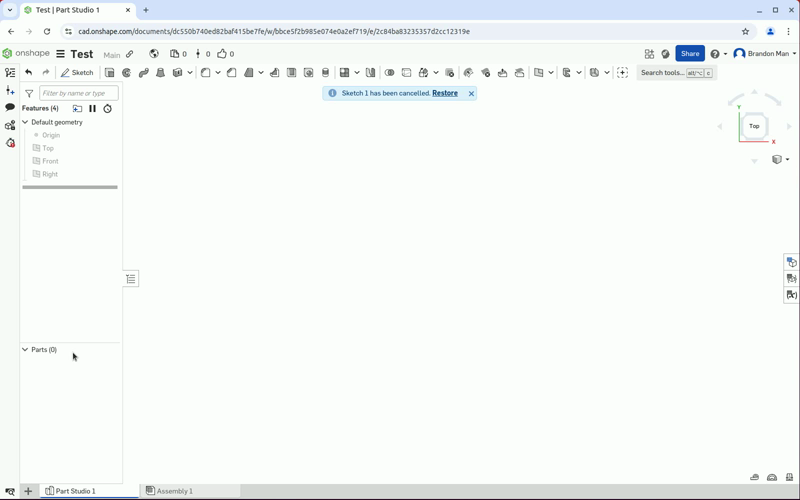
key_down(shift)
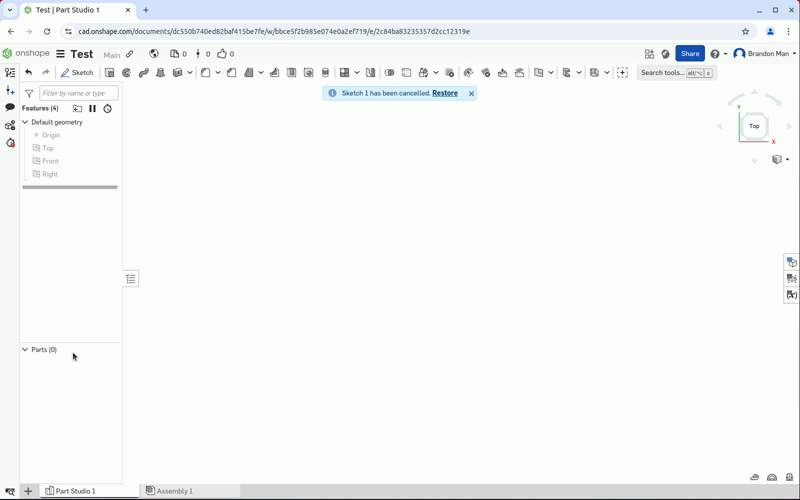
key(up)
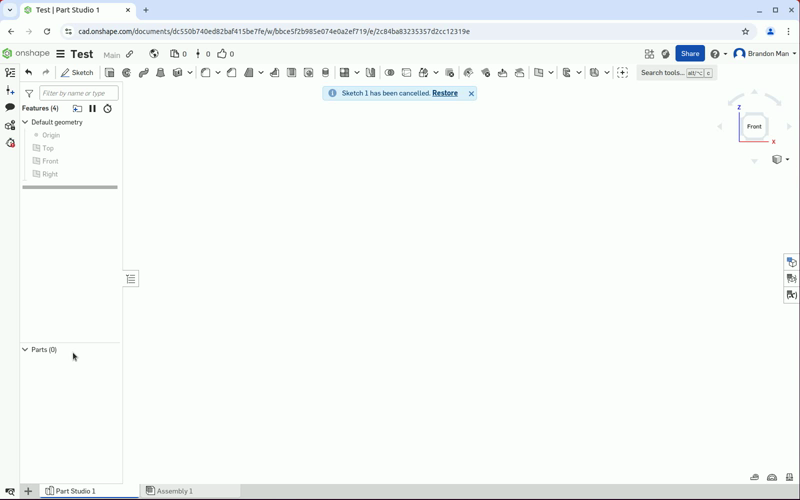
key_up(shift)
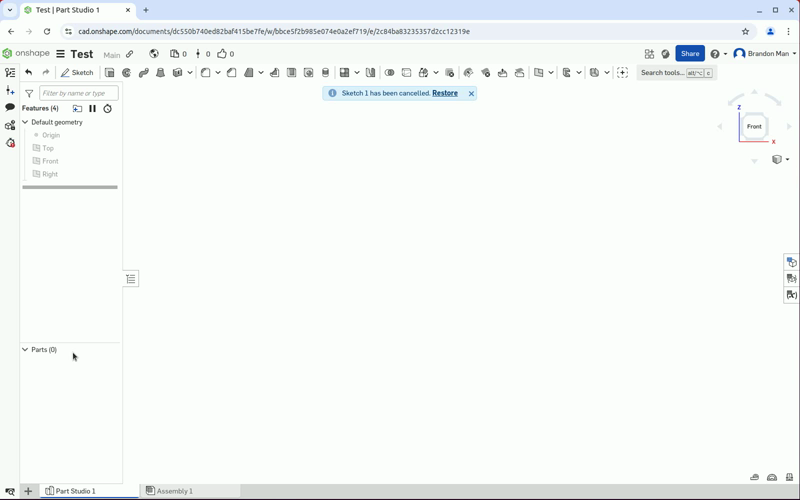
key(space)
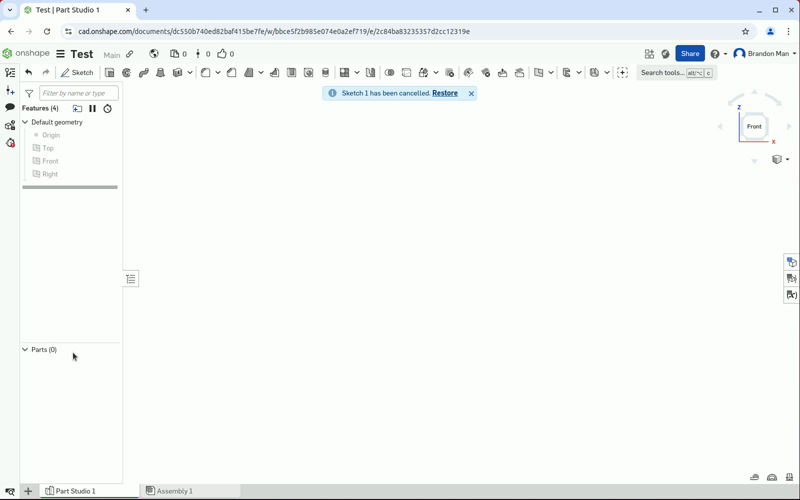
key_down(shift)
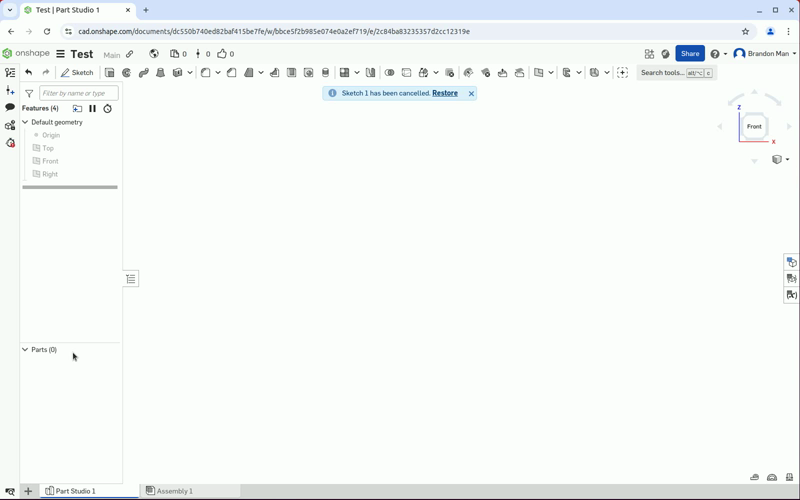
key(left)
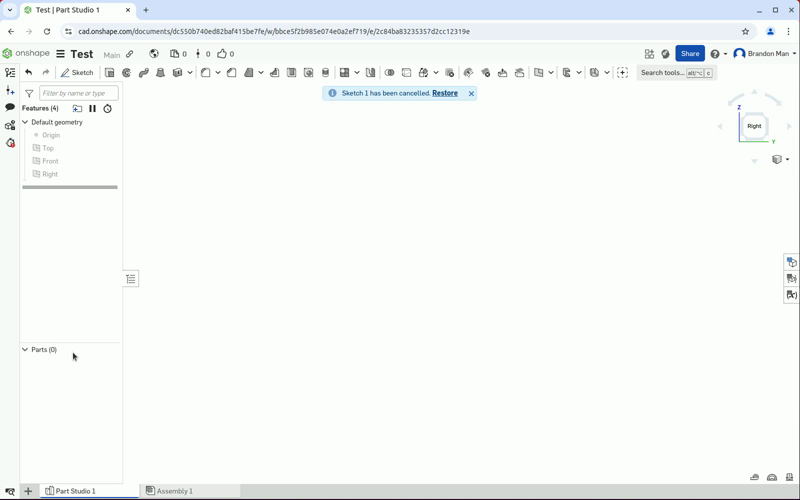
key_up(shift)
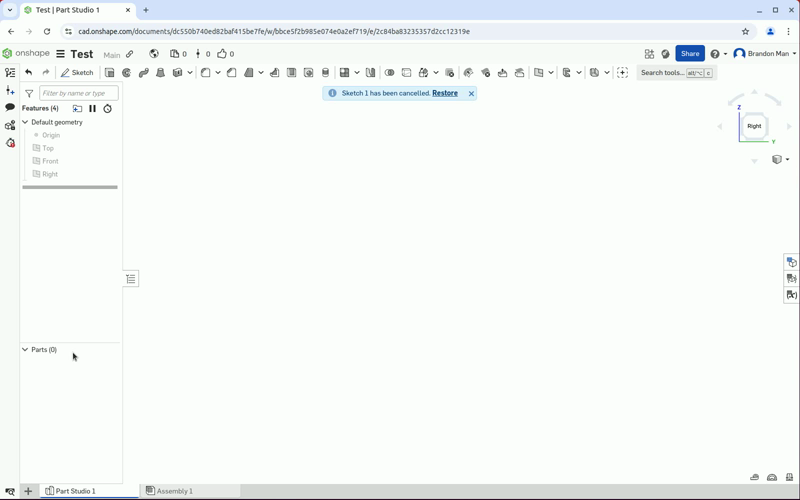
mouse_move(73, 352)
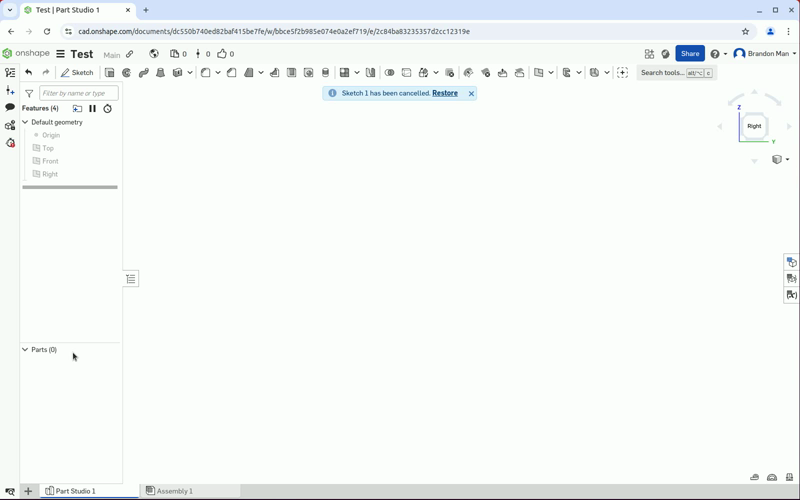
key(shift+y)
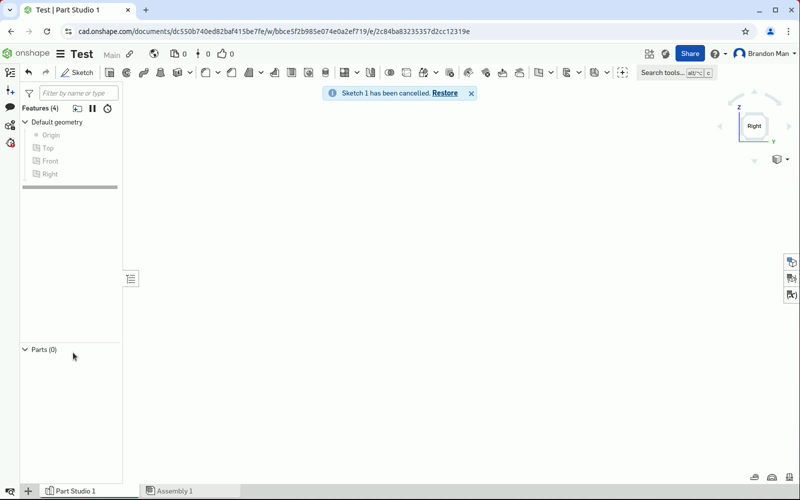
key(shift+s)
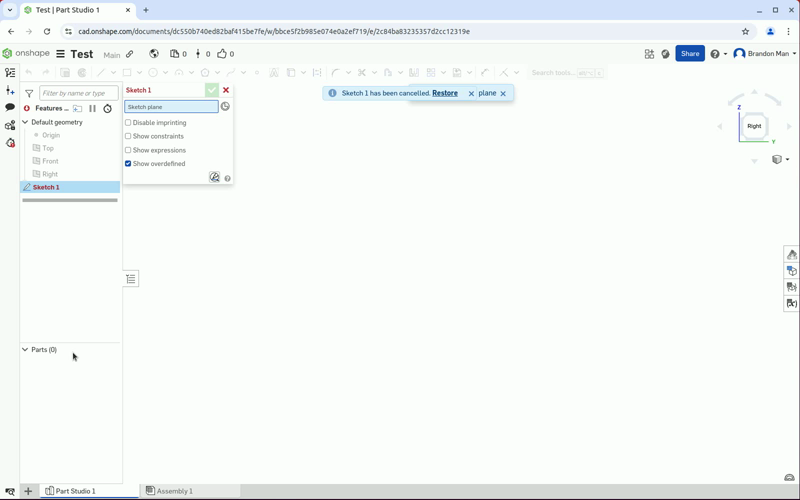
mouse_move(73, 176)
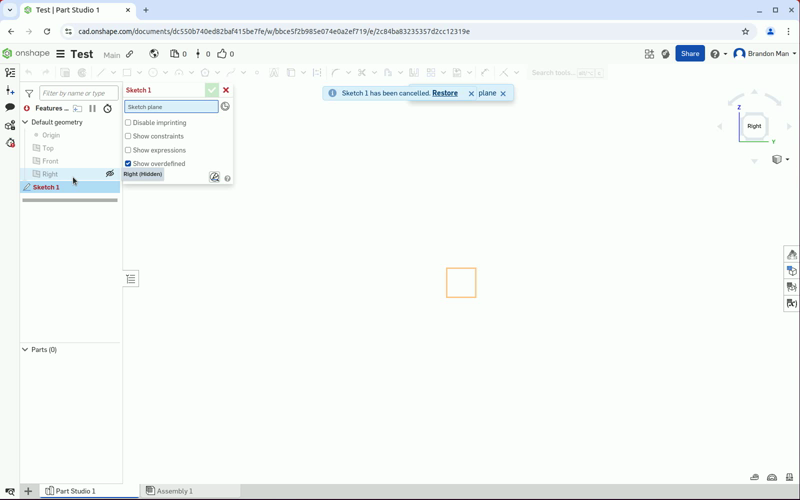
click(73, 176)
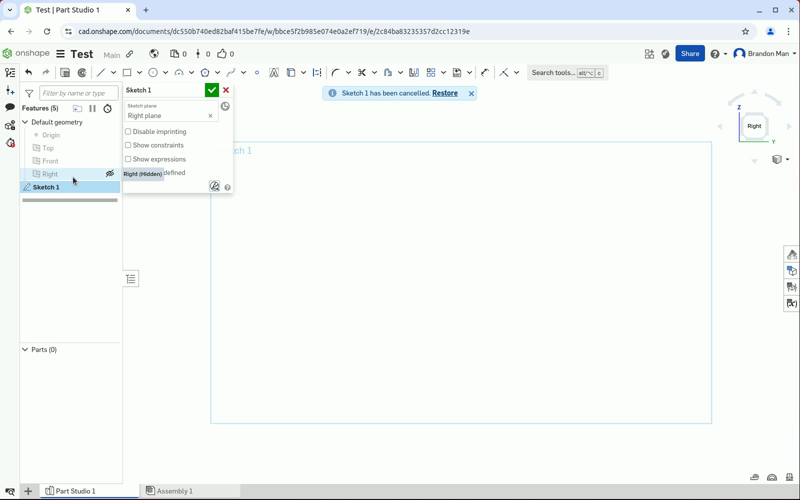
mouse_move(73, 352)
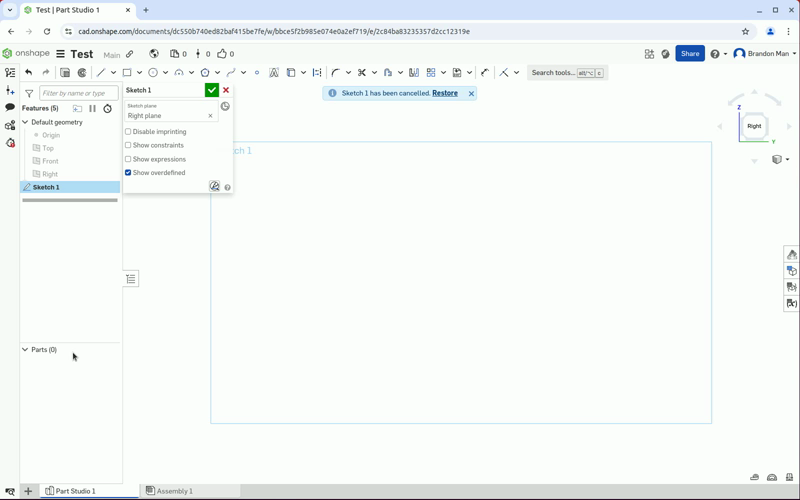
key(y)
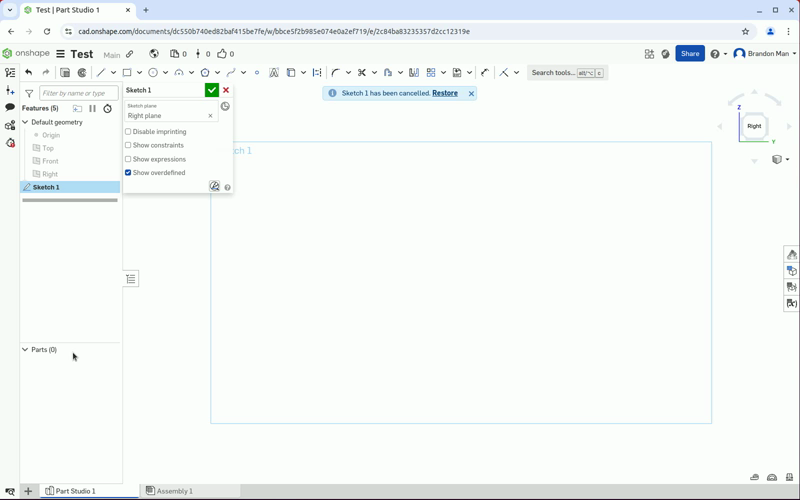
key(l)
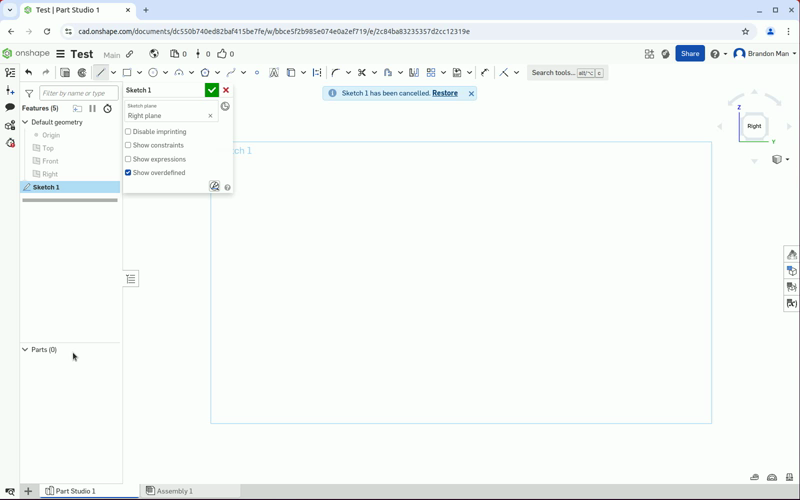
key_down(shift)
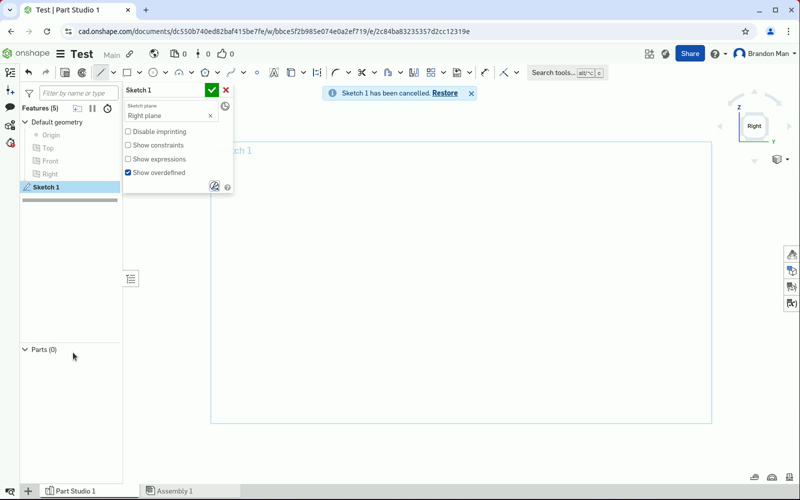
mouse_move(424, 336)
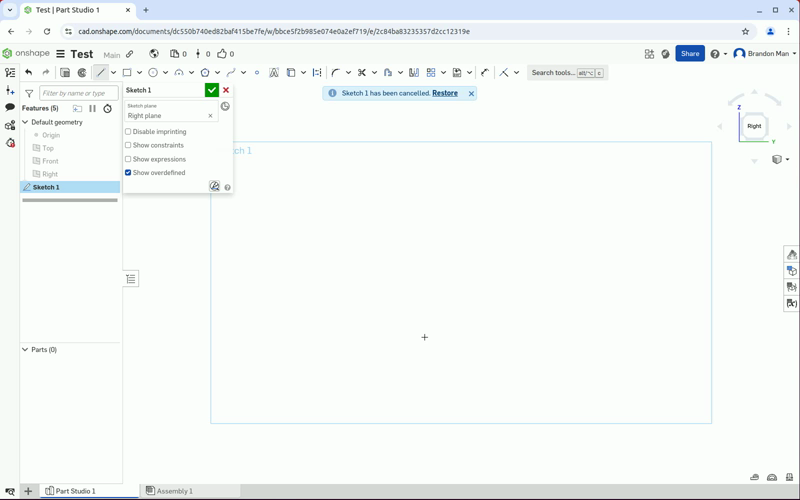
click(424, 336)
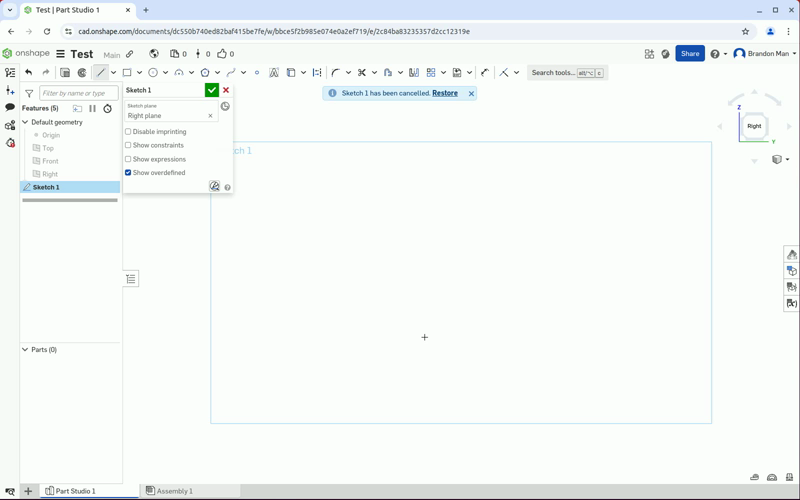
key_up(shift)
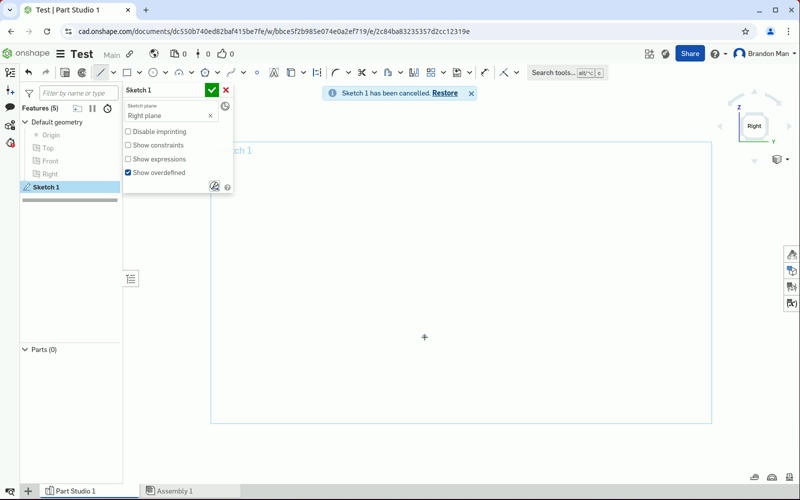
key_down(shift)
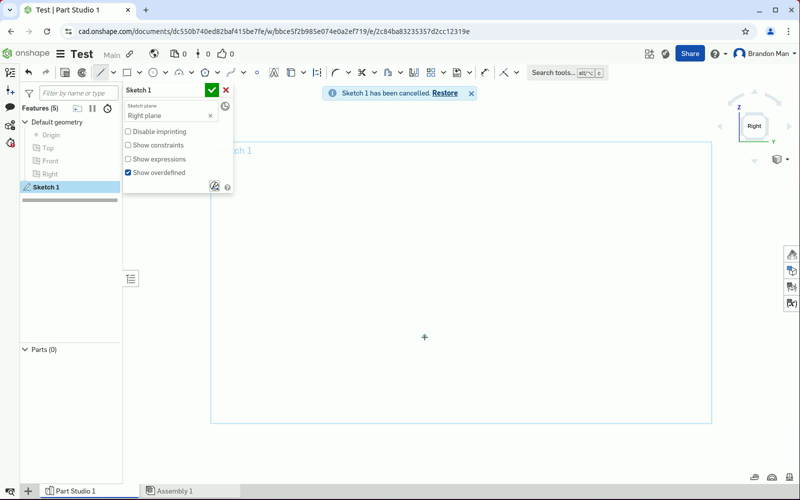
mouse_move(495, 336)
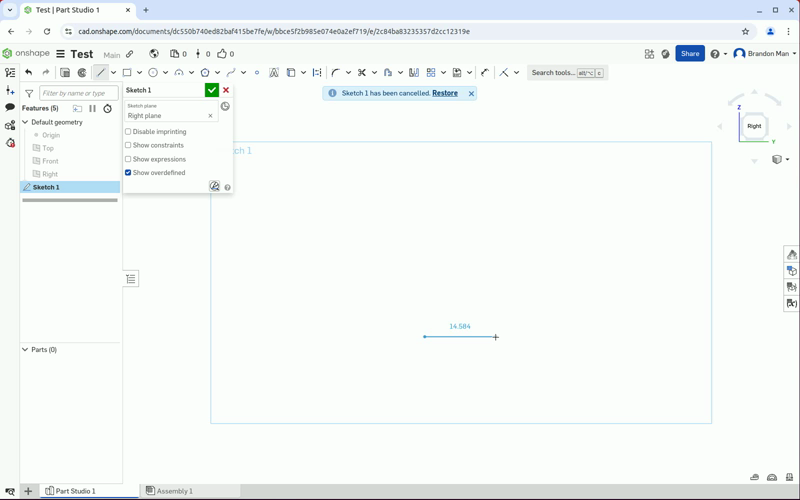
click(495, 336)
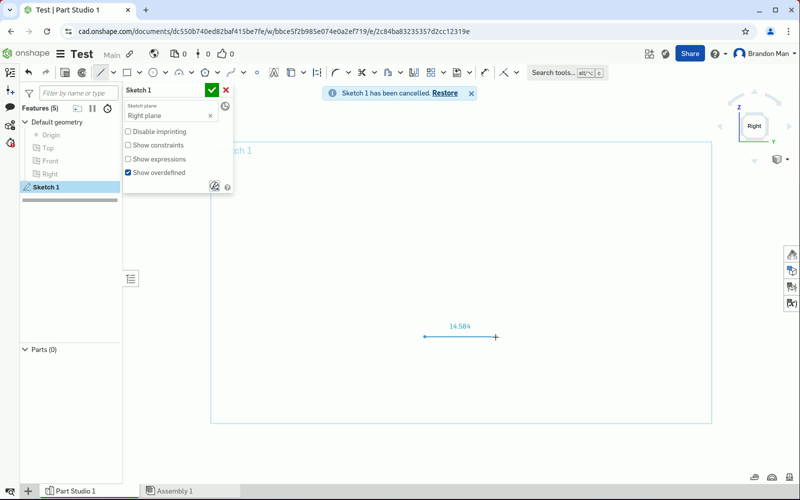
key_up(shift)
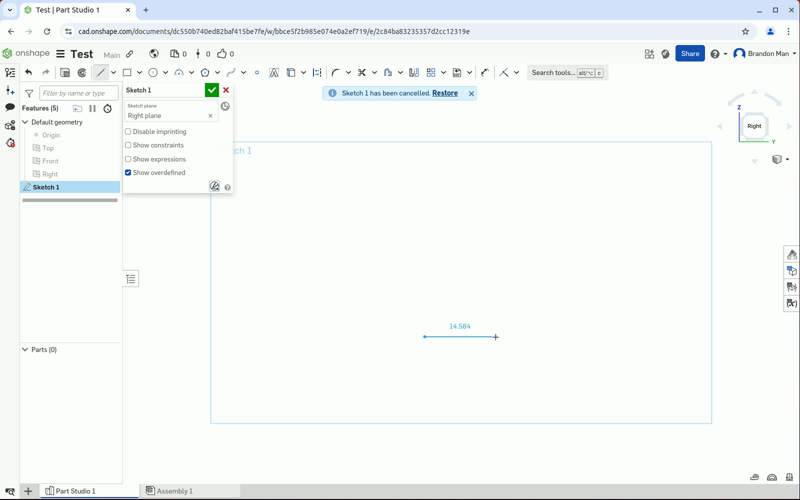
key_down(shift)
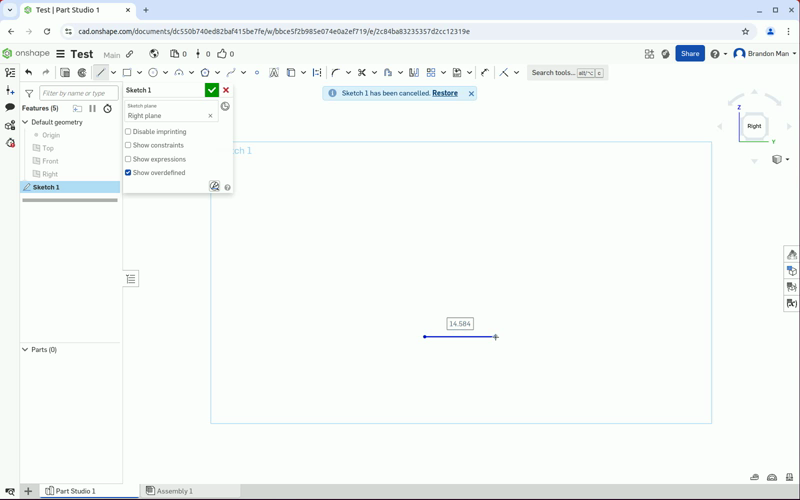
mouse_move(495, 228)
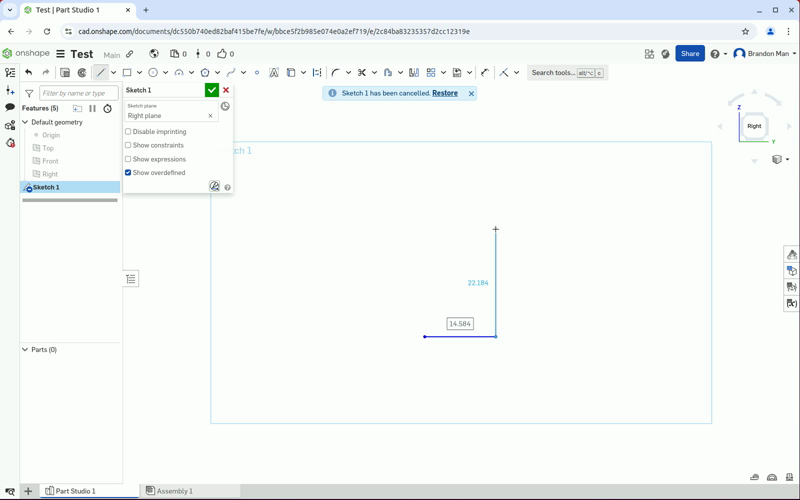
click(495, 228)
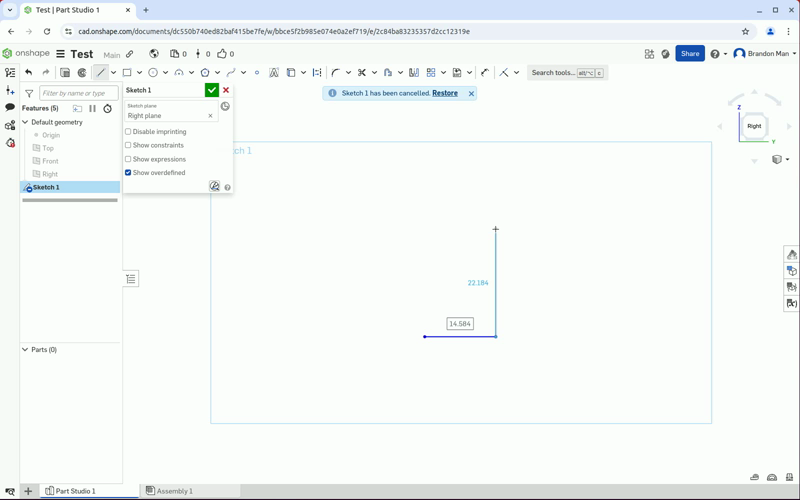
key_up(shift)
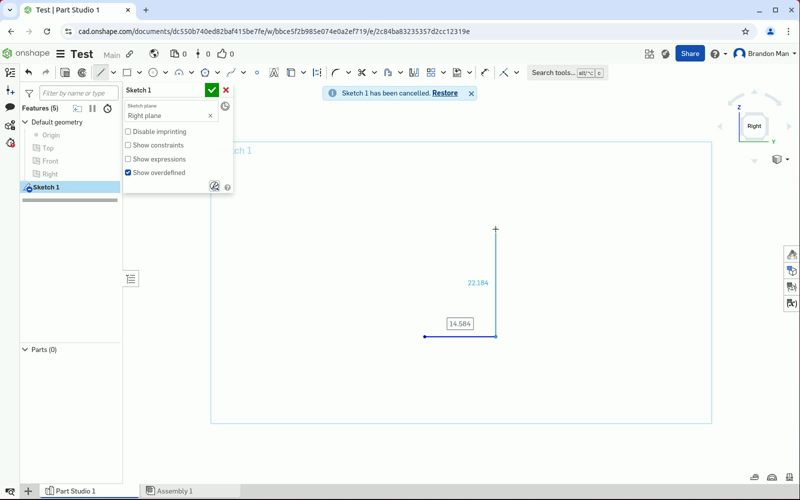
key_down(shift)
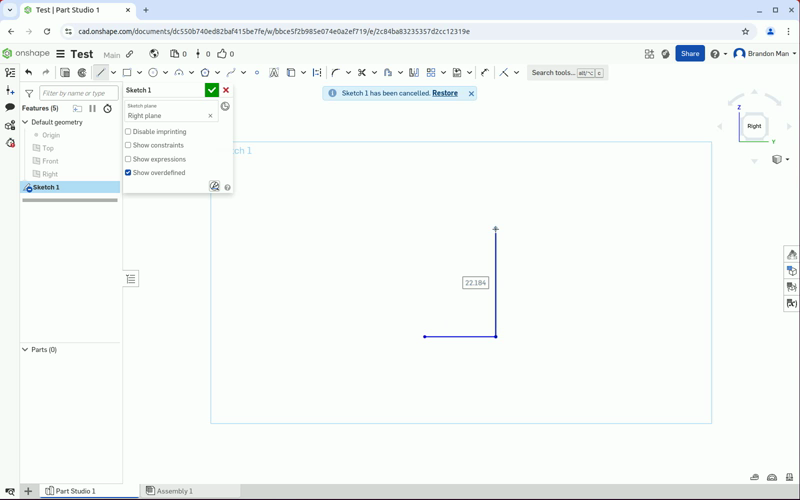
mouse_move(424, 228)
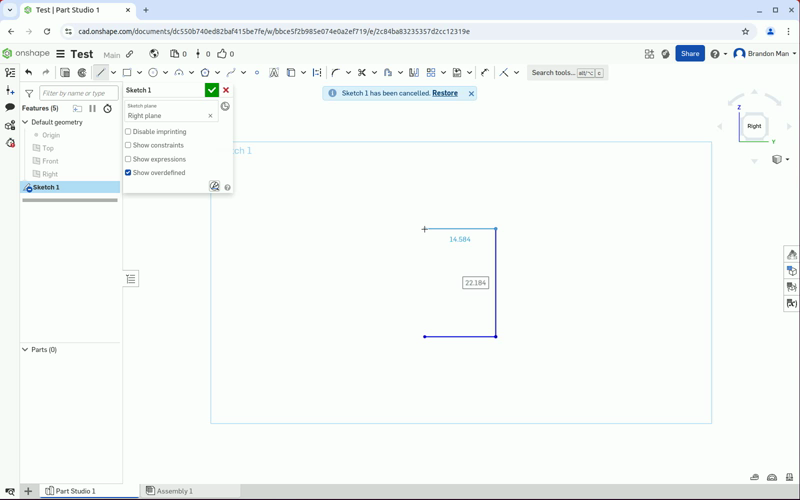
click(424, 228)
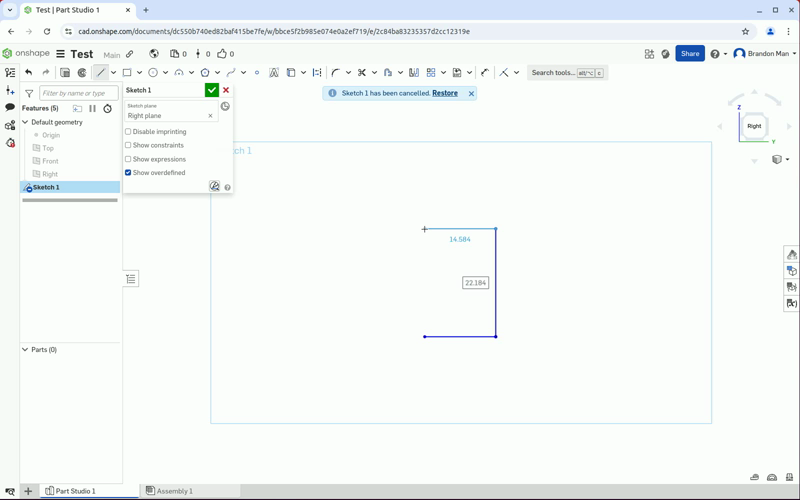
key_up(shift)
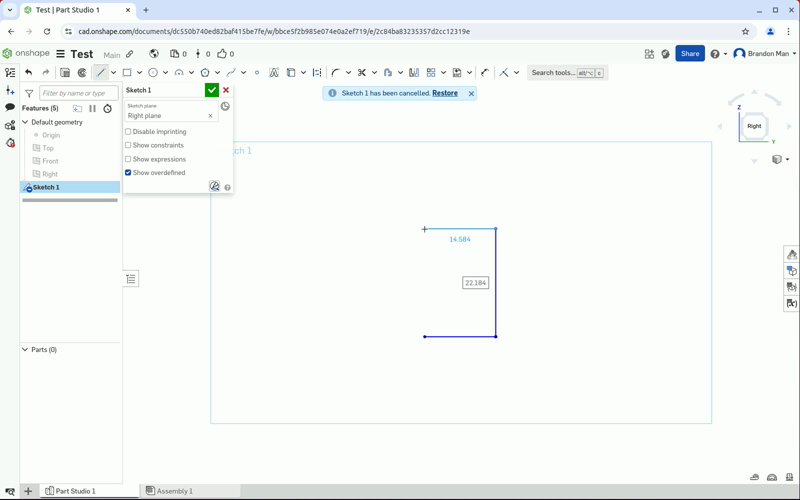
key_down(shift)
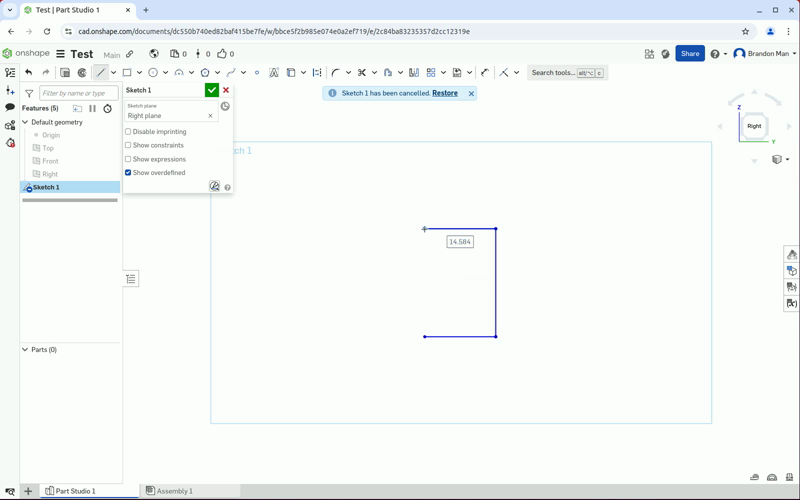
mouse_move(424, 336)
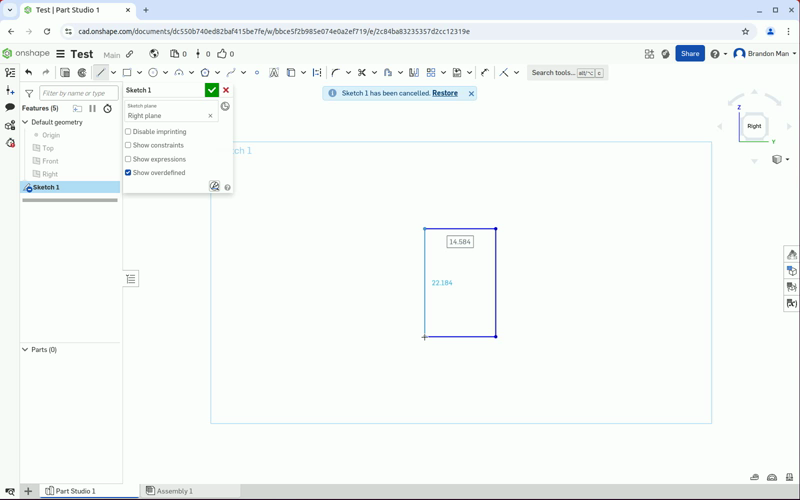
key_up(shift)
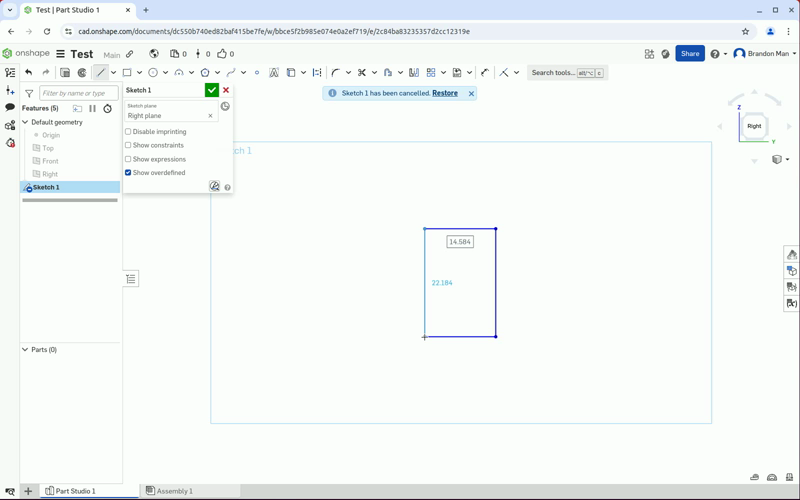
click(424, 336)
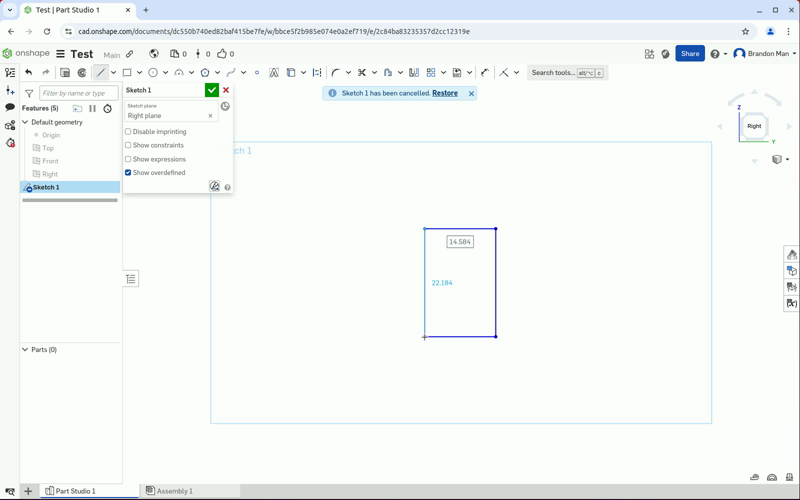
key(esc)
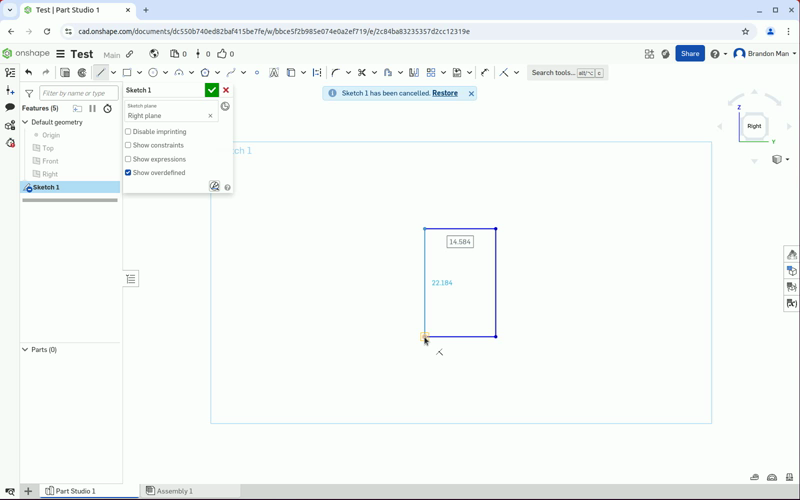
mouse_move(460, 263)
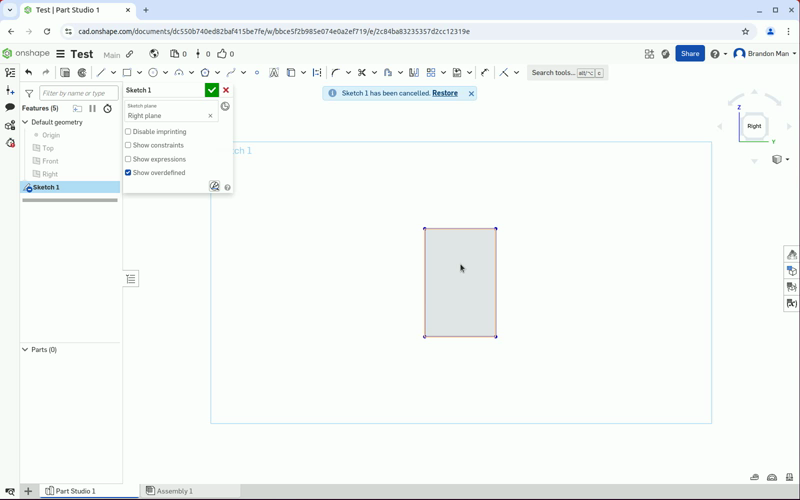
click(460, 263)
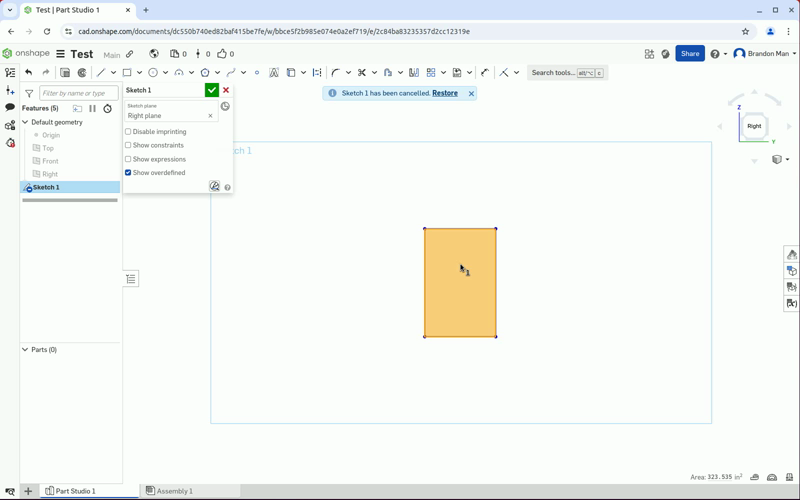
mouse_move(73, 352)
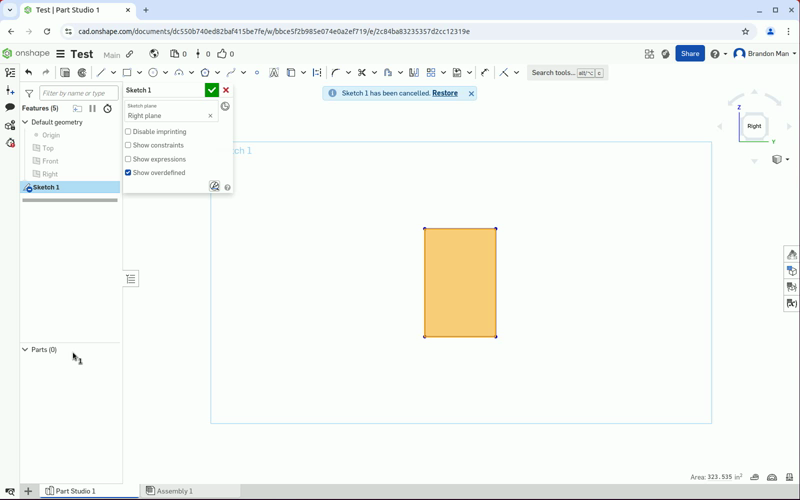
key(shift+y)
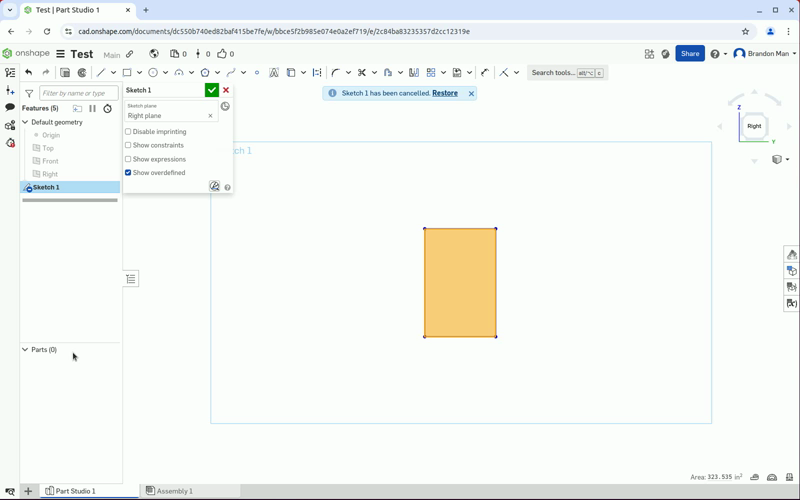
key(shift+e)
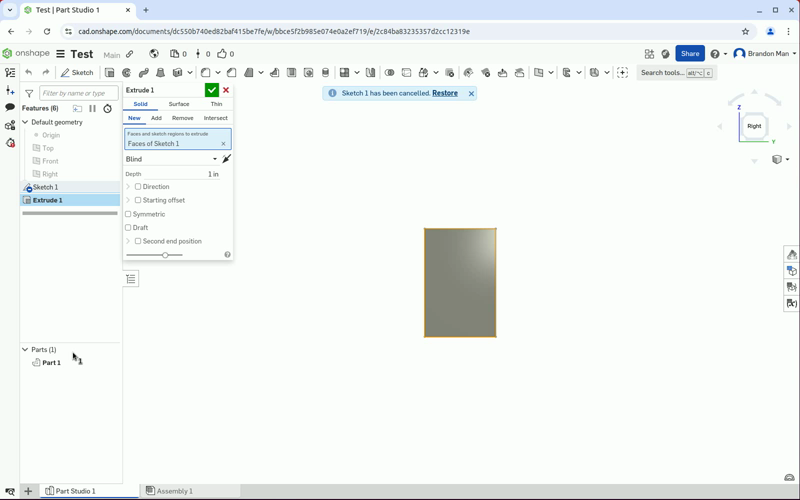
mouse_move(143, 106)
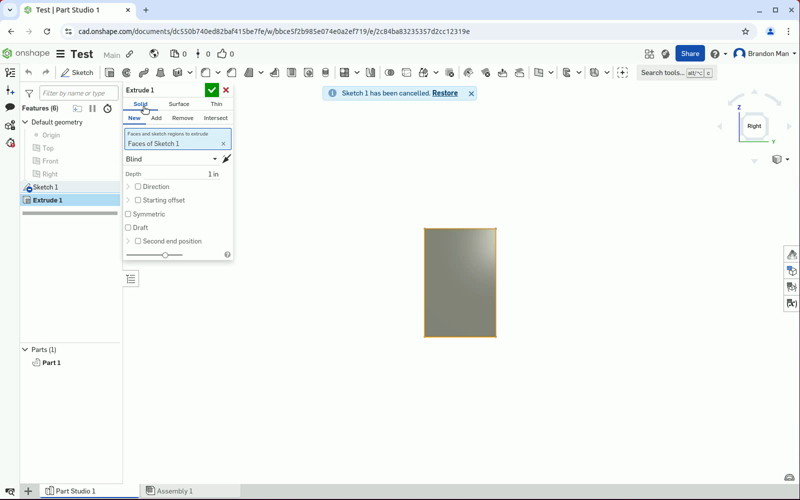
click(143, 106)
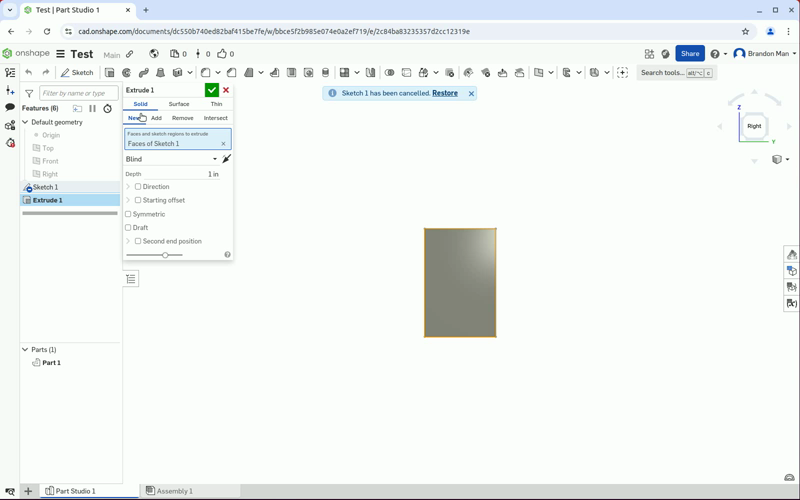
mouse_move(137, 120)
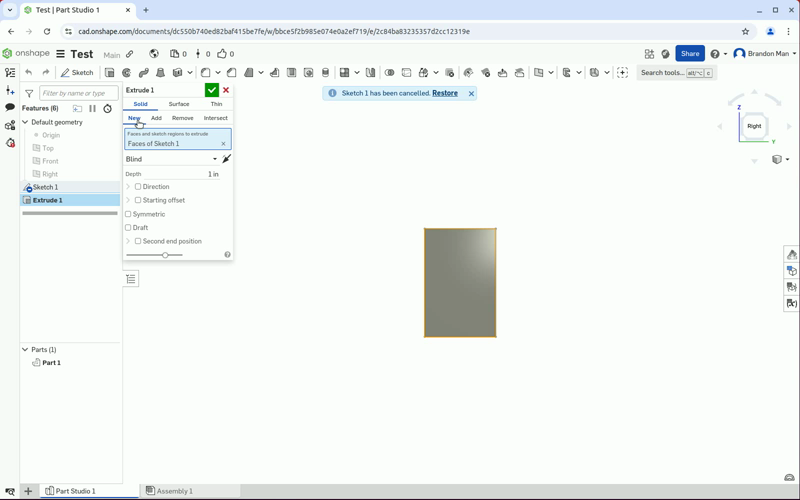
click(137, 120)
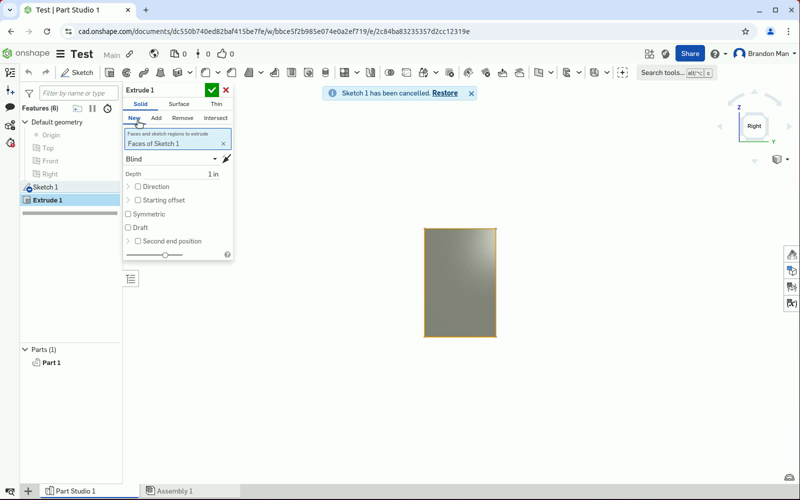
key(tab, 4)
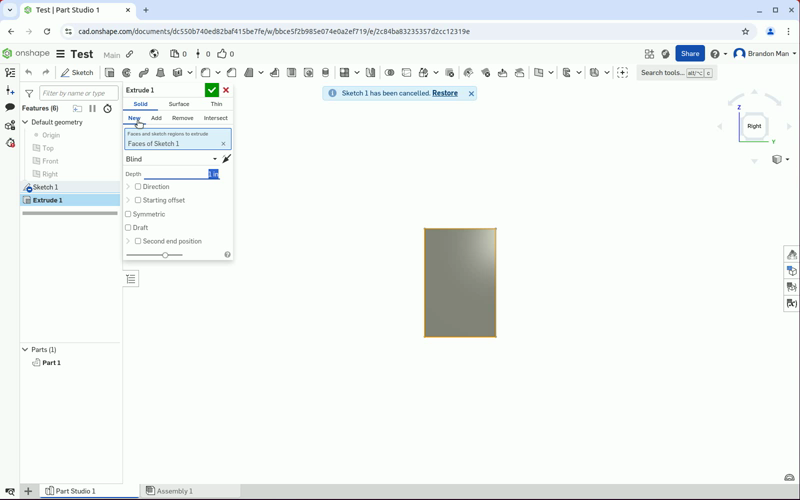
text(19.738)
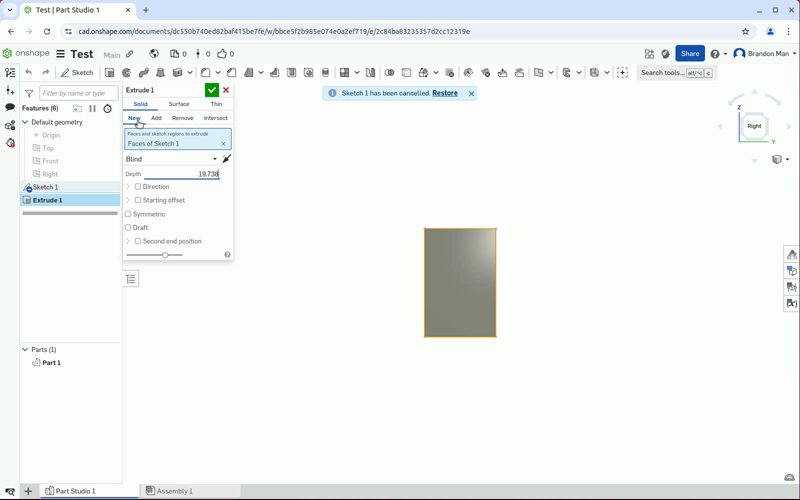
key(tab, 3)
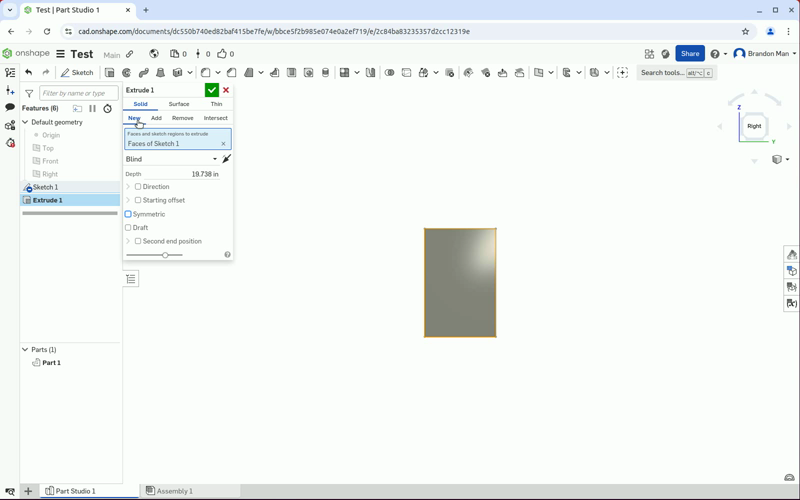
key(space)
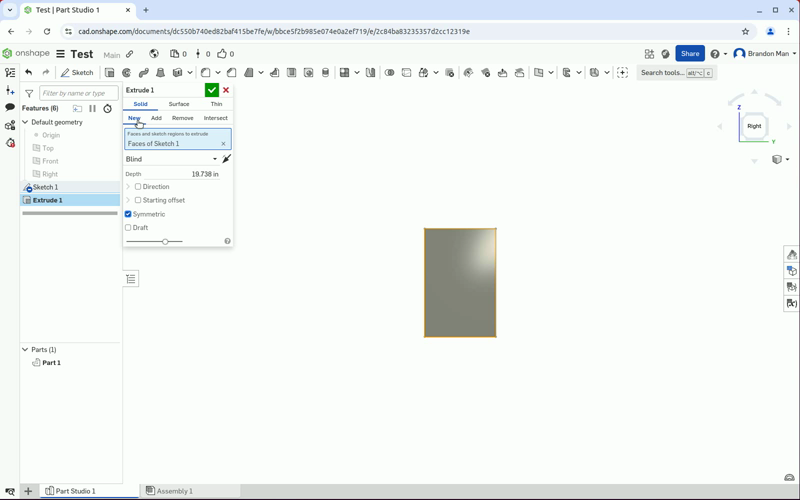
key(enter)
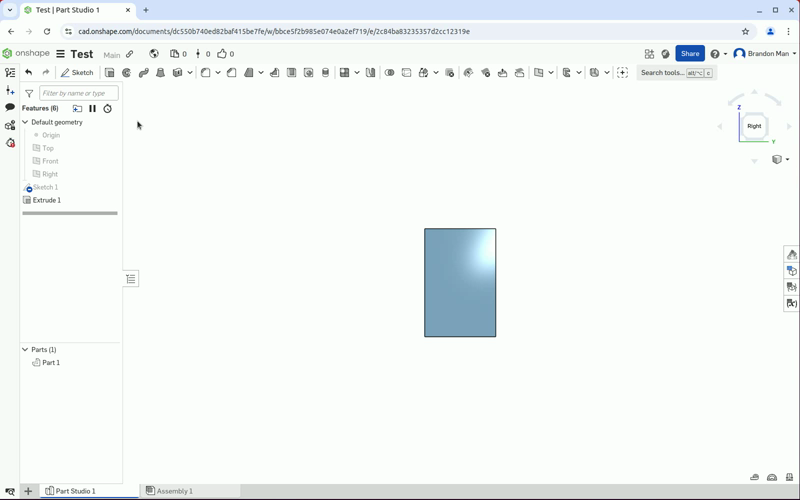
key(shift+h)
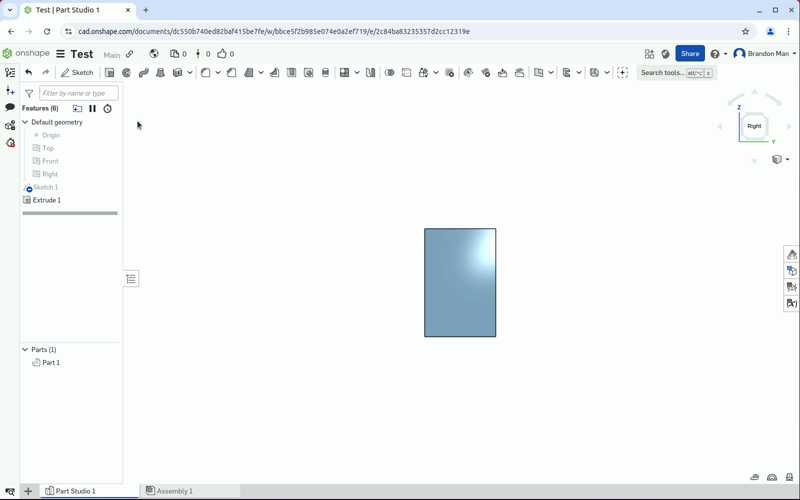
key(shift+h)
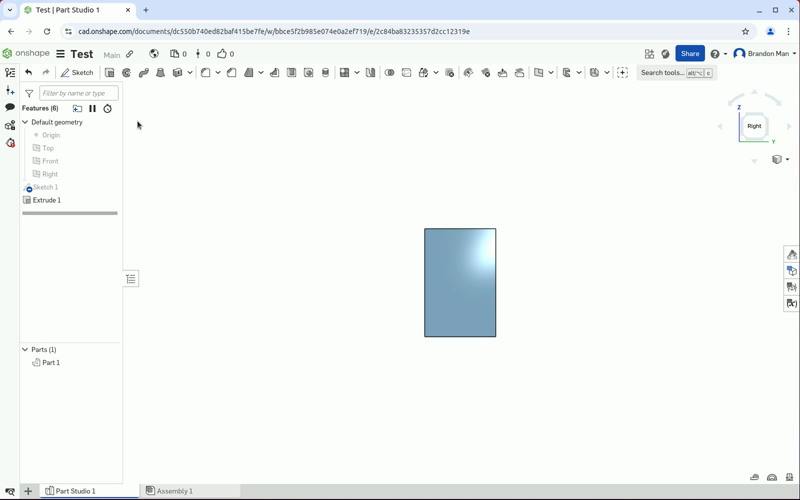
mouse_move(73, 189)
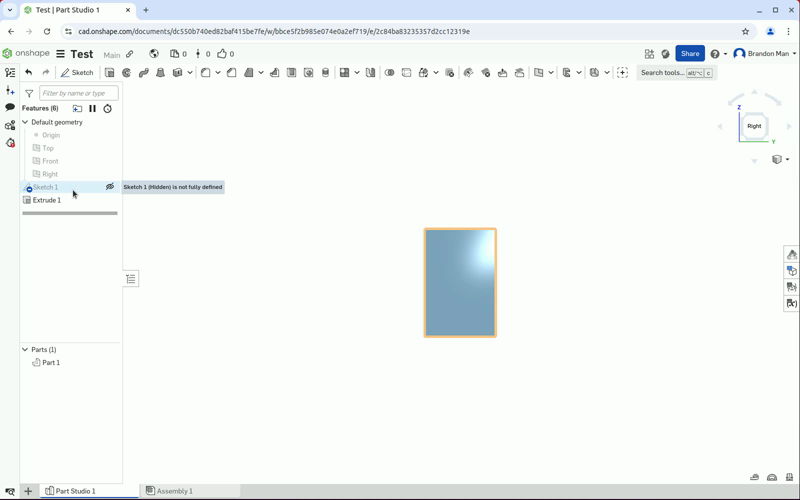
click(73, 189)
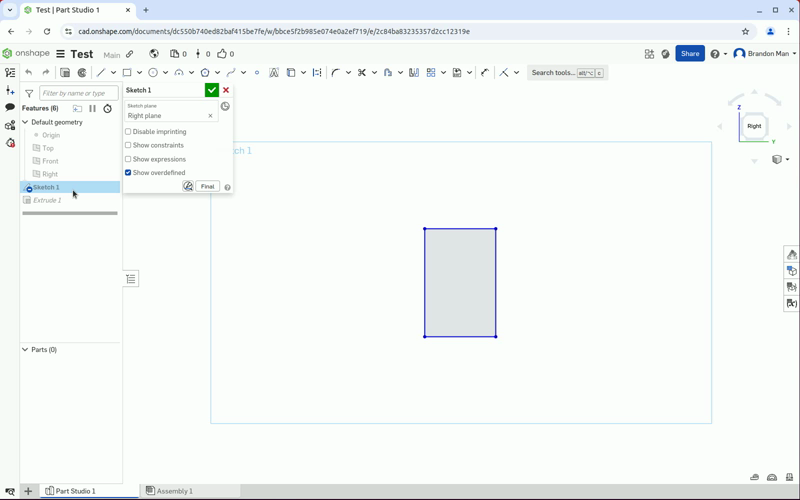
mouse_move(229, 92)
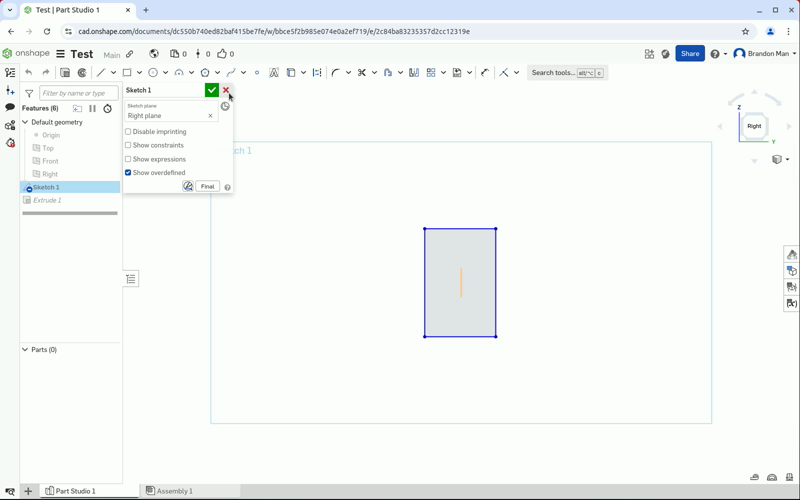
click(229, 92)
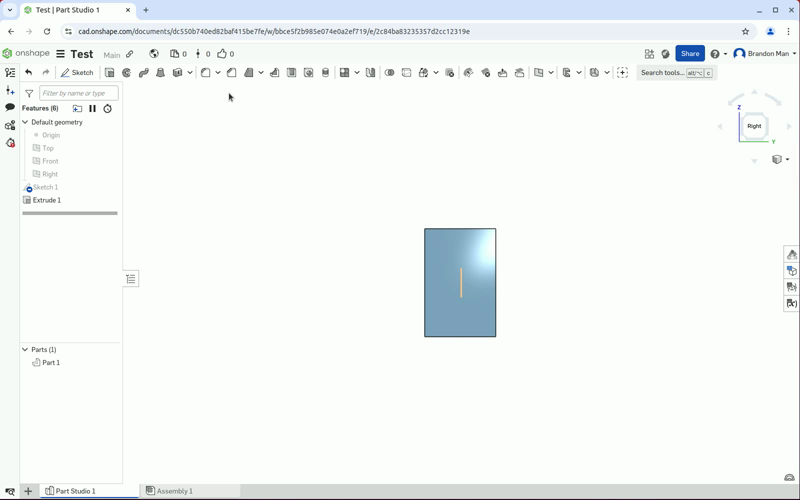
mouse_move(541, 75)
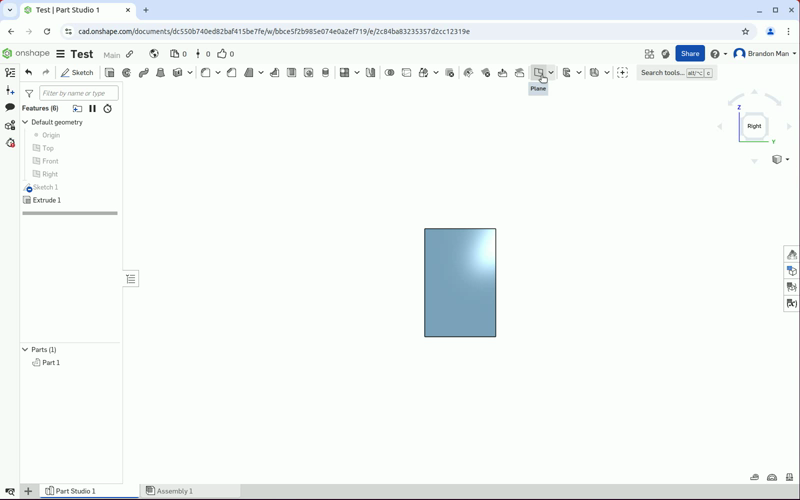
click(541, 75)
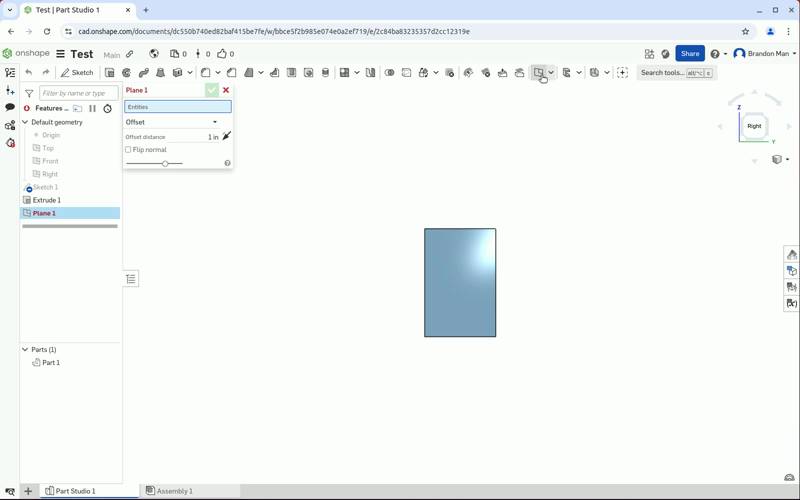
mouse_move(73, 176)
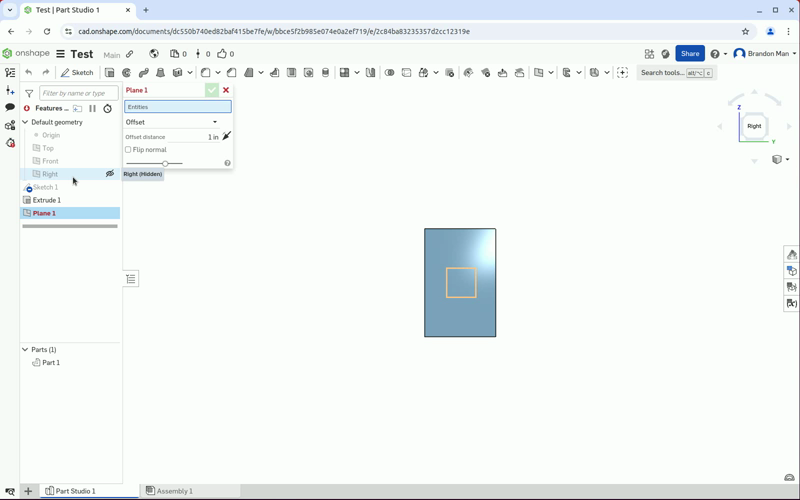
click(73, 176)
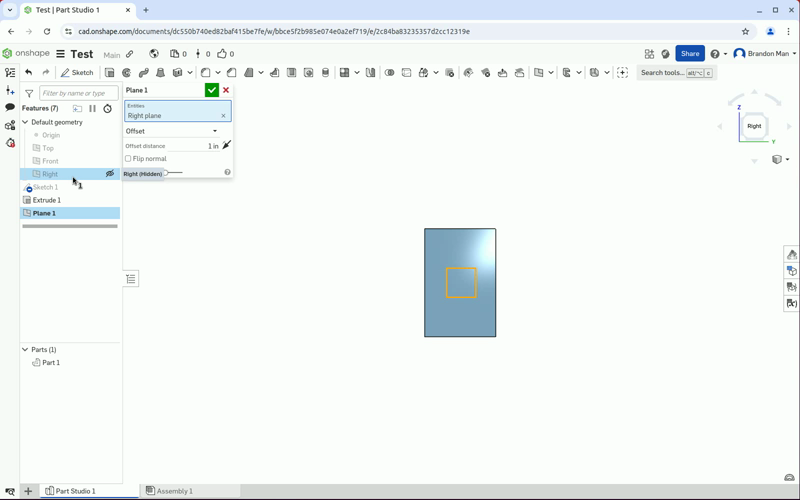
key(tab, 2)
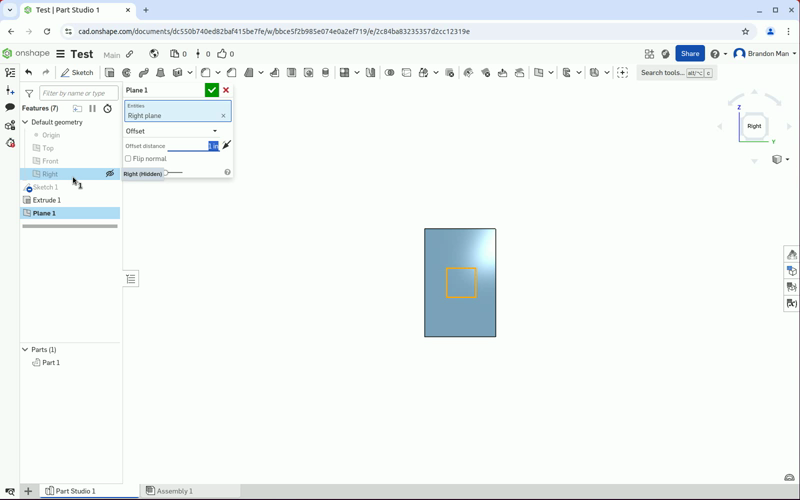
text(9.86)
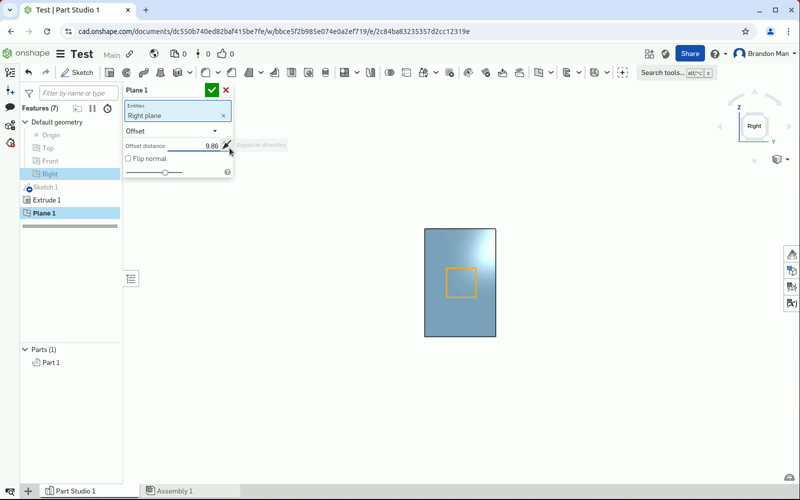
mouse_move(229, 147)
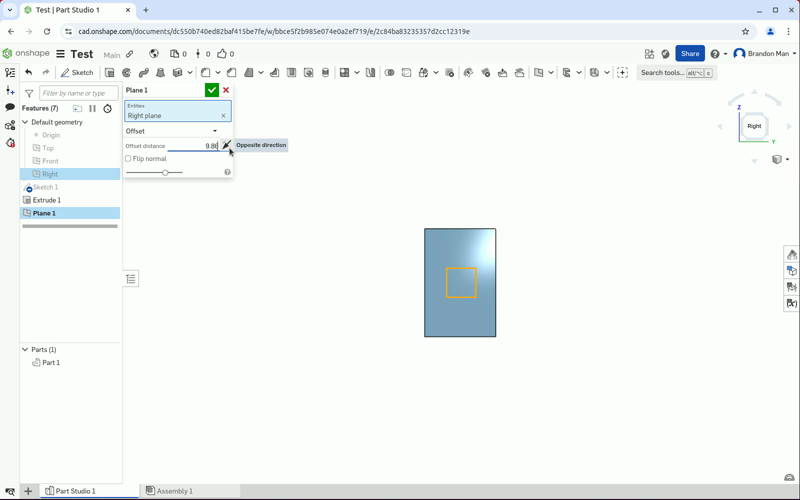
click(229, 147)
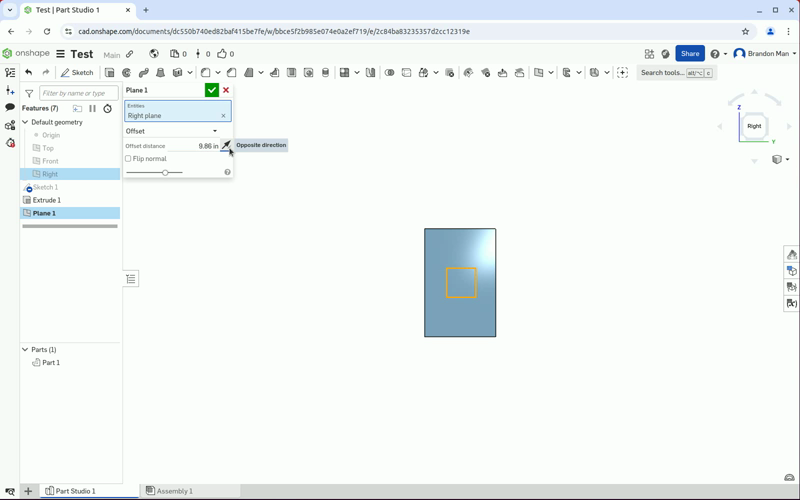
key(enter, 2)
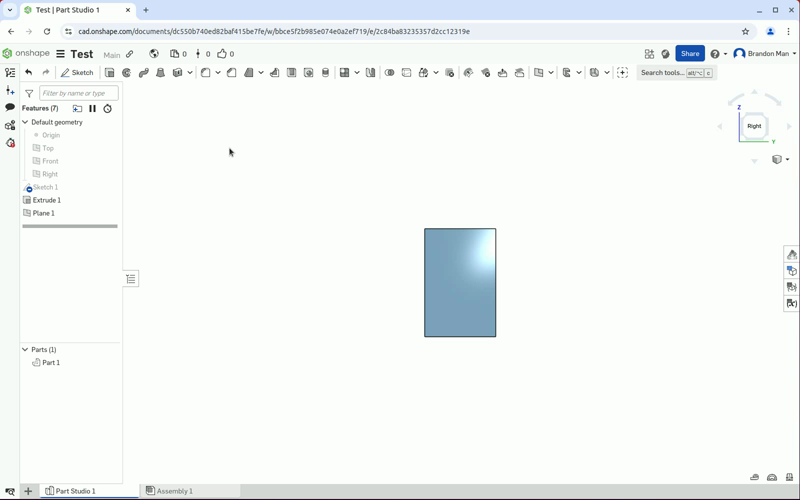
key(shift+s)
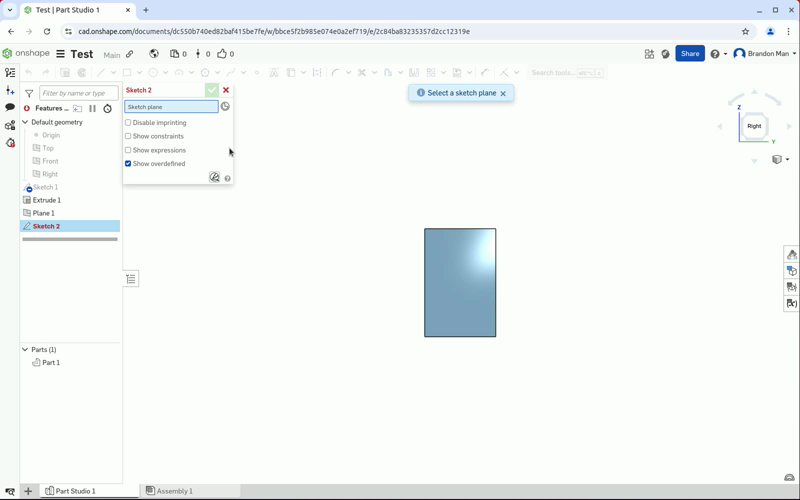
mouse_move(73, 215)
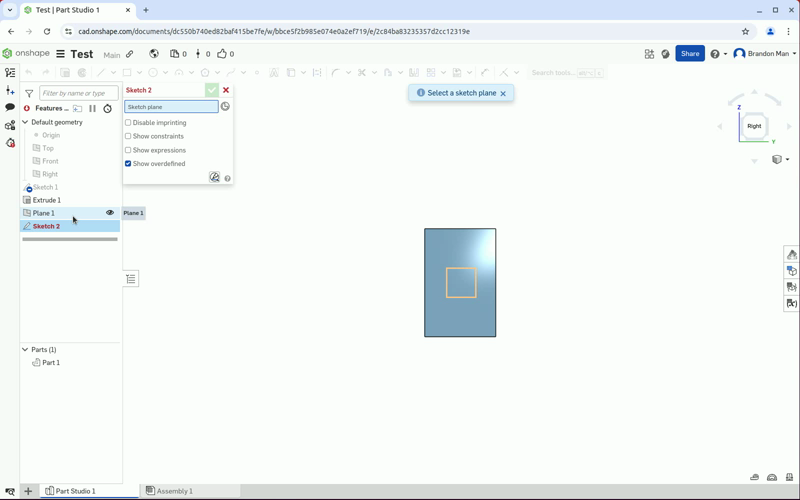
click(73, 215)
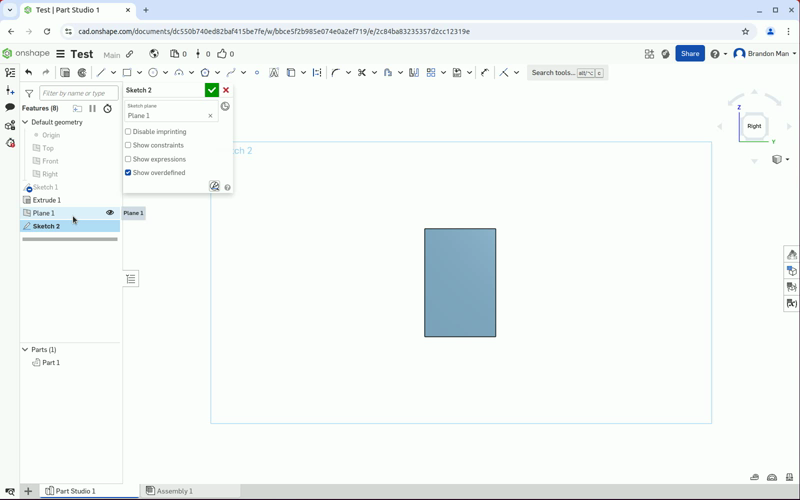
mouse_move(73, 352)
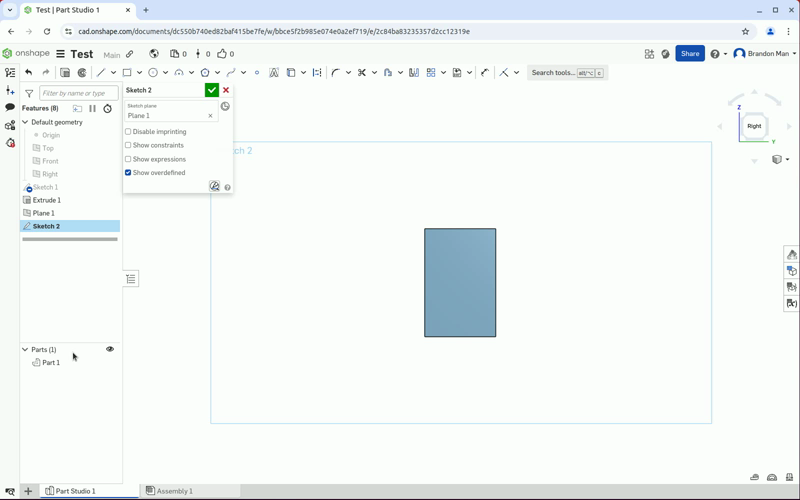
key(y)
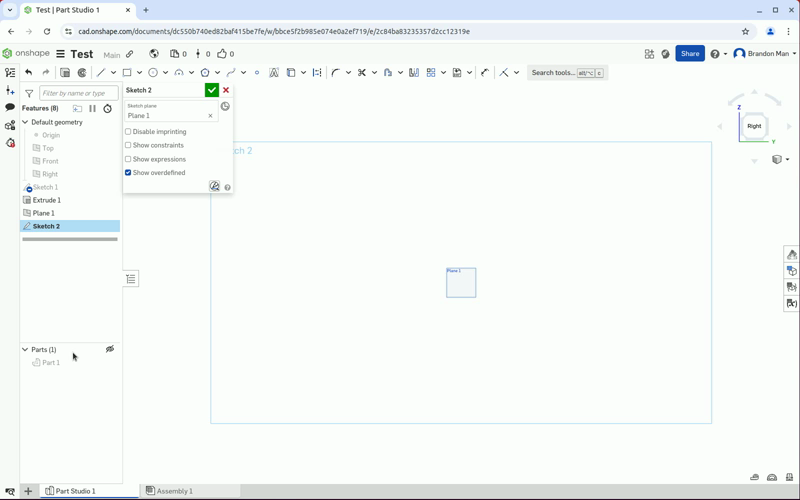
key(l)
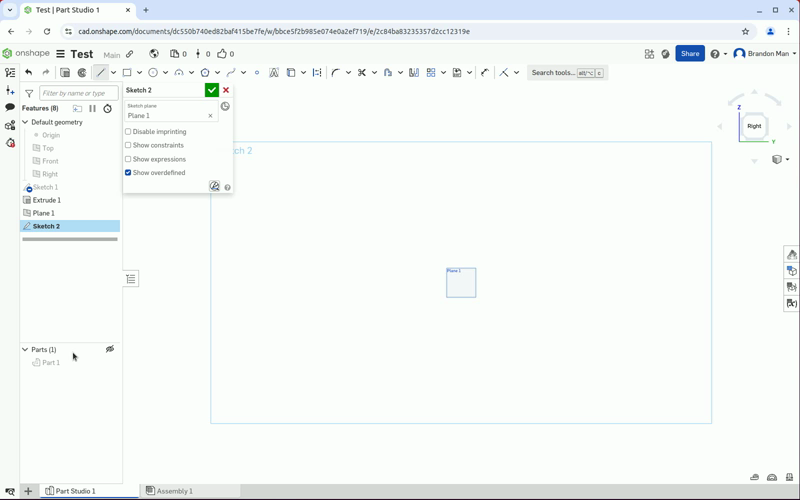
key_down(shift)
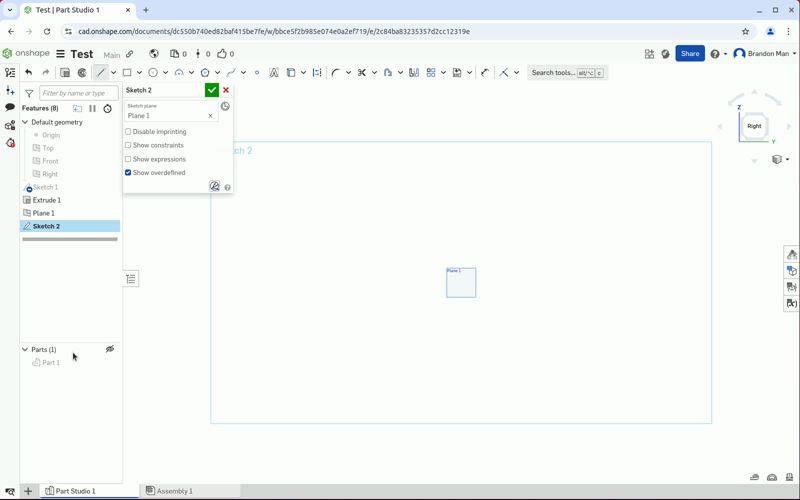
mouse_move(424, 336)
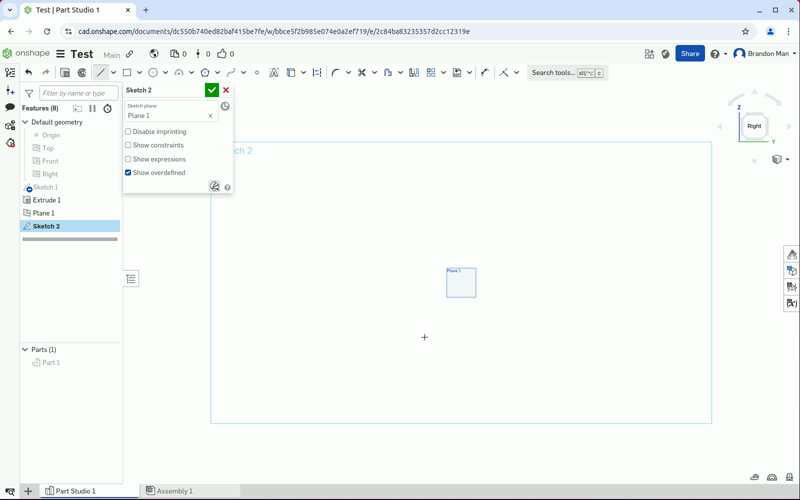
click(424, 336)
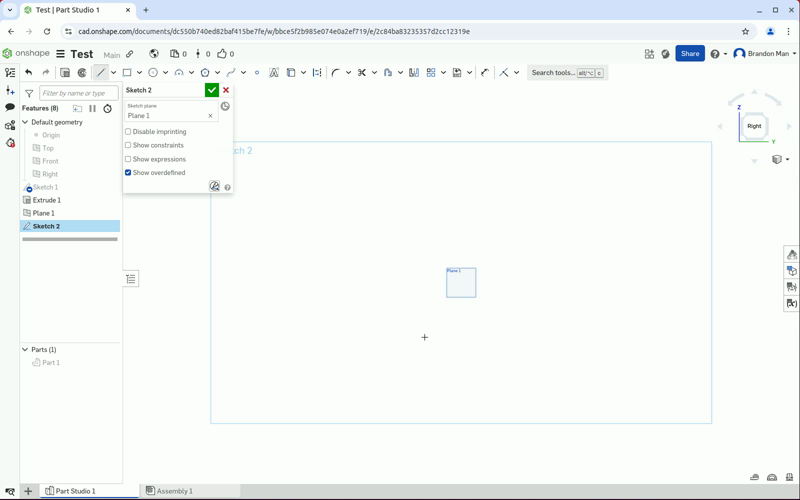
key_up(shift)
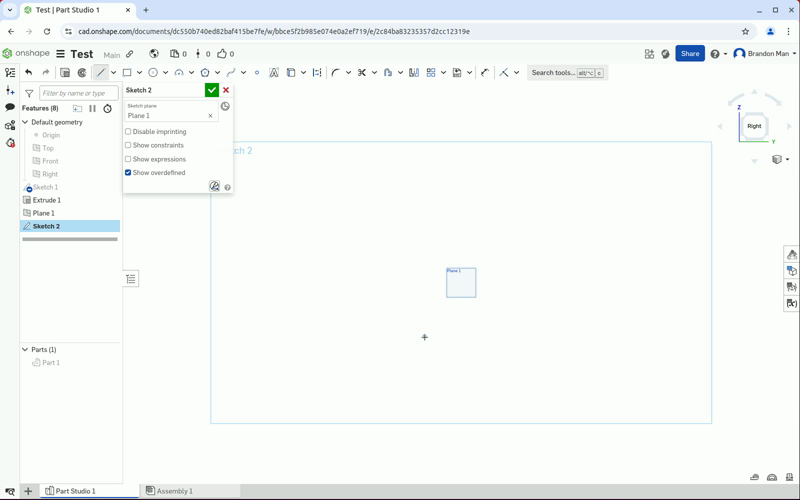
key_down(shift)
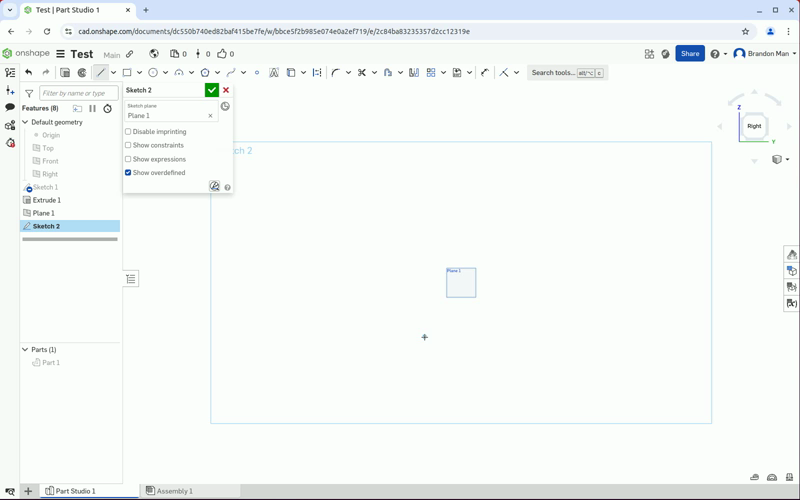
mouse_move(496, 336)
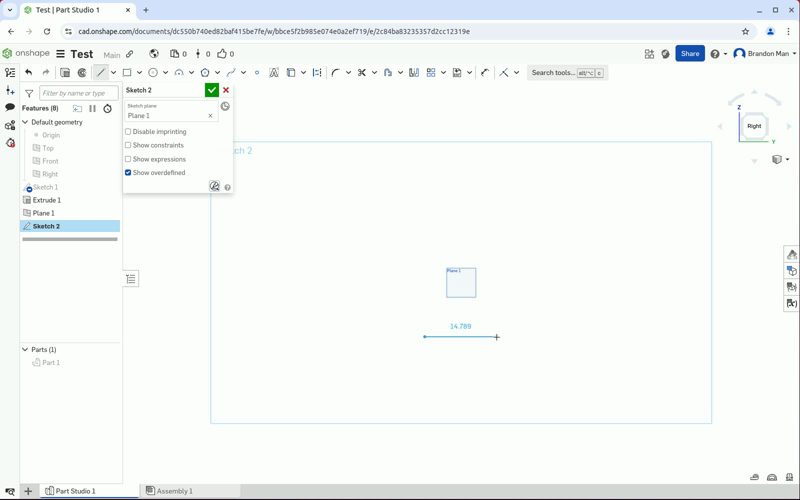
click(496, 336)
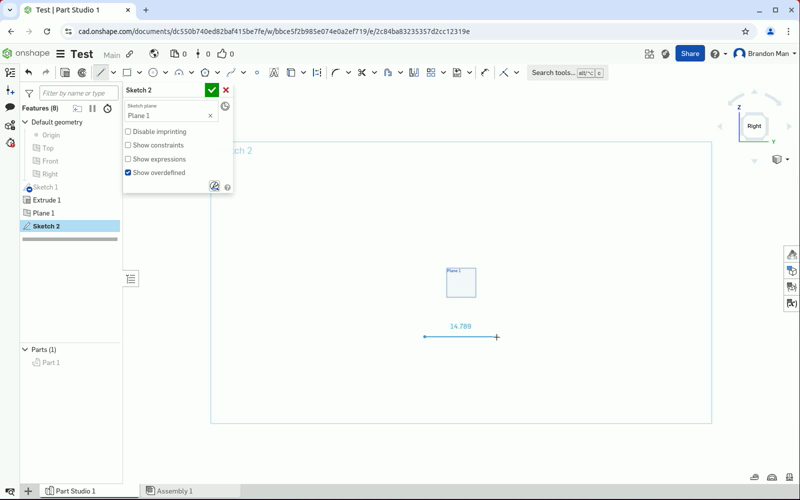
key_up(shift)
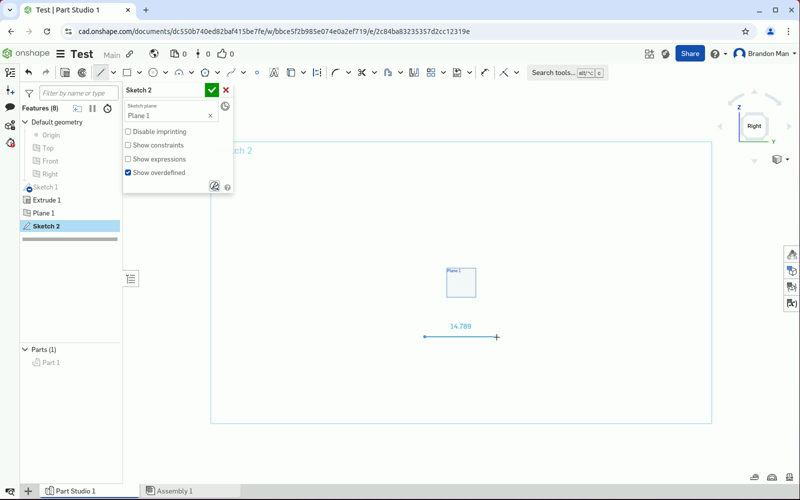
key_down(shift)
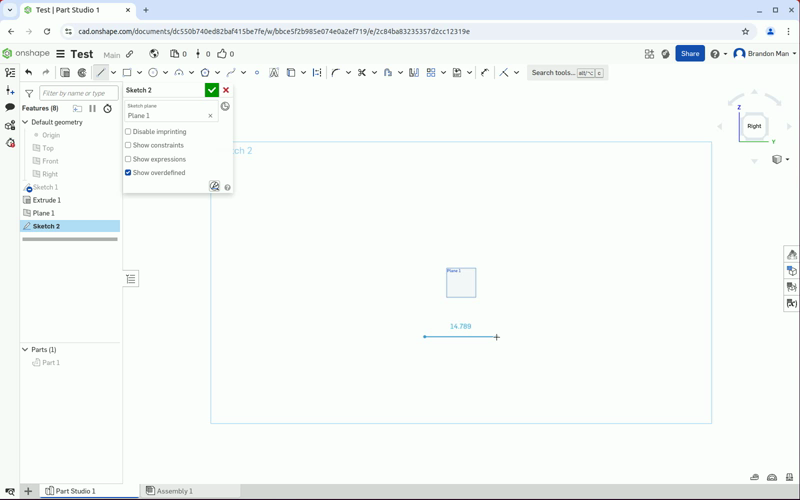
mouse_move(526, 336)
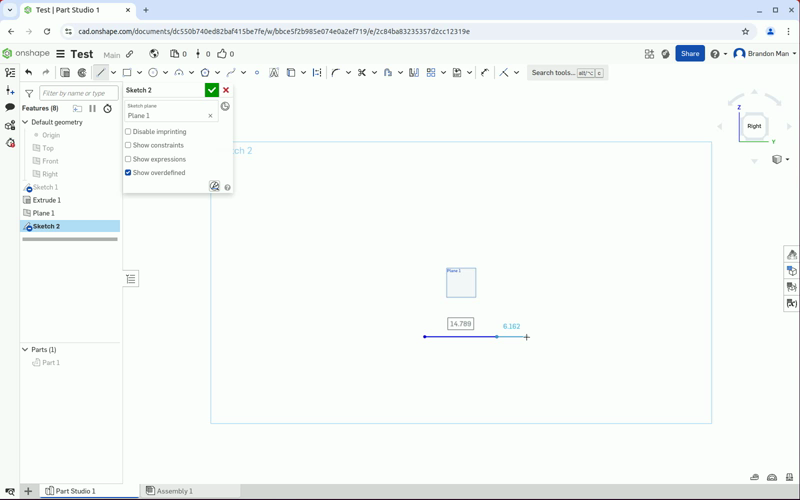
mouse_move(496, 300)
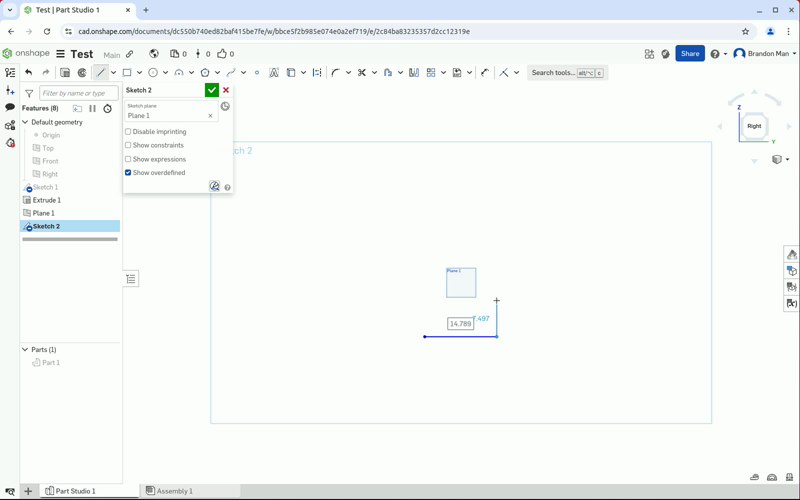
click(496, 300)
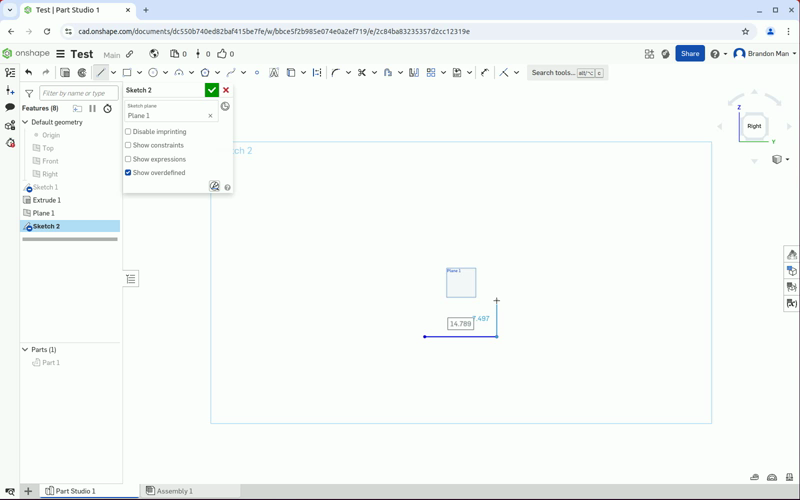
key_up(shift)
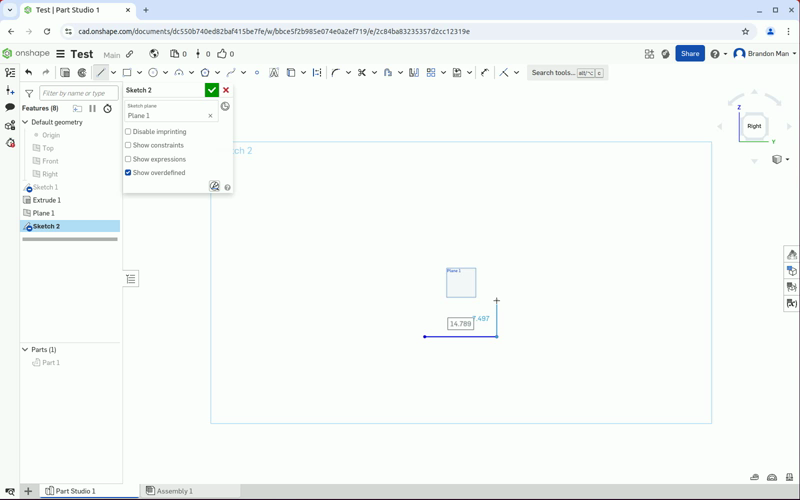
key_down(shift)
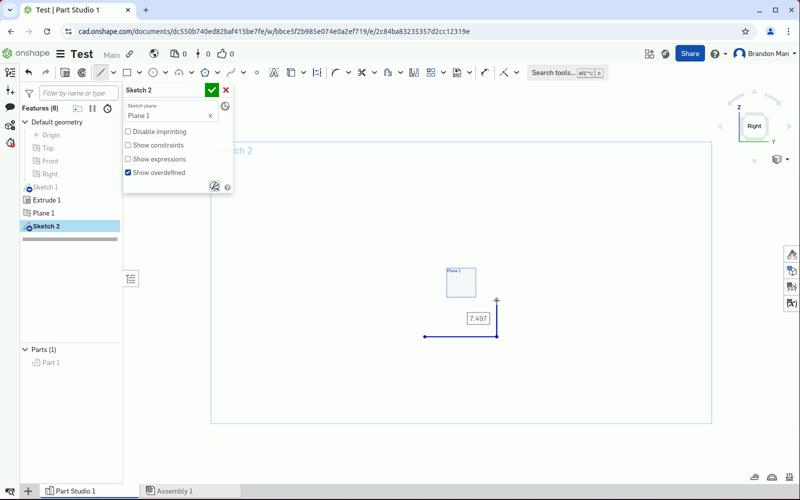
mouse_move(526, 300)
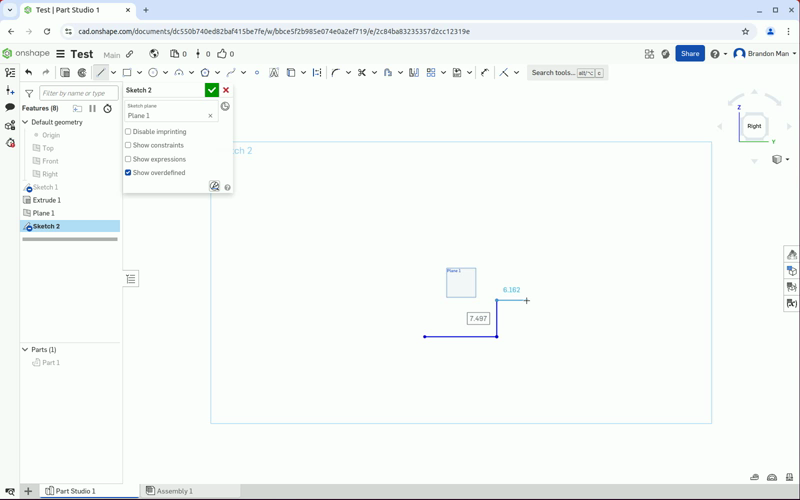
mouse_move(469, 300)
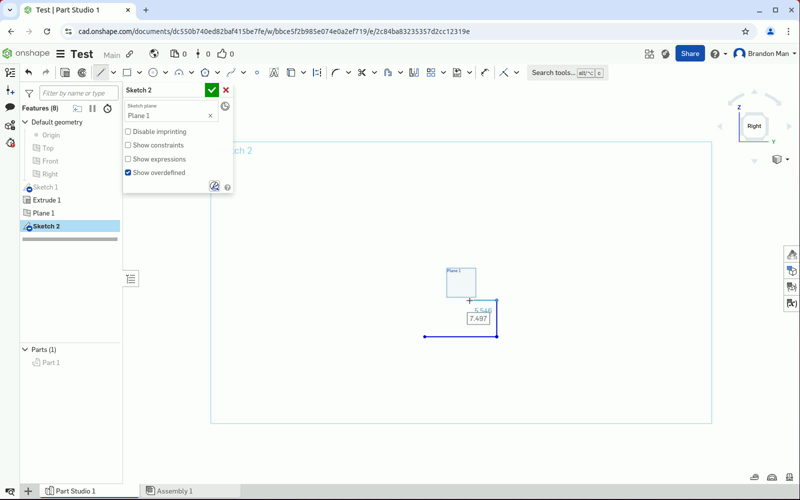
click(469, 300)
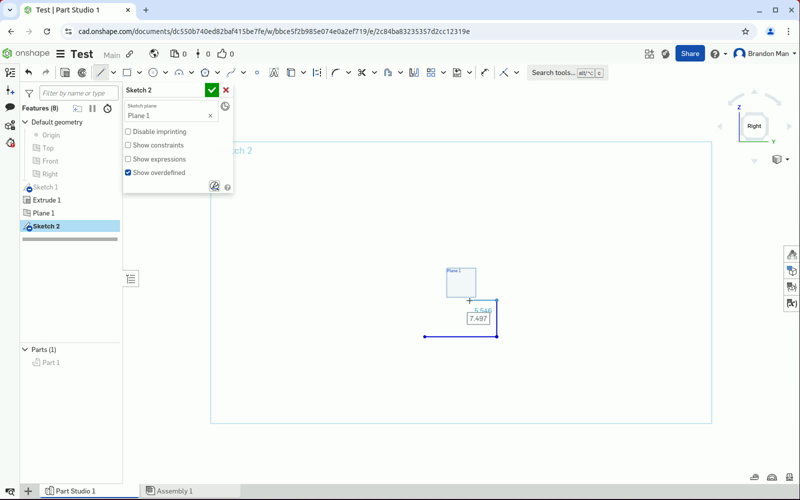
key_up(shift)
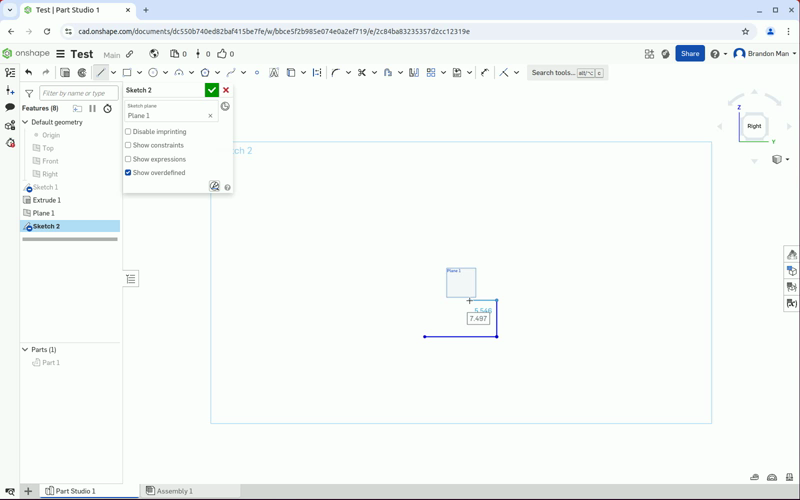
key_down(shift)
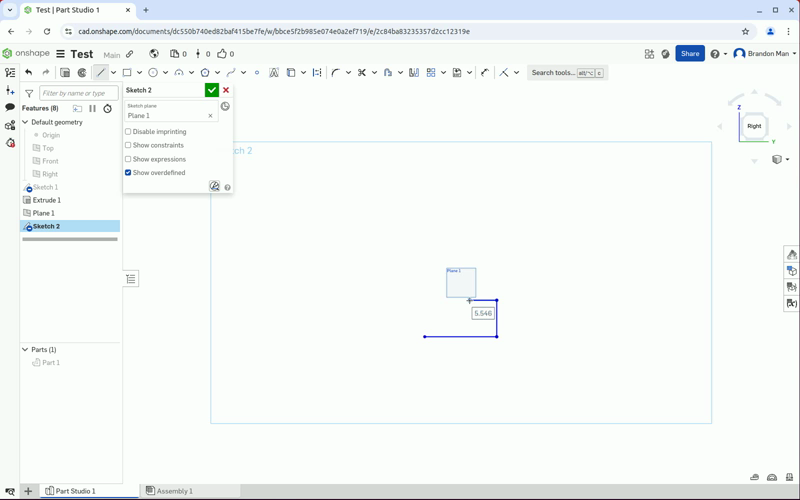
mouse_move(499, 300)
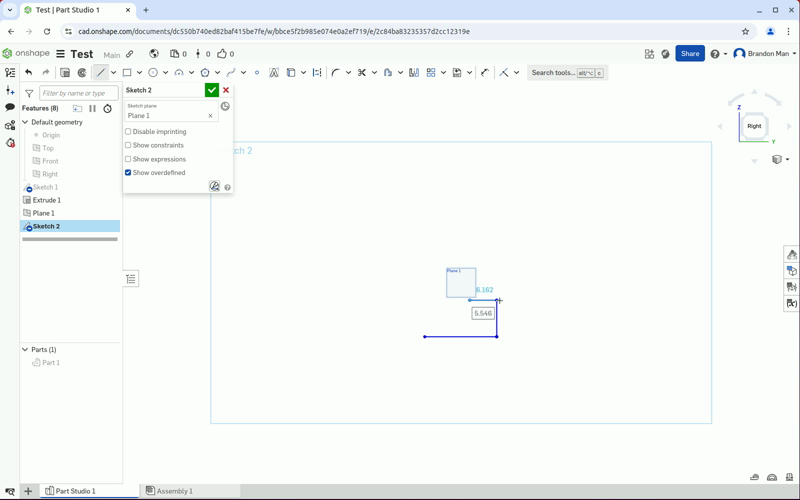
mouse_move(469, 276)
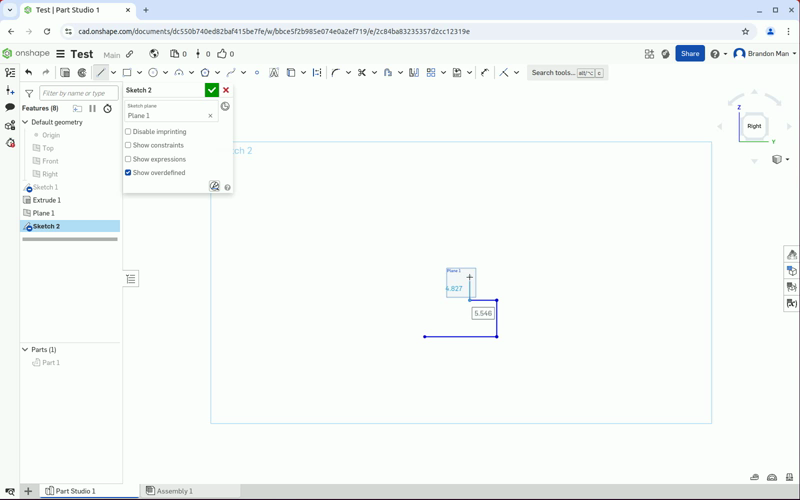
click(469, 276)
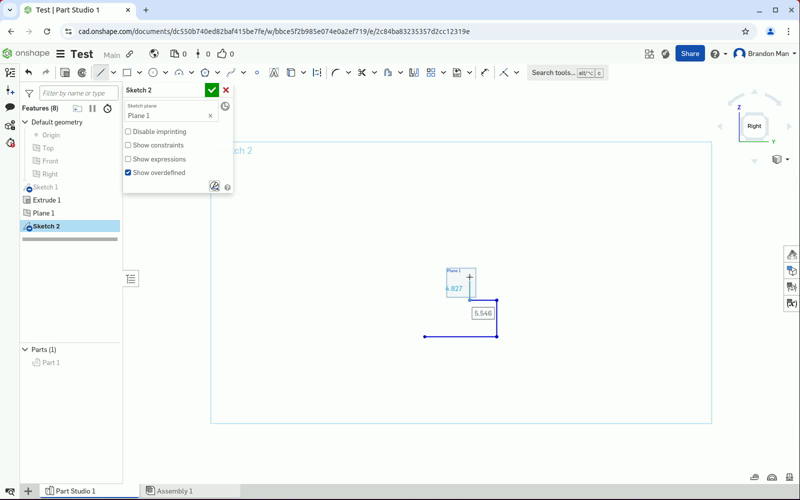
key_up(shift)
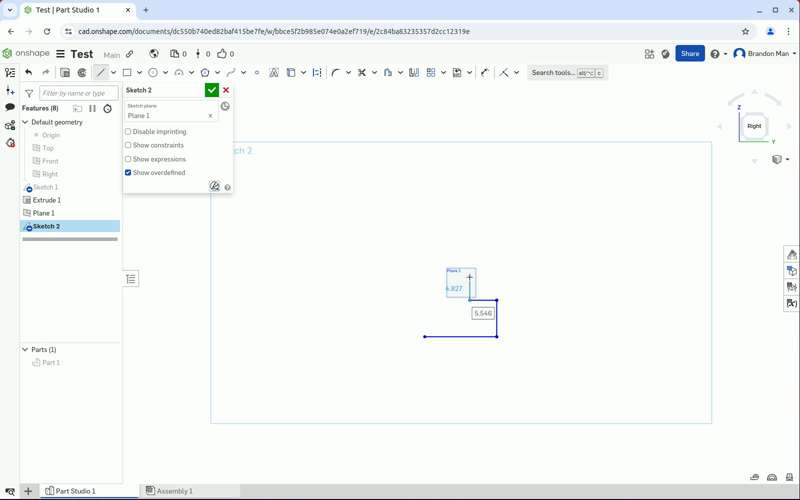
key_down(shift)
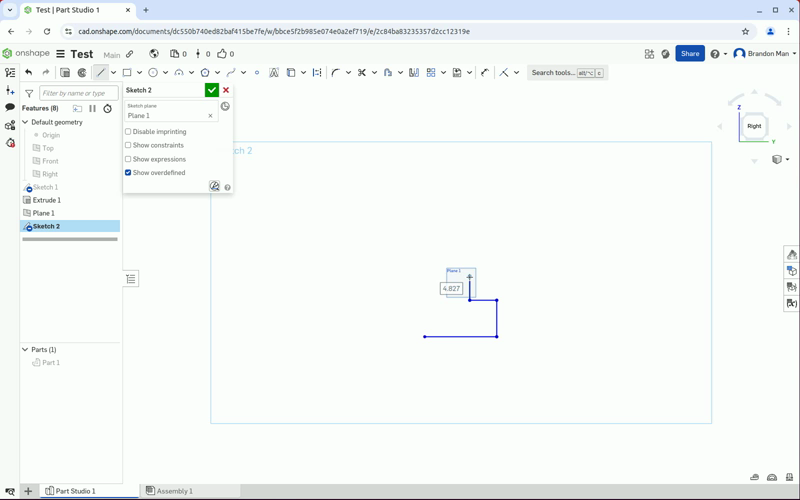
mouse_move(499, 276)
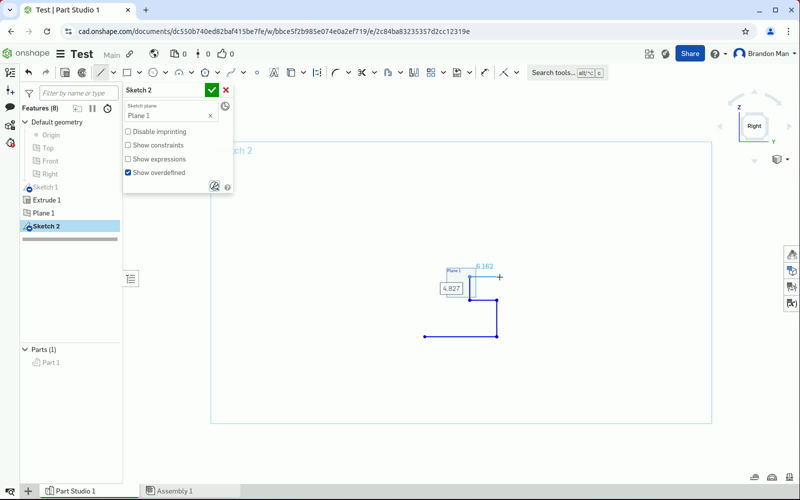
mouse_move(450, 276)
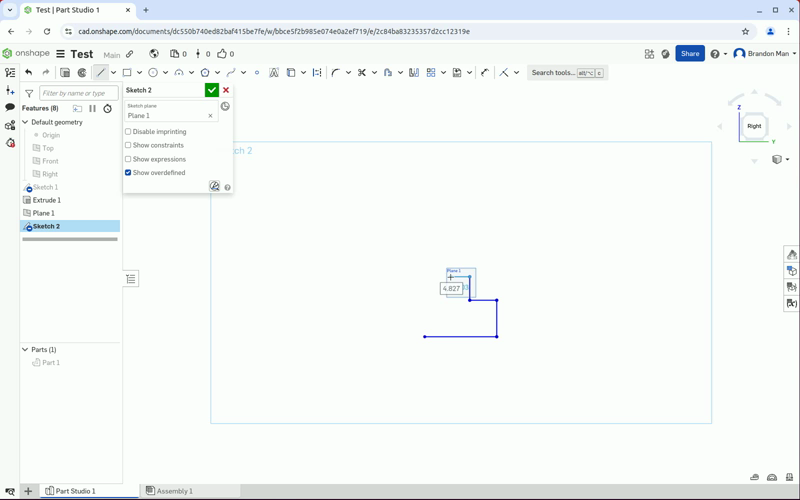
click(450, 276)
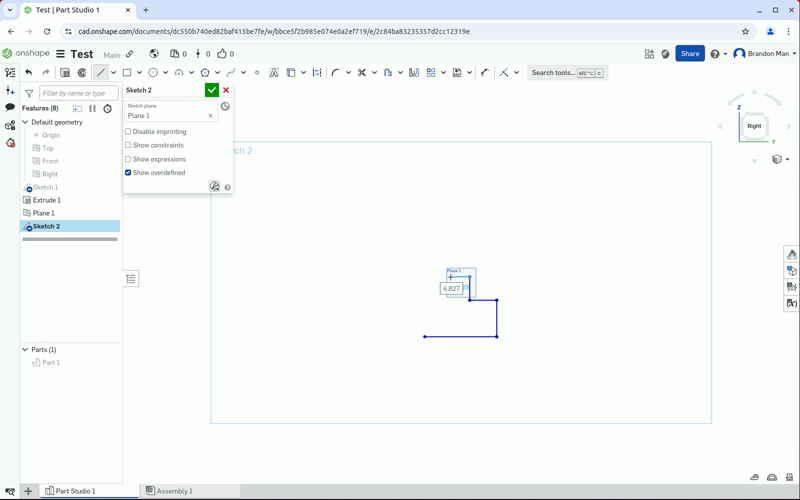
key_up(shift)
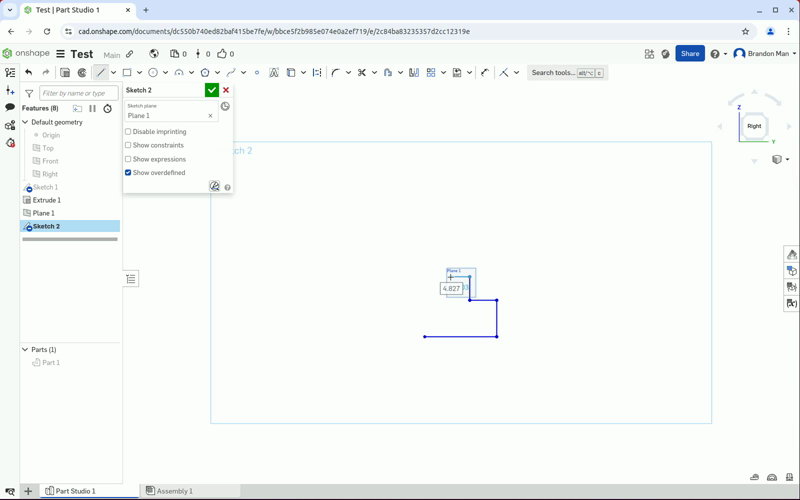
key_down(shift)
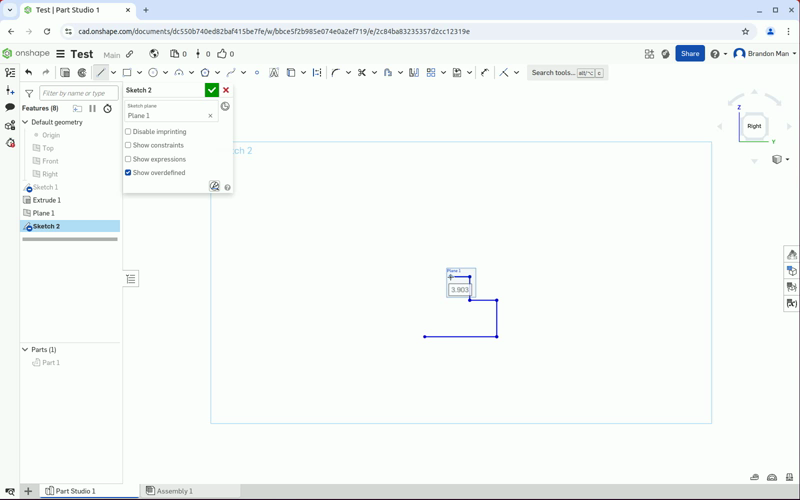
mouse_move(480, 276)
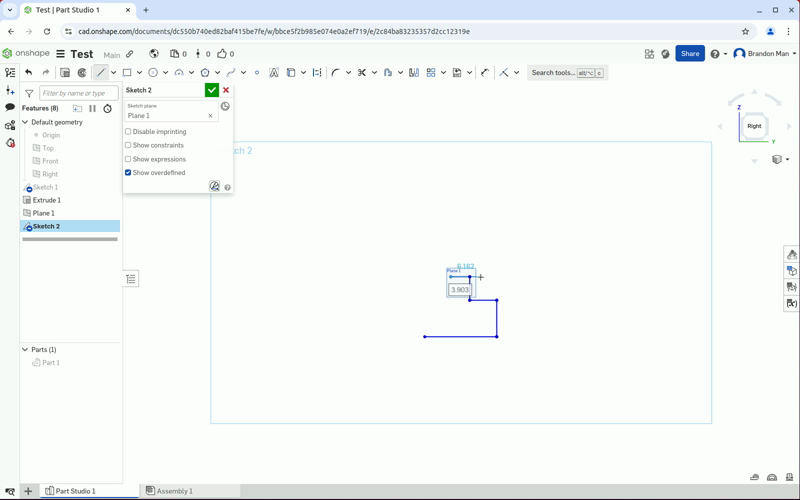
mouse_move(450, 300)
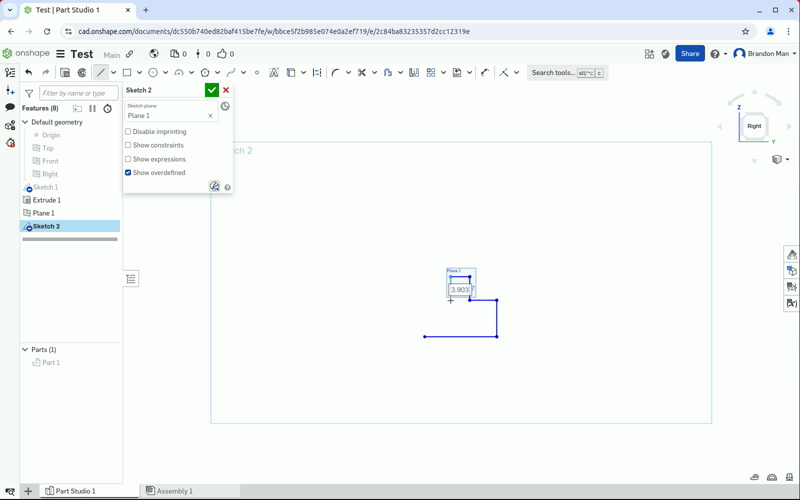
click(450, 300)
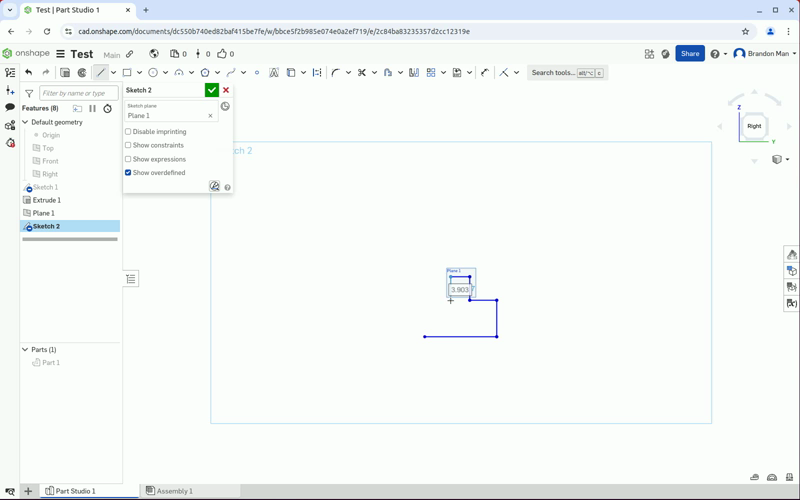
key_up(shift)
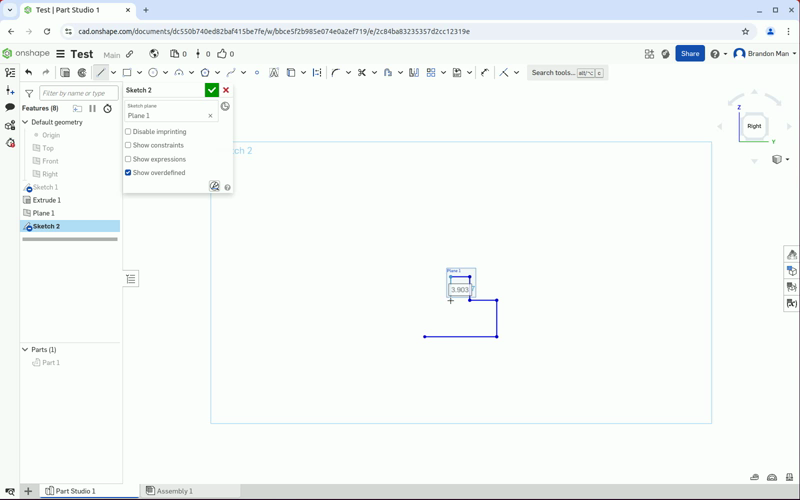
key_down(shift)
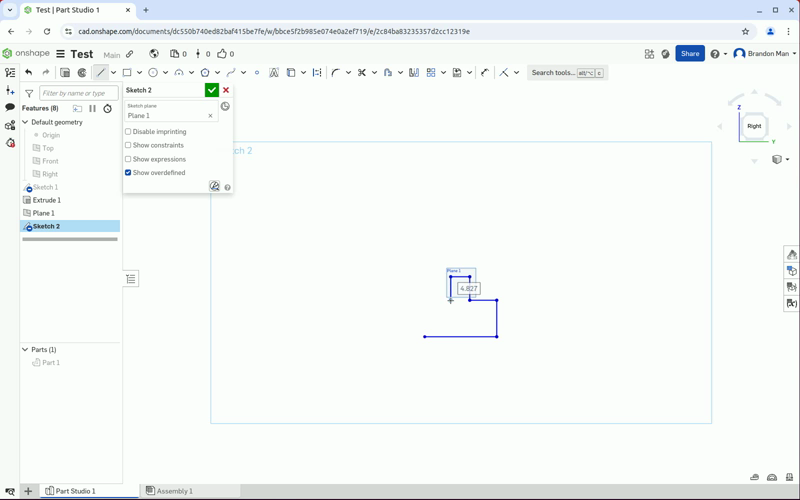
mouse_move(480, 300)
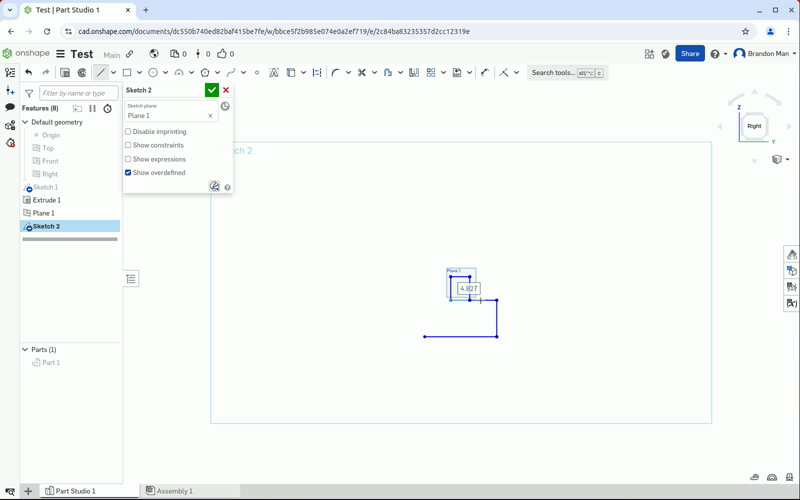
mouse_move(424, 300)
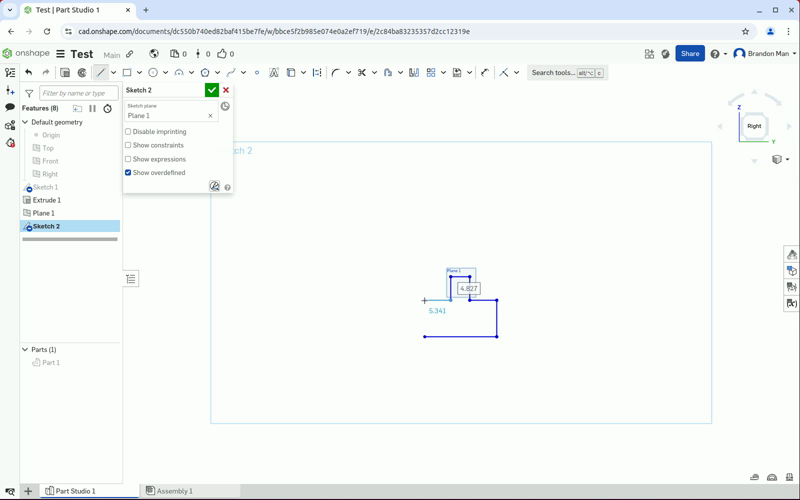
click(424, 300)
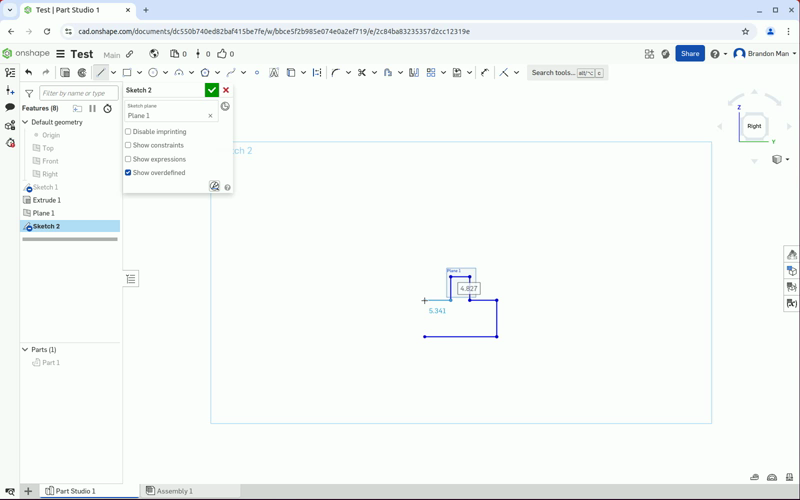
key_up(shift)
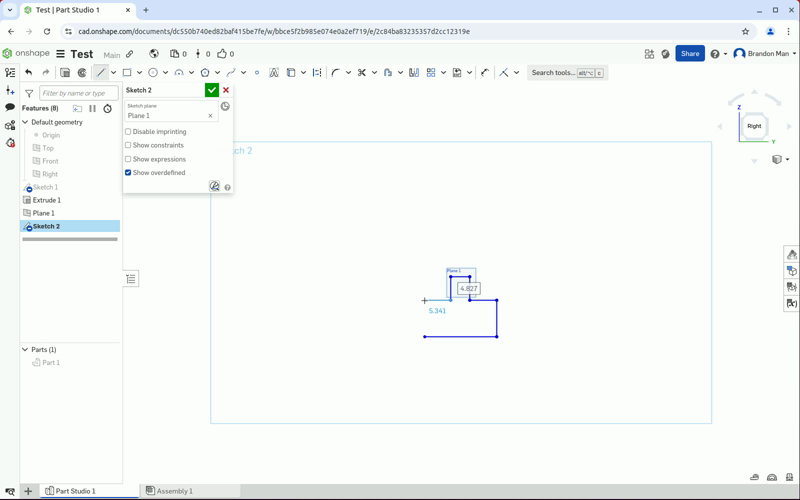
mouse_move(454, 300)
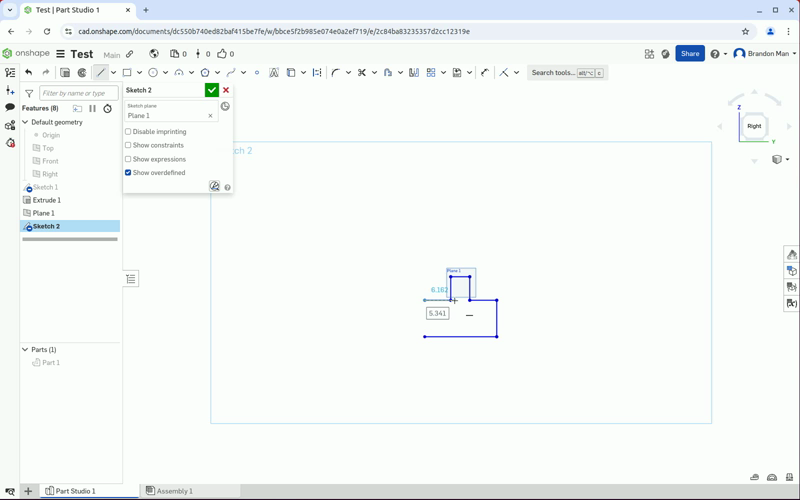
key_down(shift)
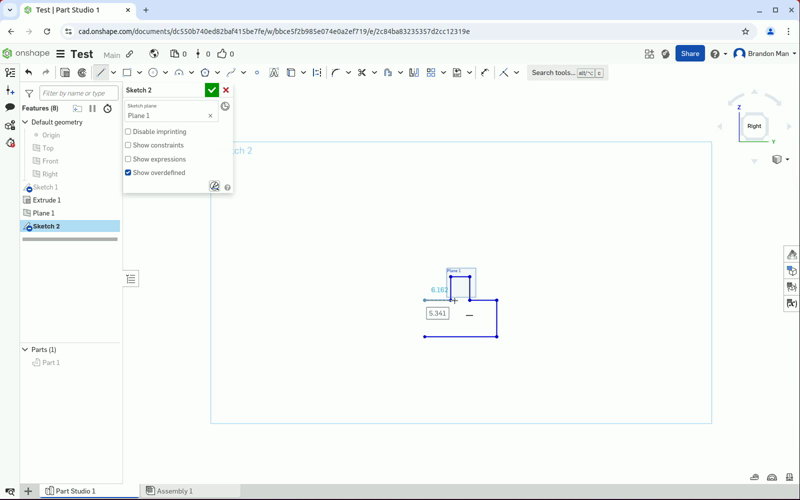
mouse_move(424, 336)
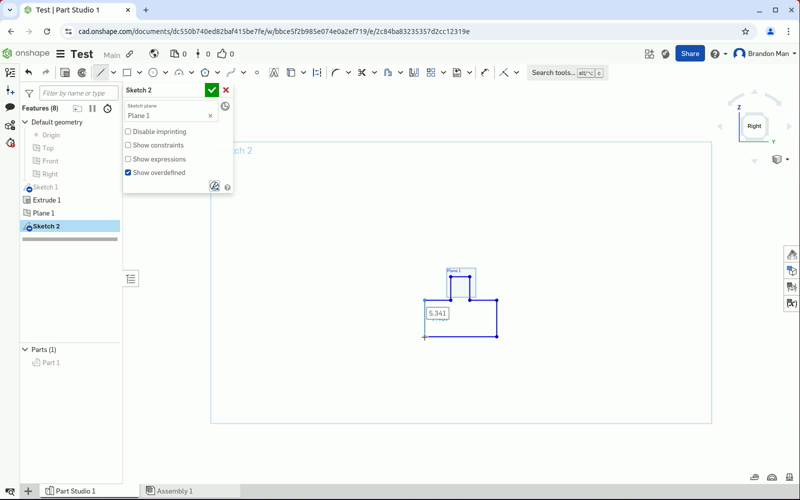
key_up(shift)
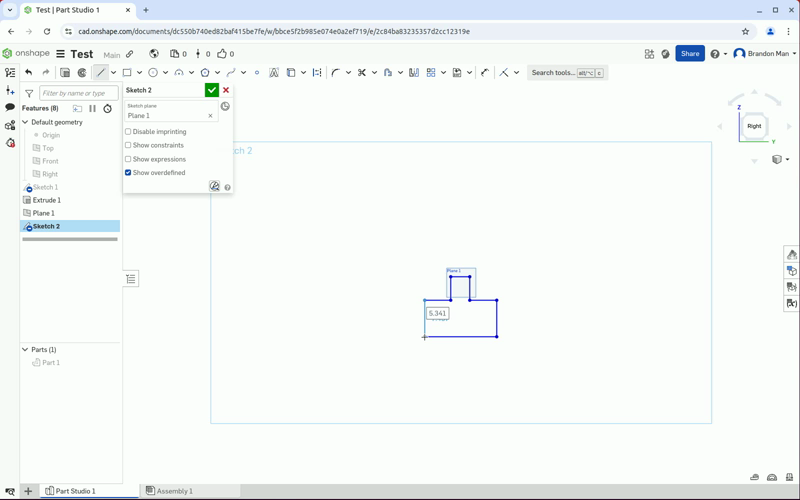
click(424, 336)
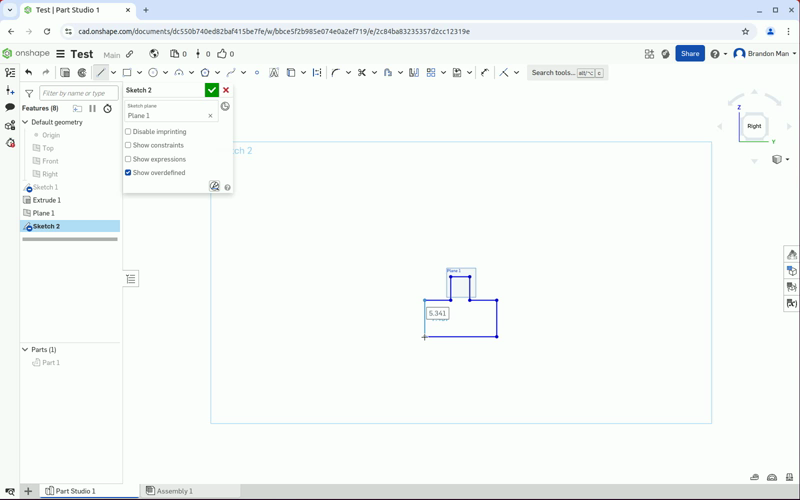
key(esc)
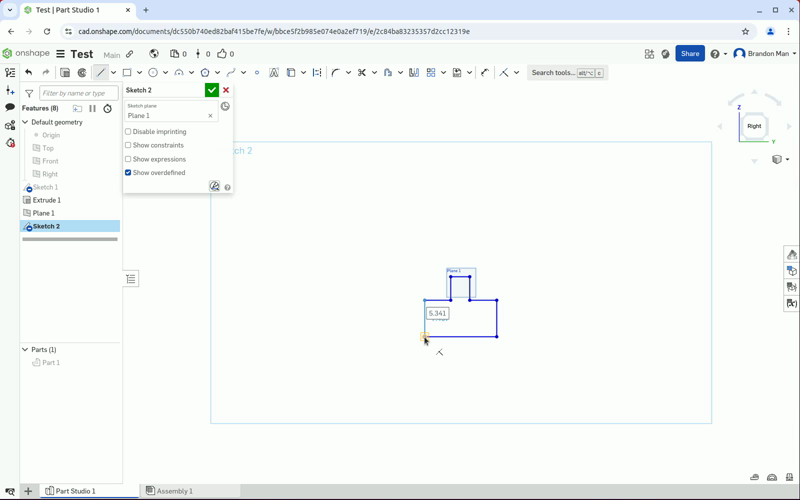
mouse_move(451, 313)
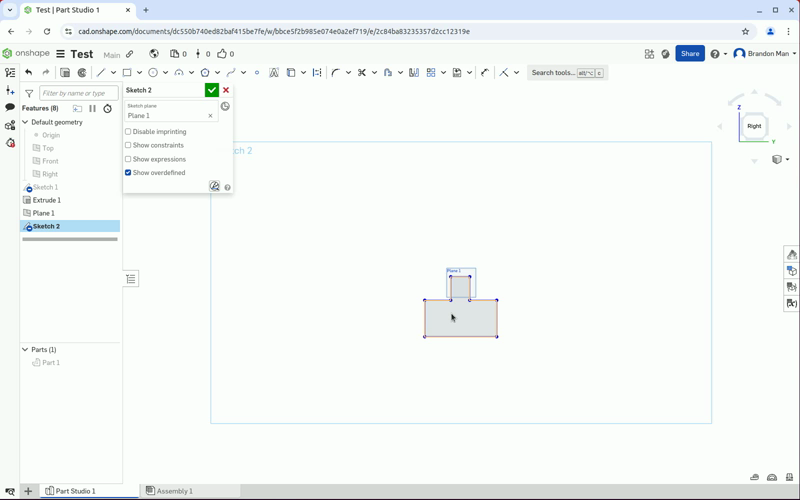
click(451, 313)
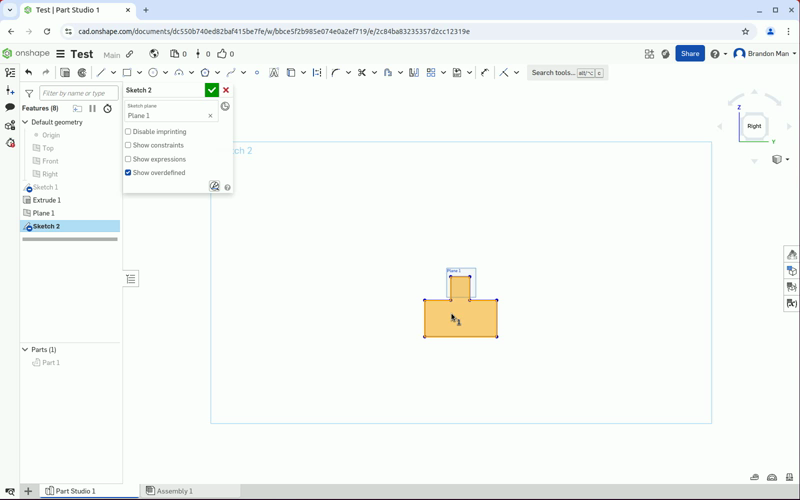
mouse_move(73, 352)
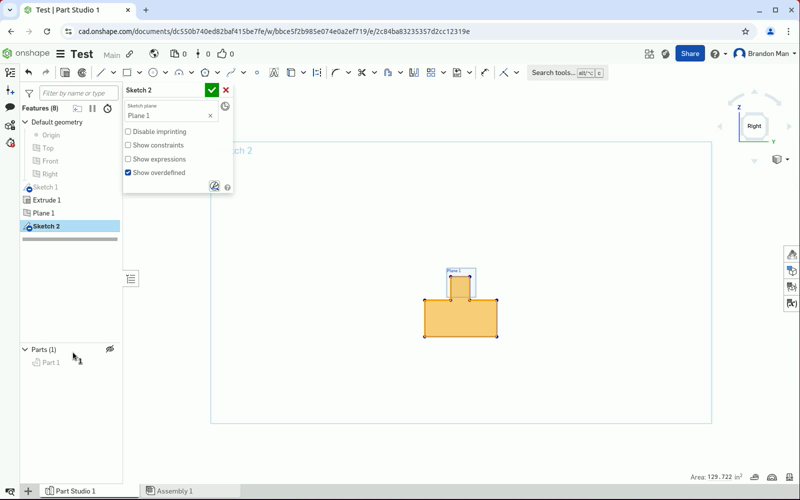
key(shift+y)
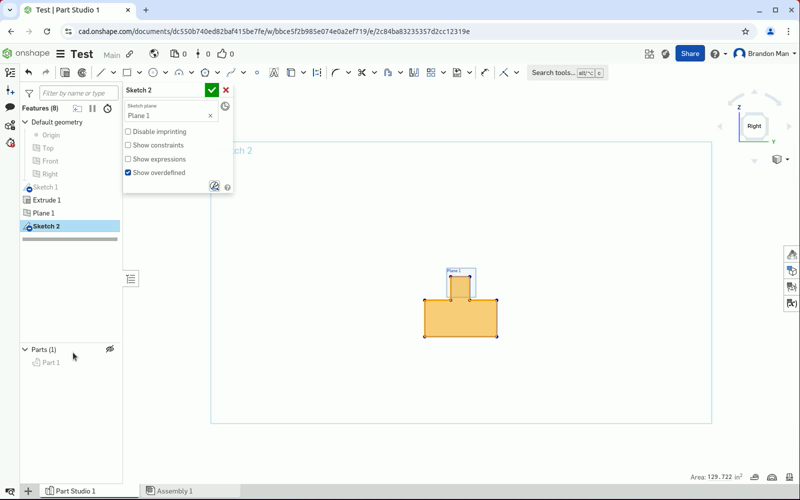
key(shift+e)
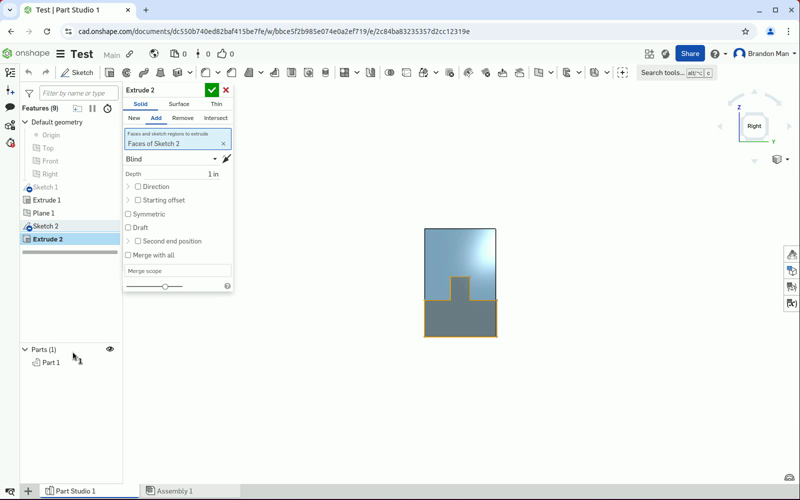
mouse_move(143, 106)
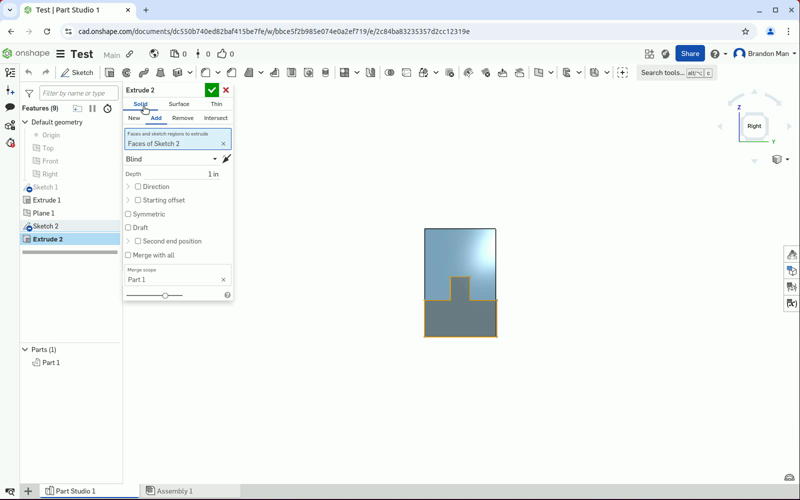
click(143, 106)
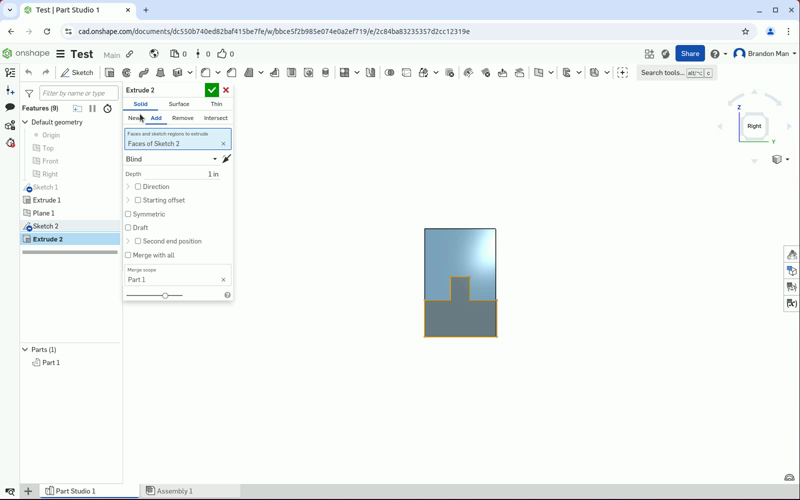
mouse_move(137, 120)
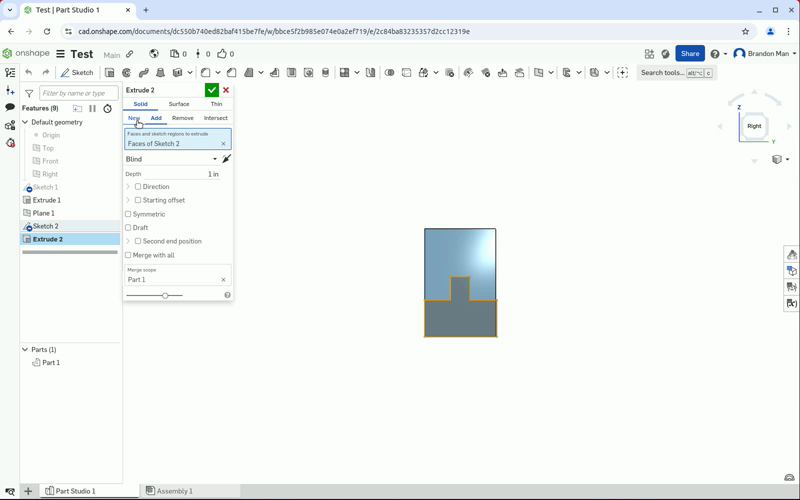
click(137, 120)
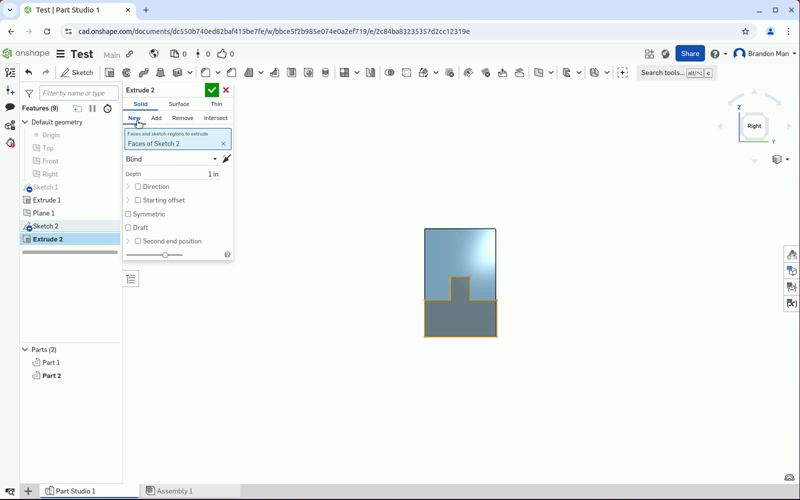
key(tab, 4)
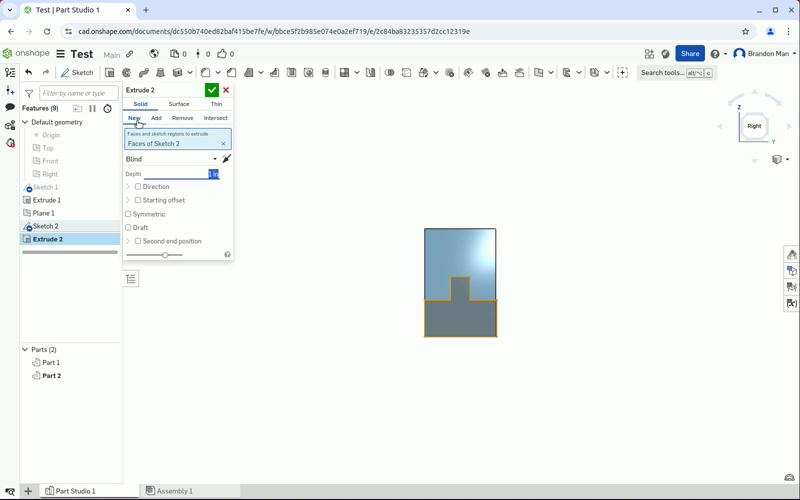
text(0.962)
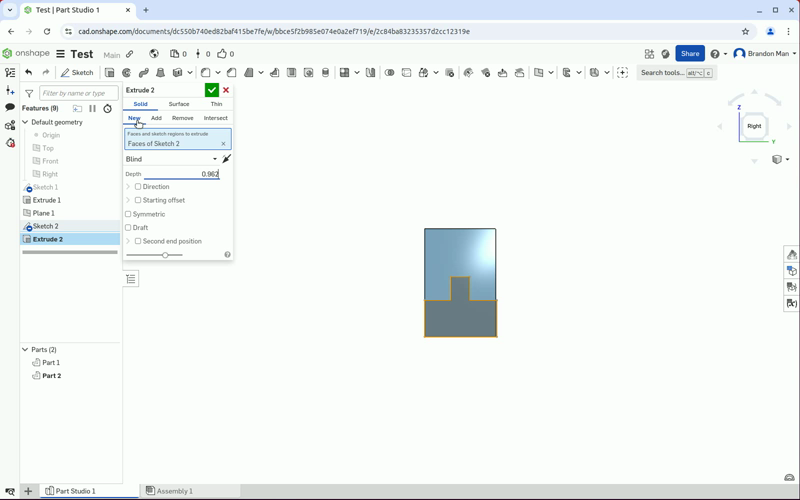
key(tab, 3)
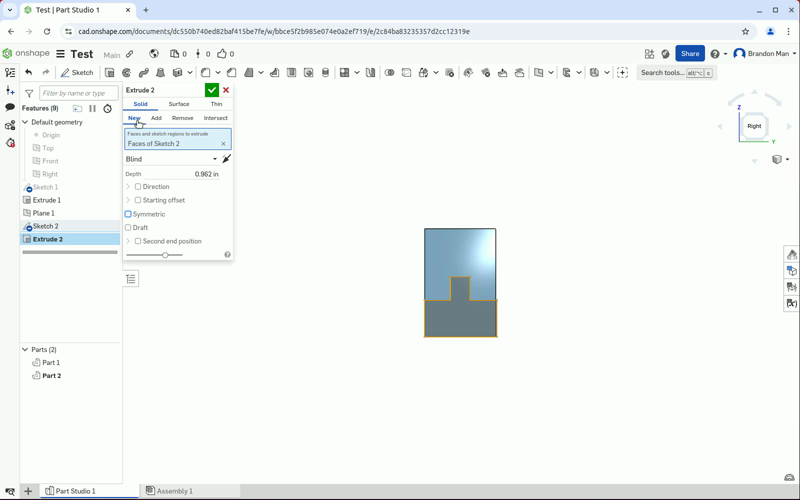
key(space)
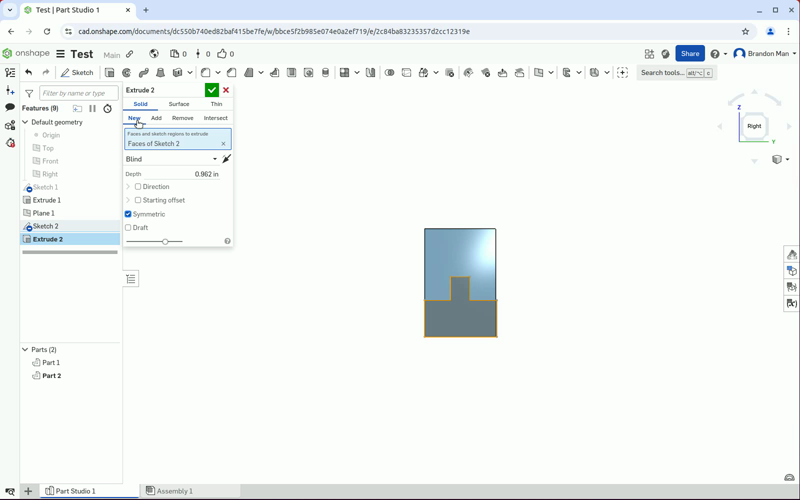
key(enter)
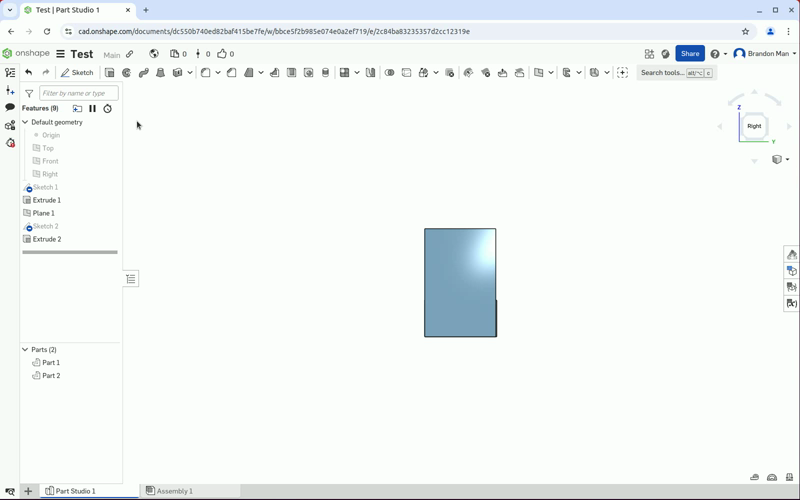
key(shift+h)
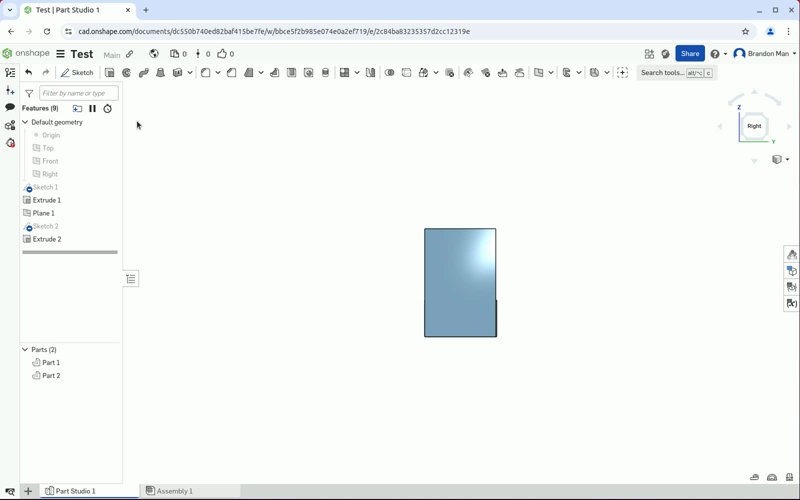
key(shift+h)
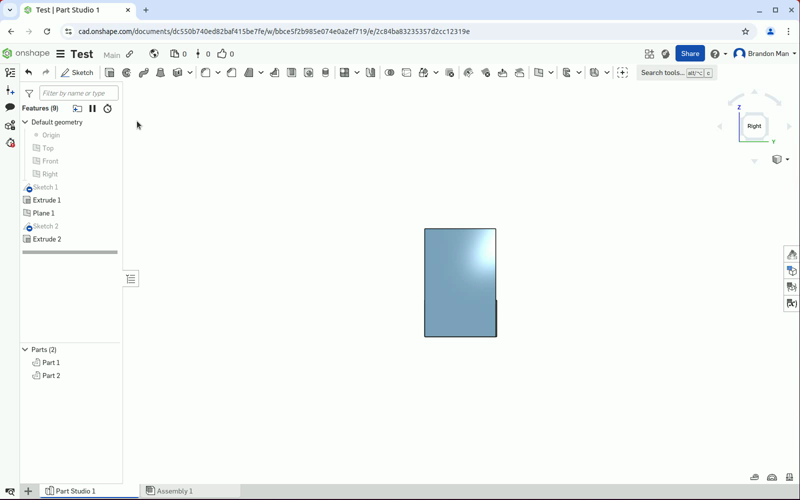
mouse_move(73, 189)
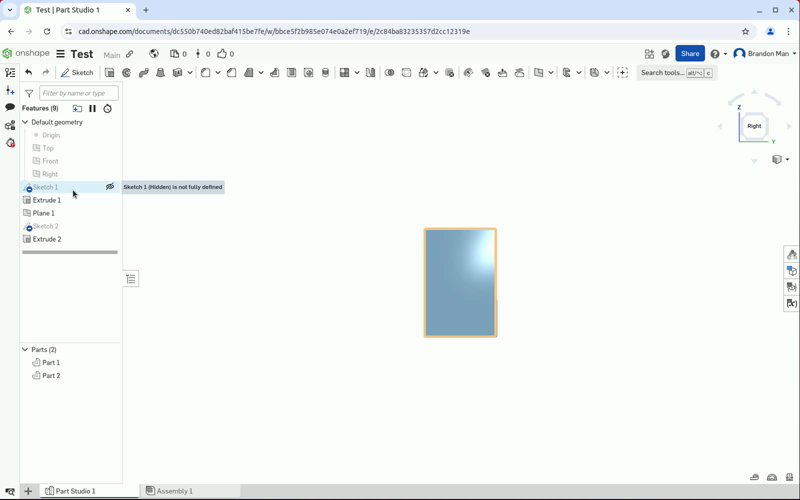
click(73, 189)
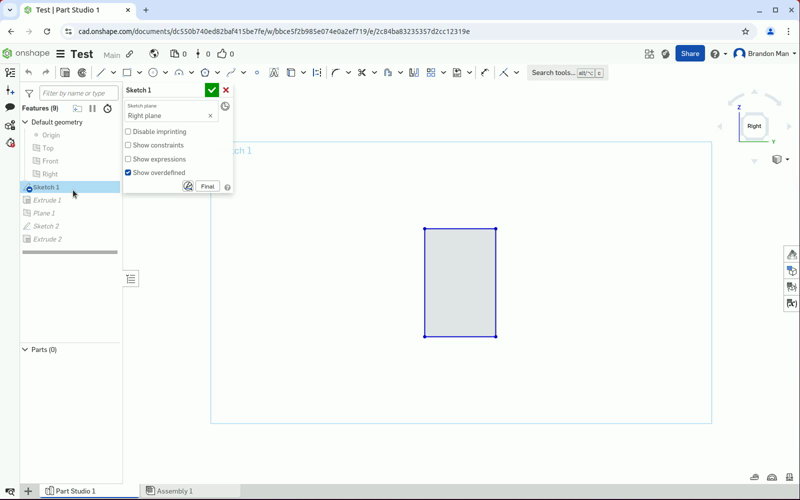
mouse_move(229, 92)
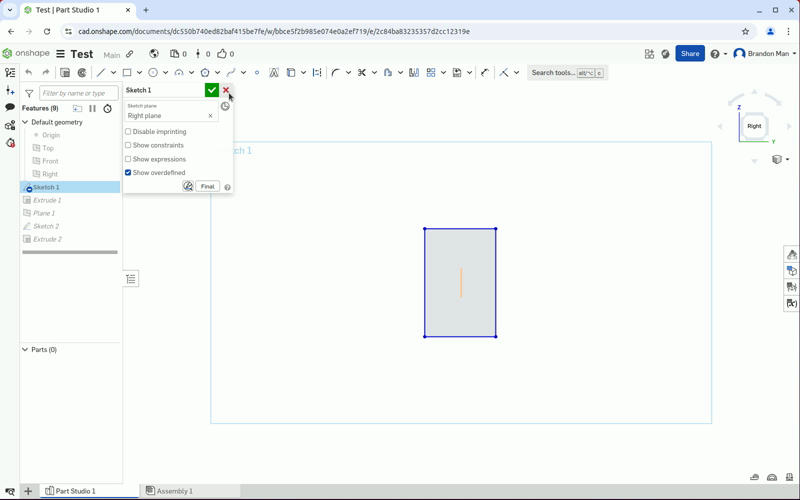
click(229, 92)
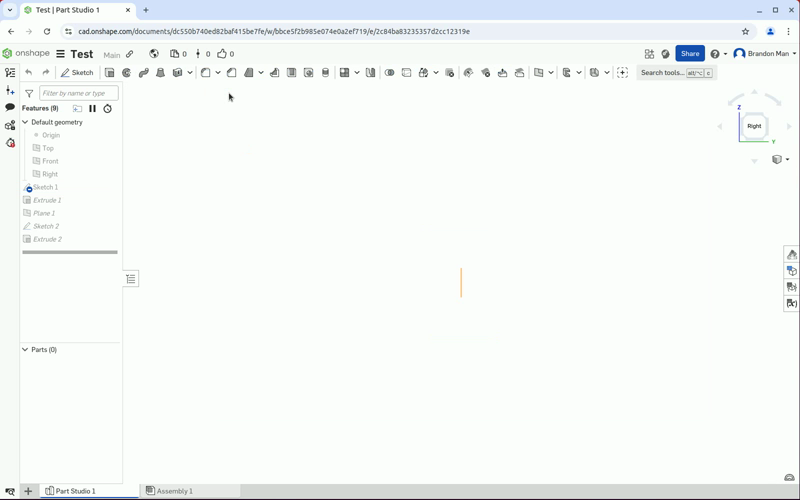
key(shift+s)
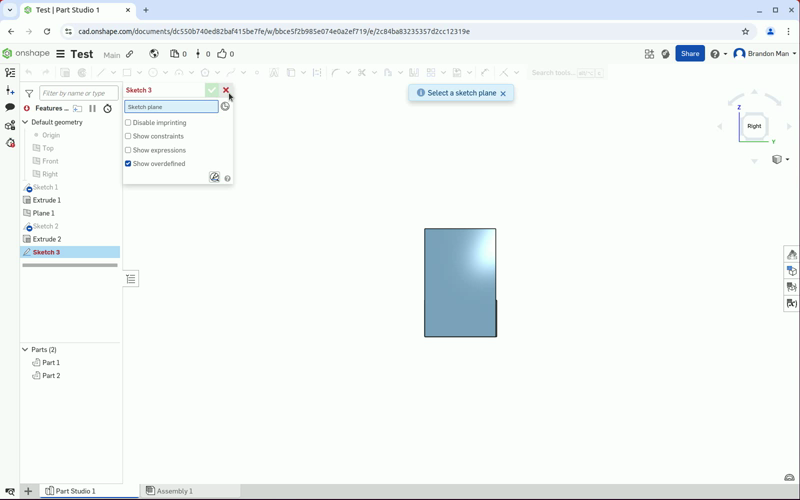
mouse_move(73, 215)
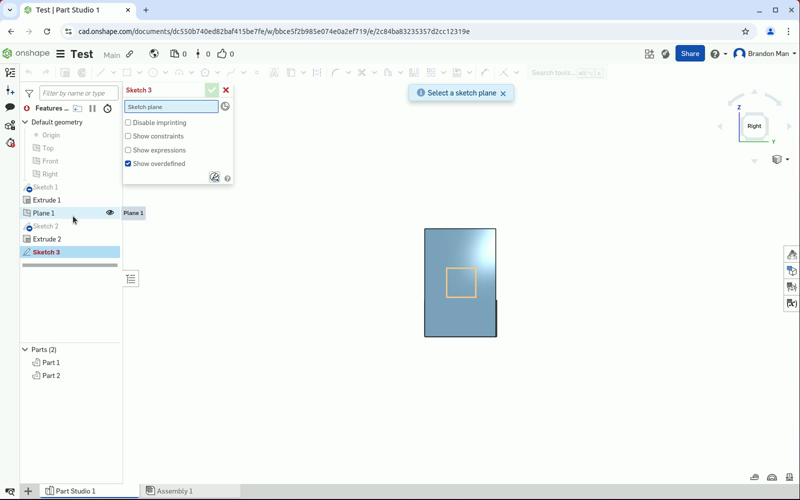
click(73, 215)
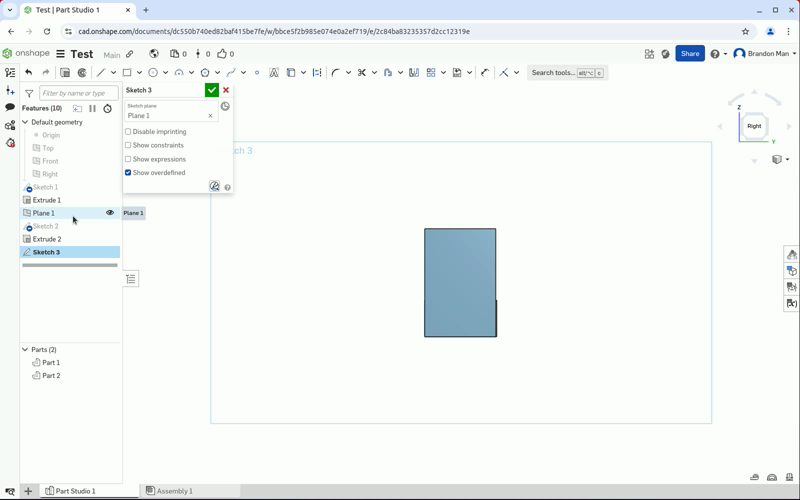
mouse_move(73, 352)
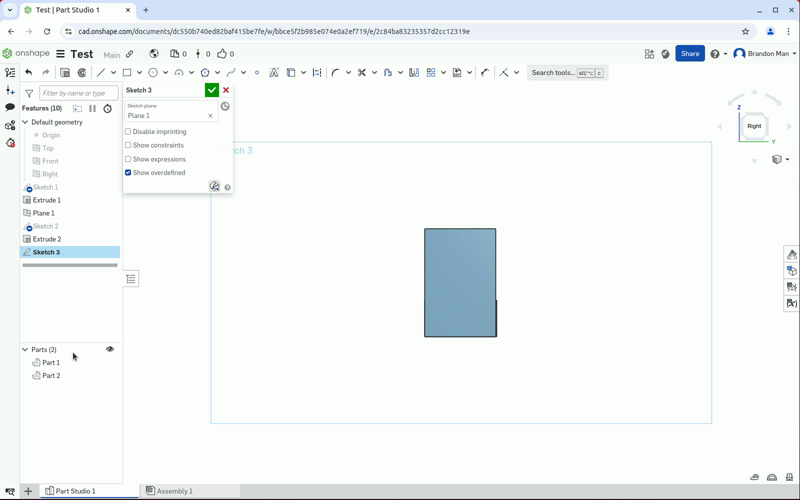
key(y)
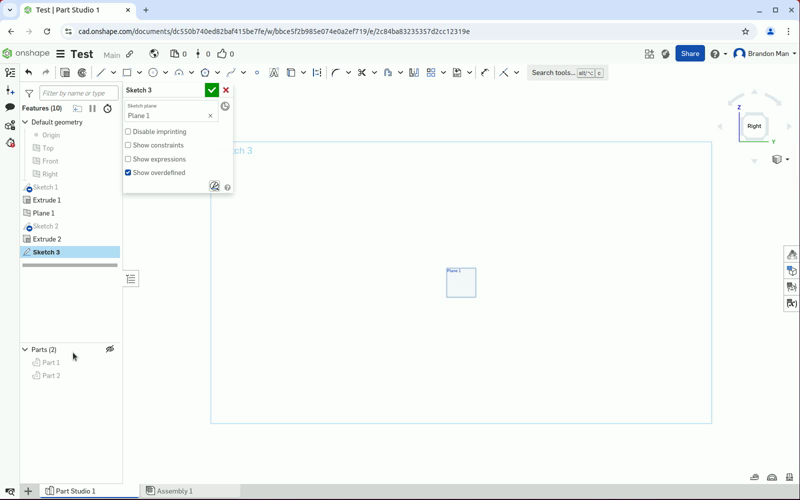
key(l)
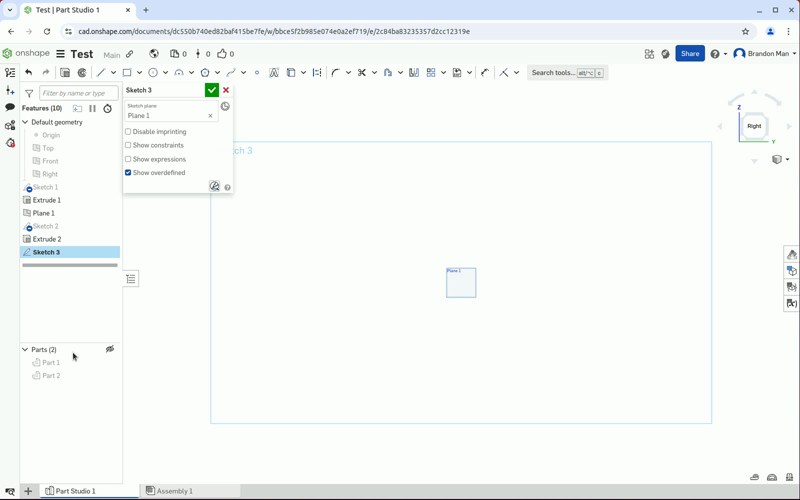
key_down(shift)
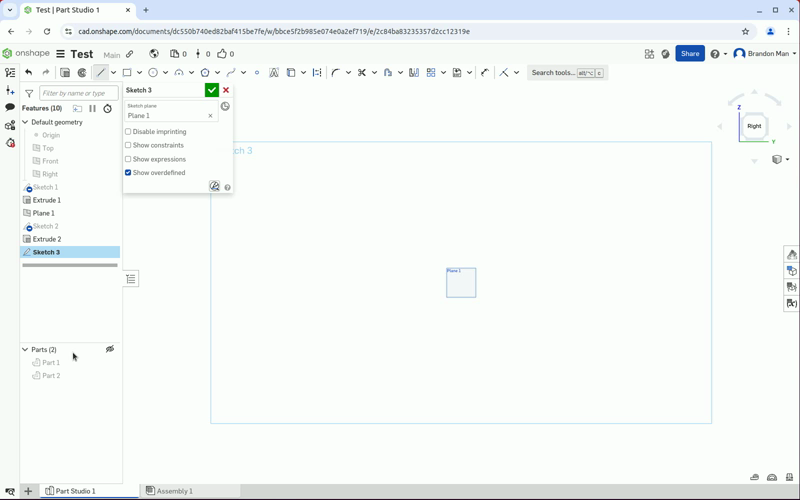
mouse_move(436, 265)
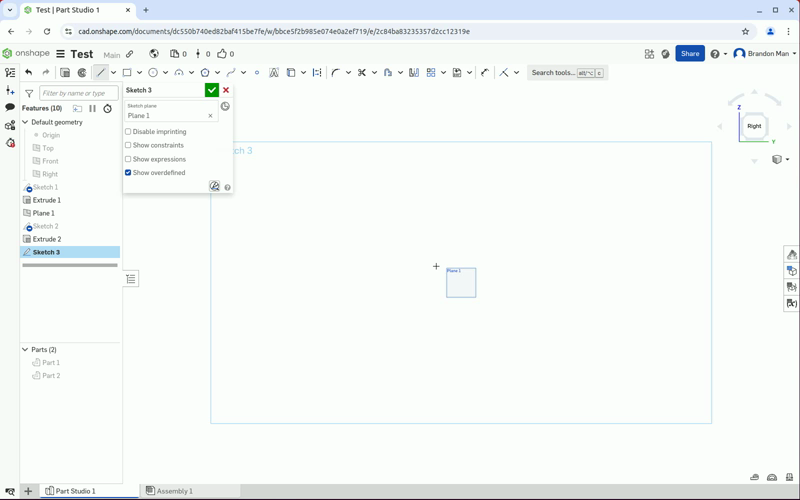
click(436, 265)
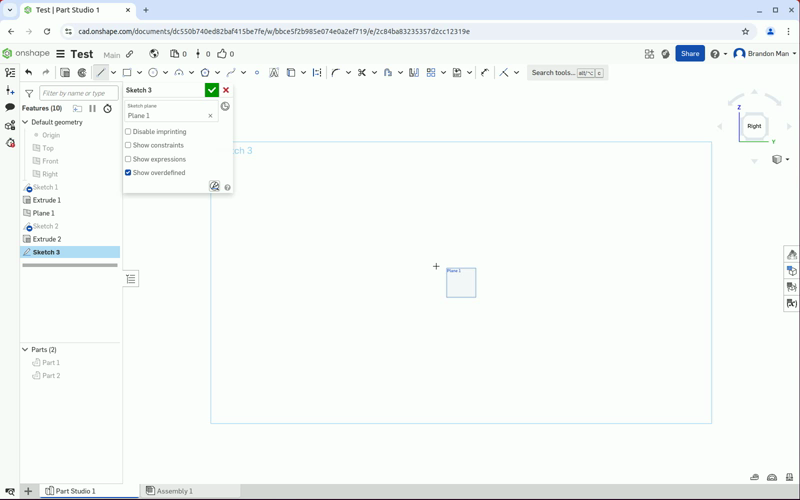
key_up(shift)
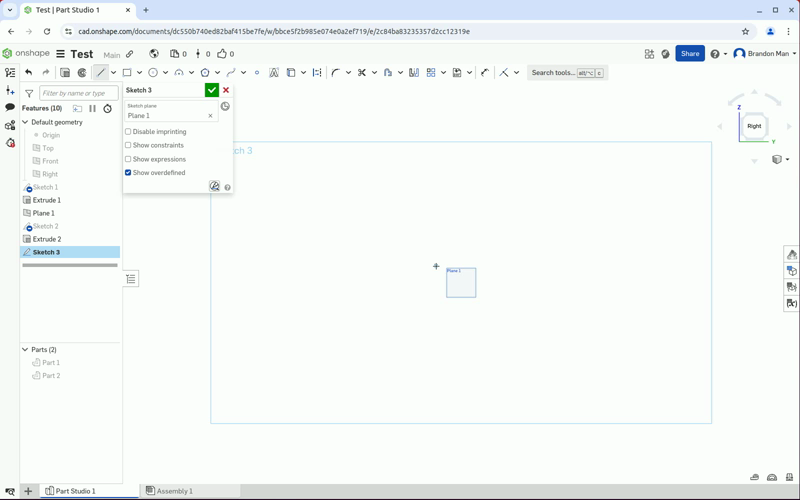
key_down(shift)
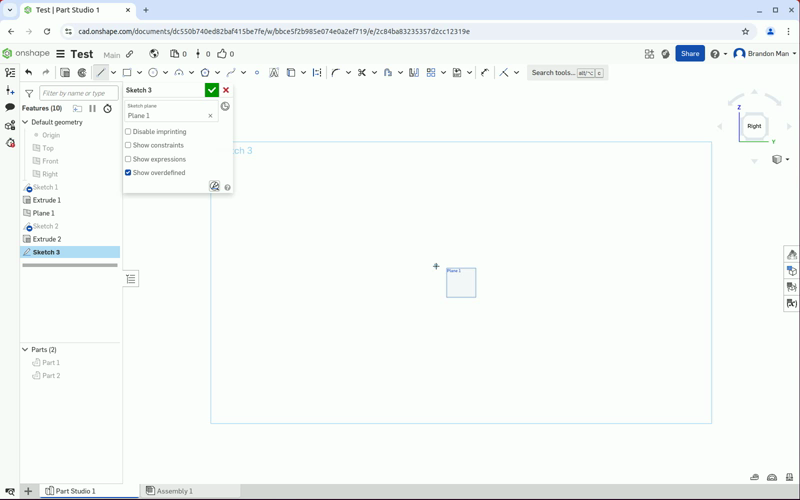
mouse_move(466, 265)
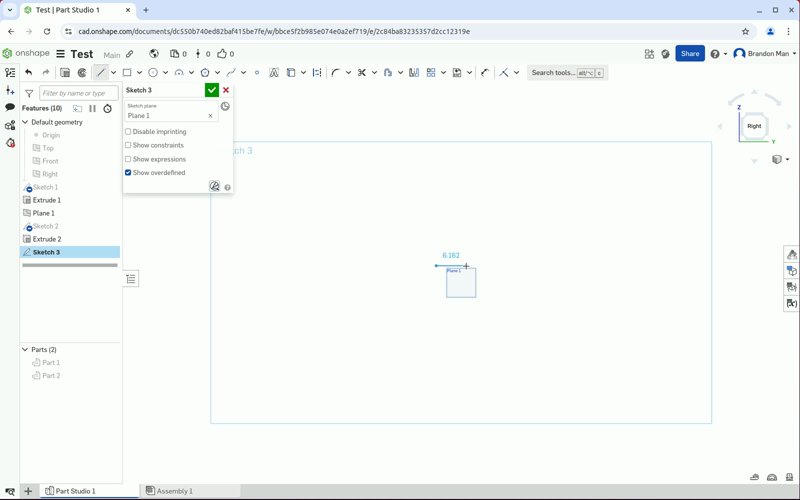
mouse_move(451, 265)
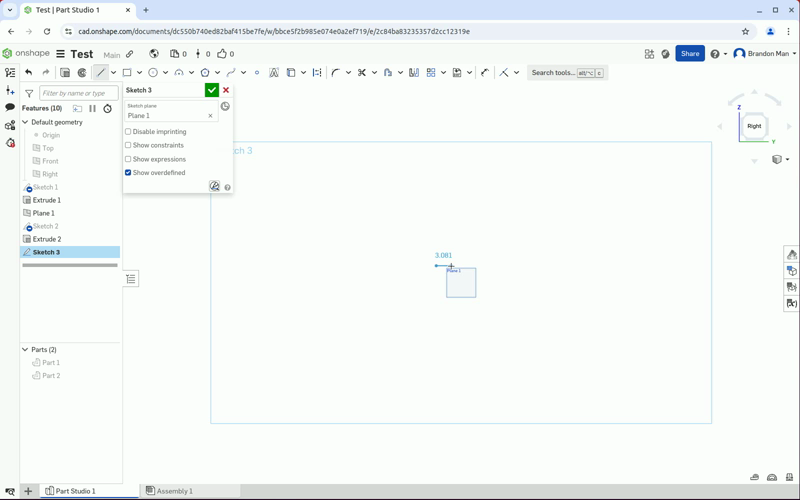
click(451, 265)
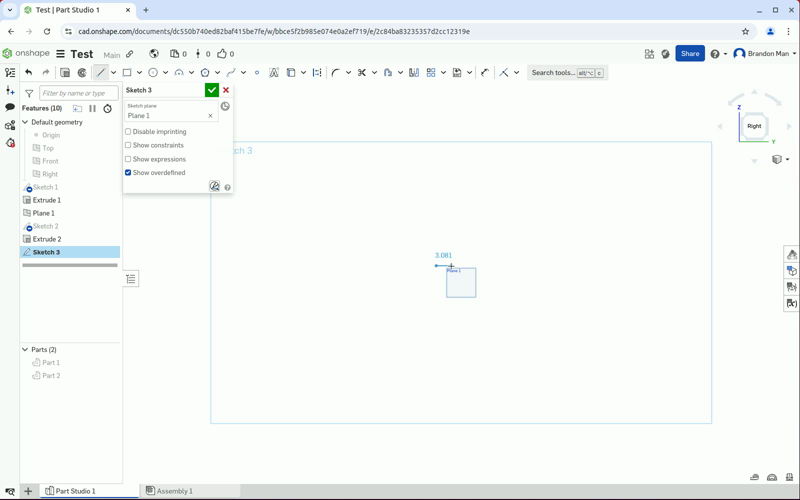
key_up(shift)
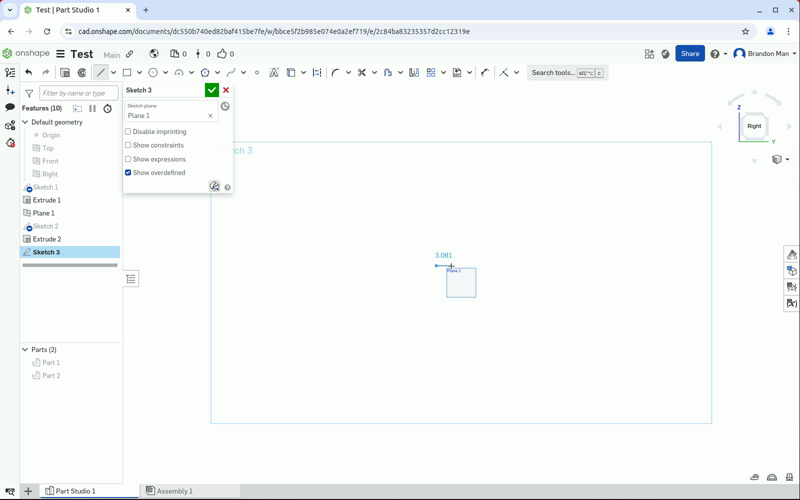
key_down(shift)
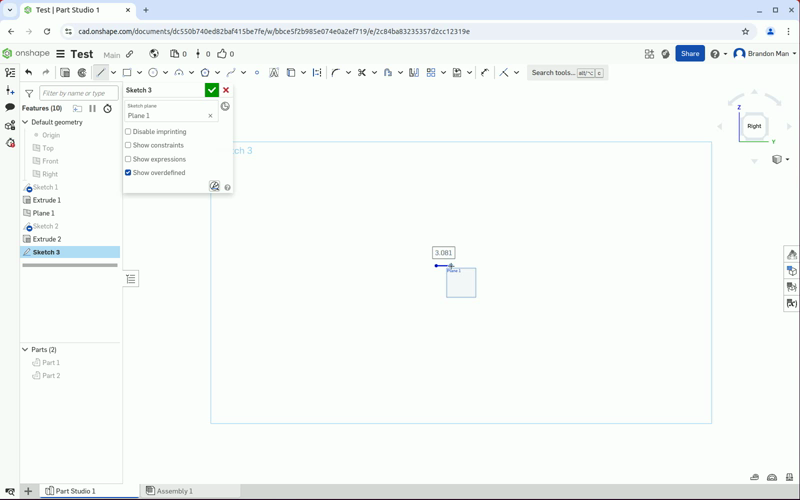
mouse_move(481, 265)
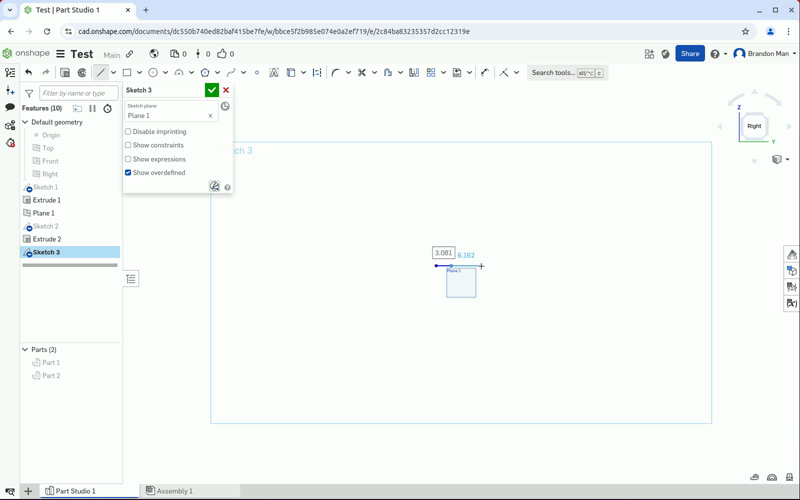
mouse_move(451, 250)
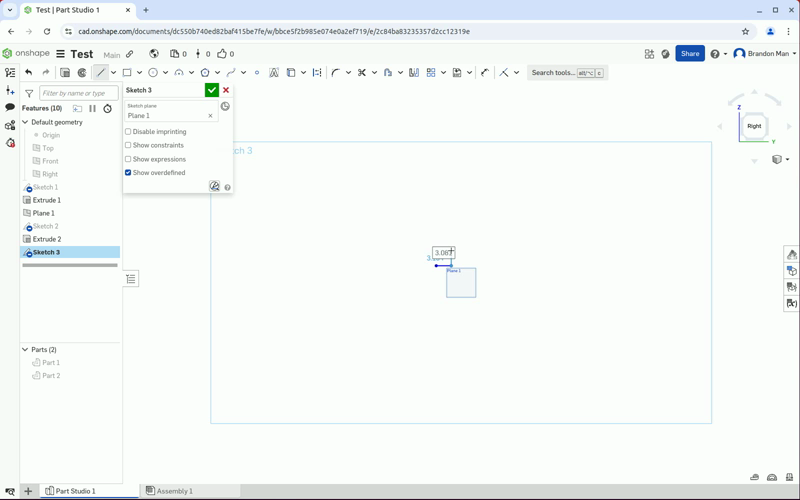
click(451, 250)
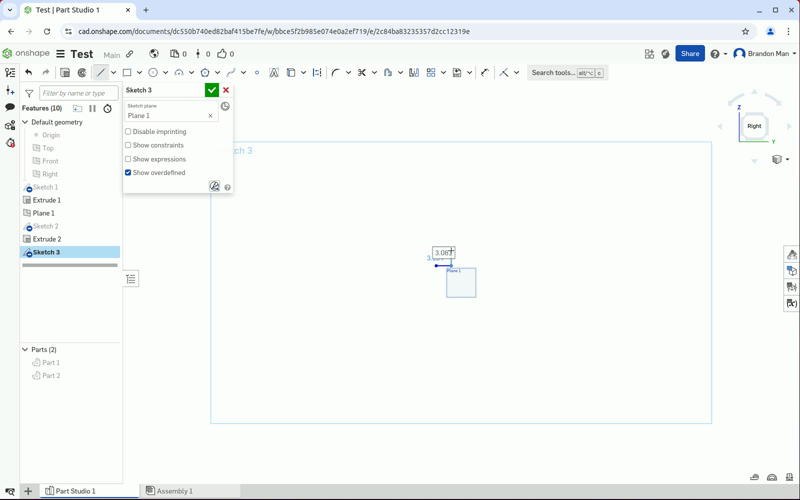
key_up(shift)
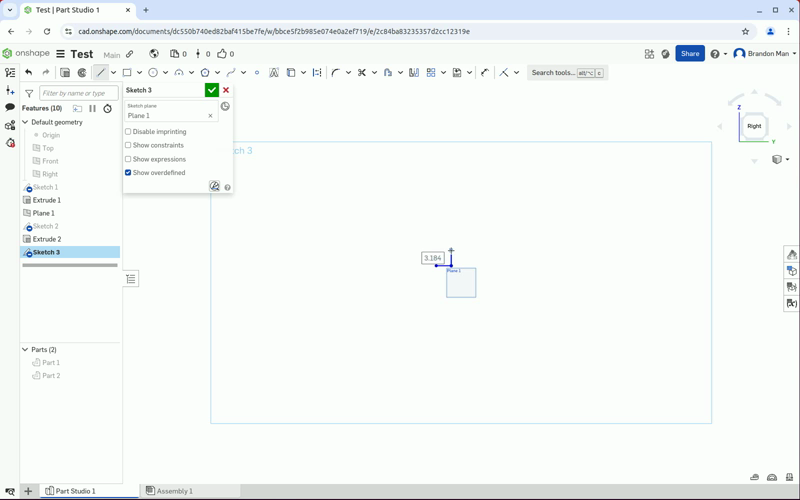
key_down(shift)
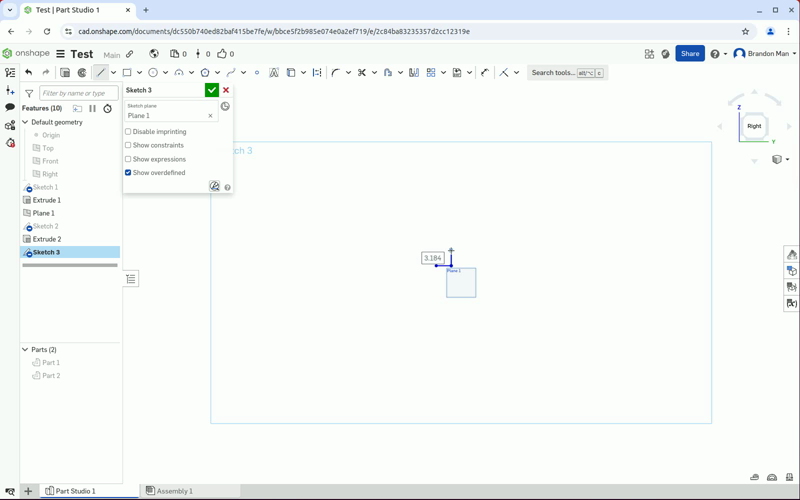
mouse_move(481, 250)
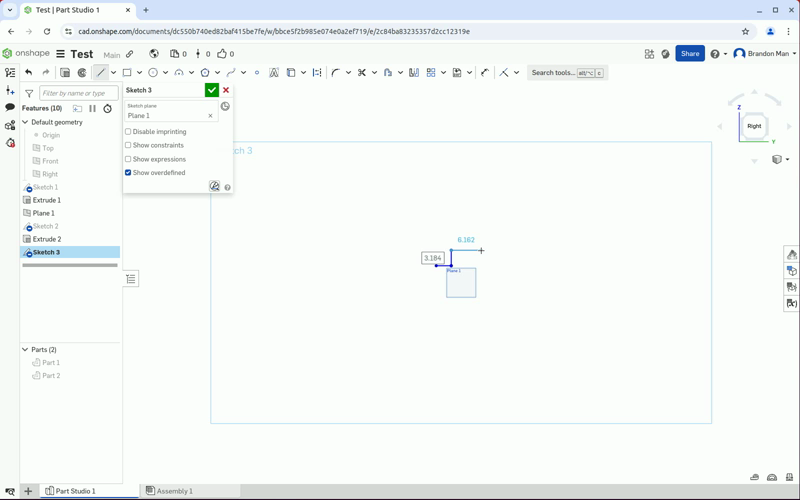
mouse_move(436, 250)
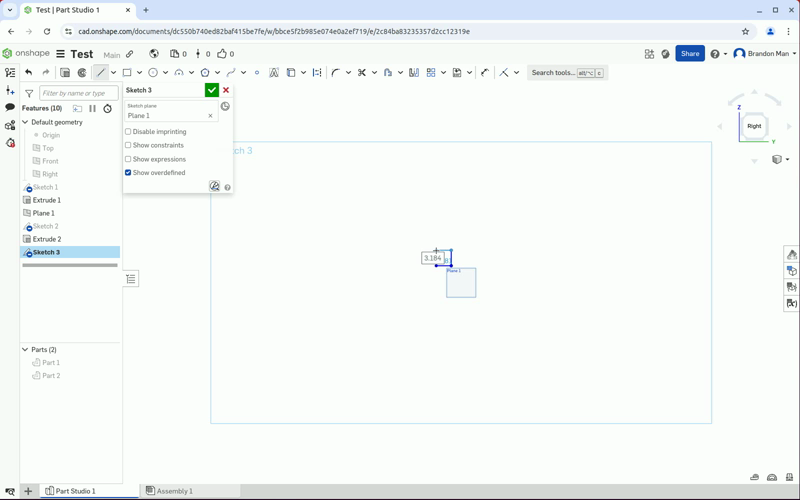
click(436, 250)
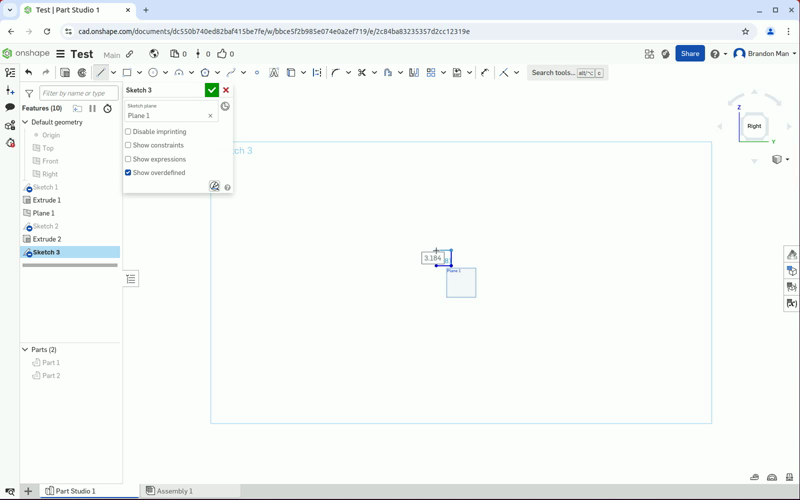
key_up(shift)
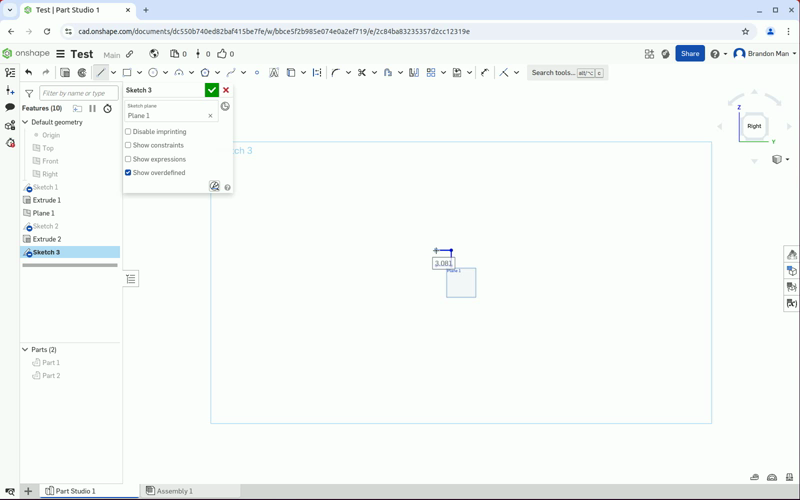
mouse_move(466, 250)
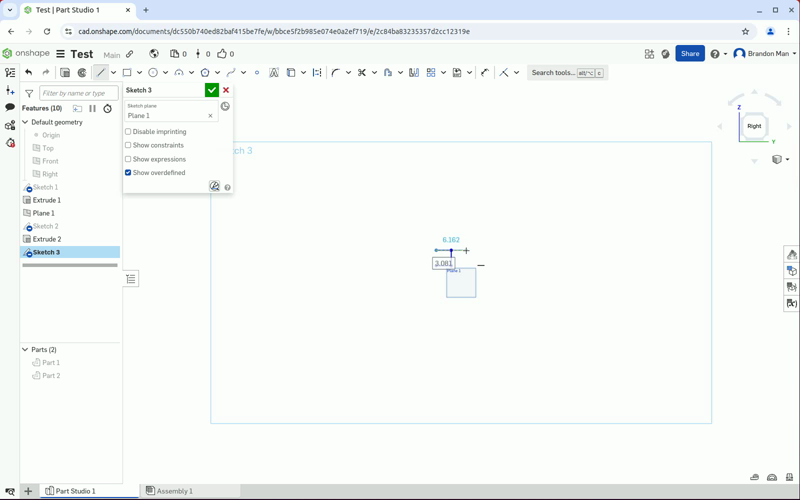
key_down(shift)
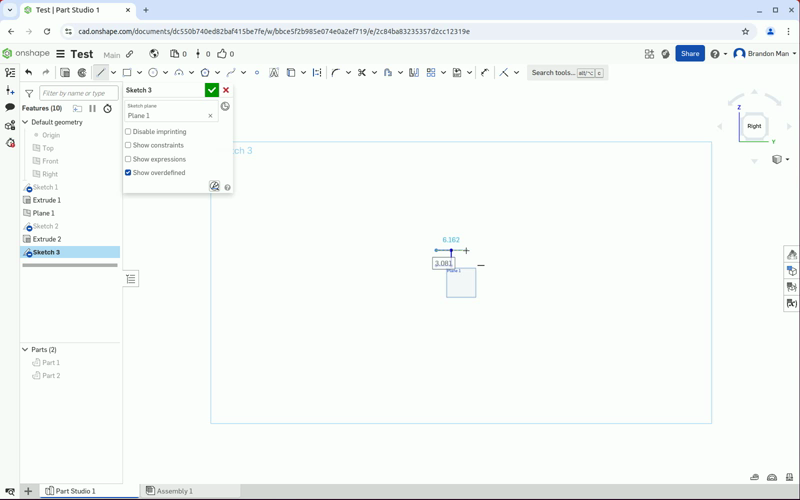
mouse_move(436, 265)
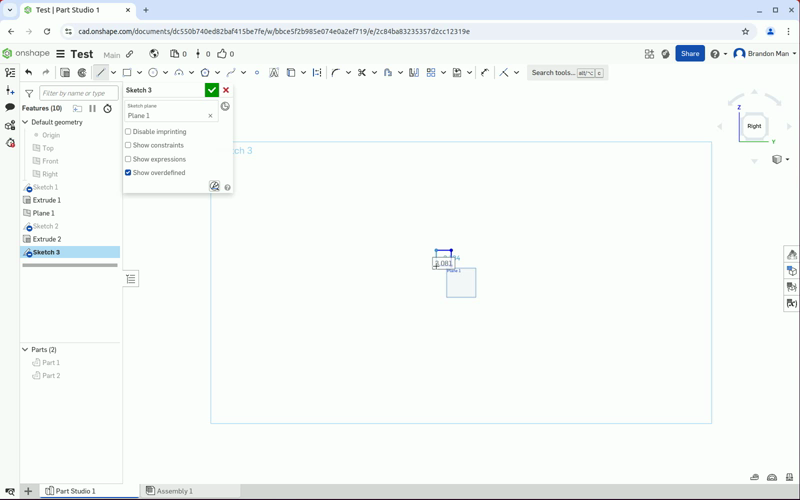
key_up(shift)
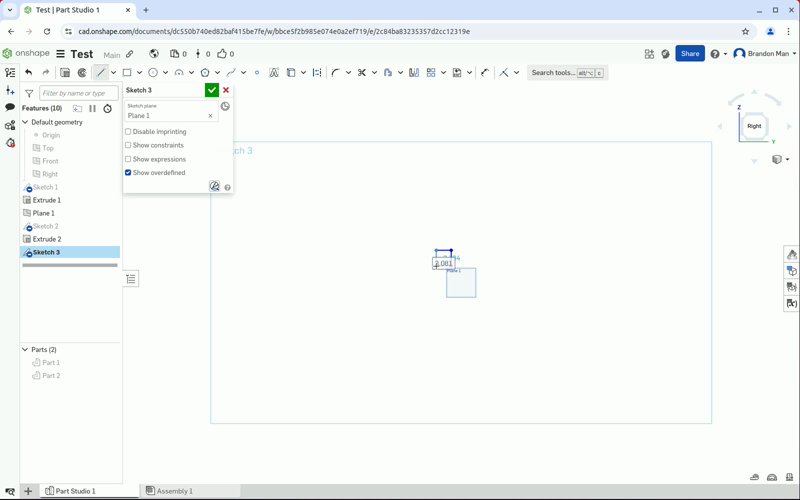
click(436, 265)
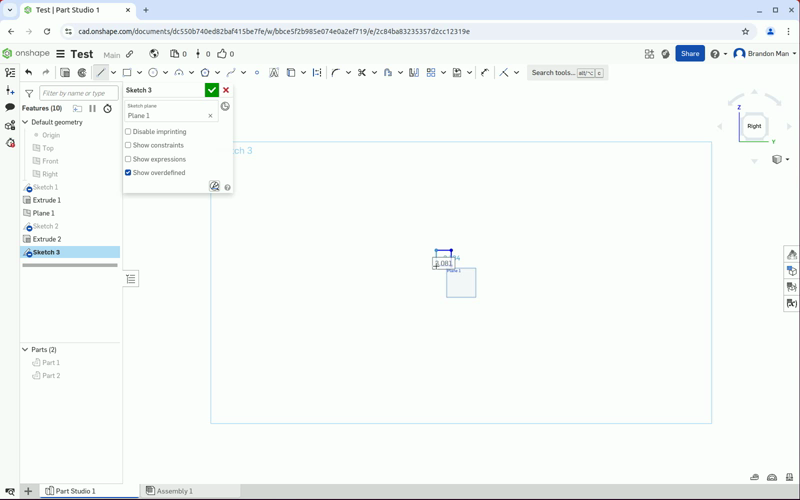
key(esc)
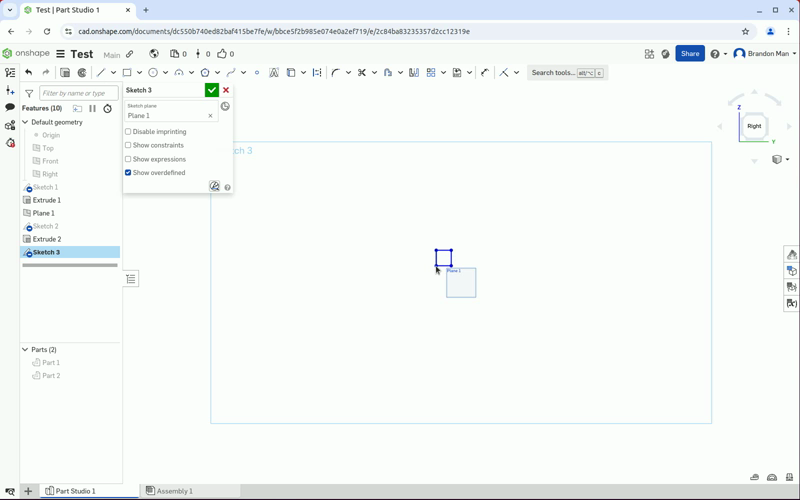
mouse_move(450, 251)
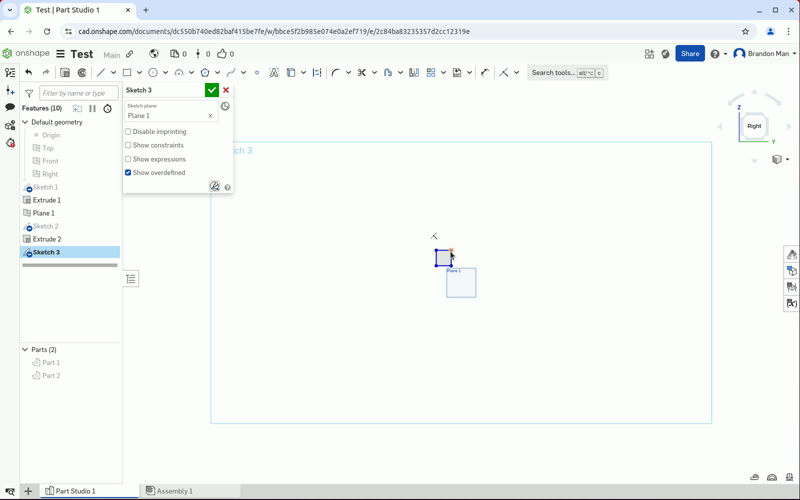
scroll(6)
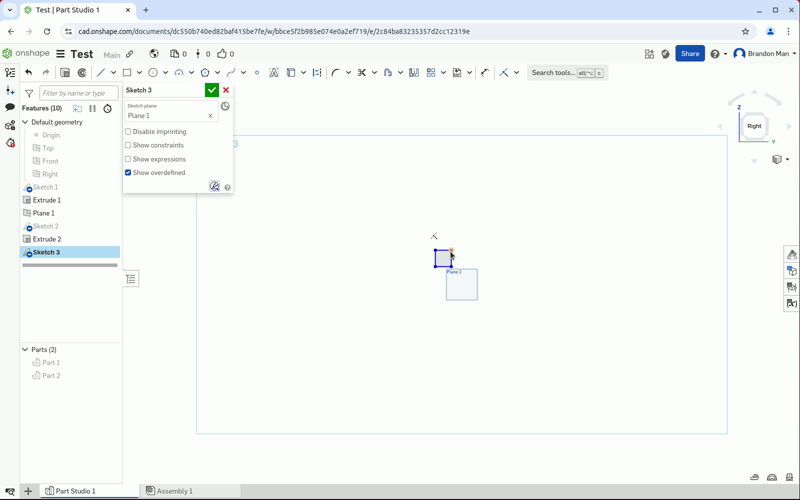
scroll(6)
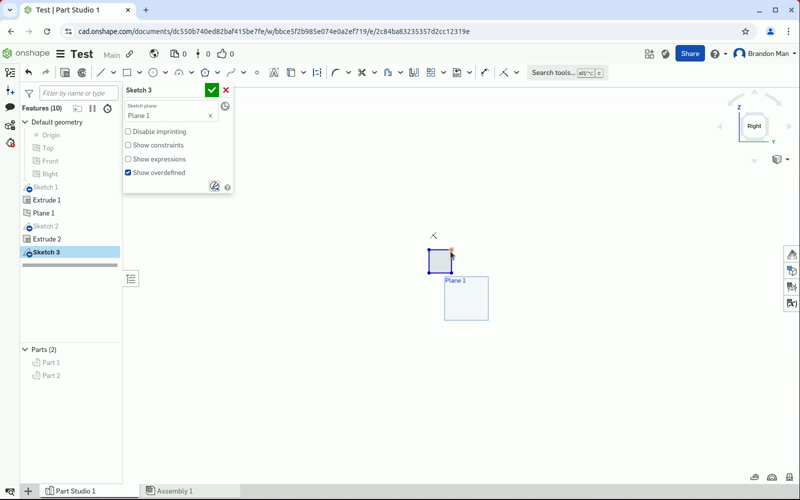
scroll(6)
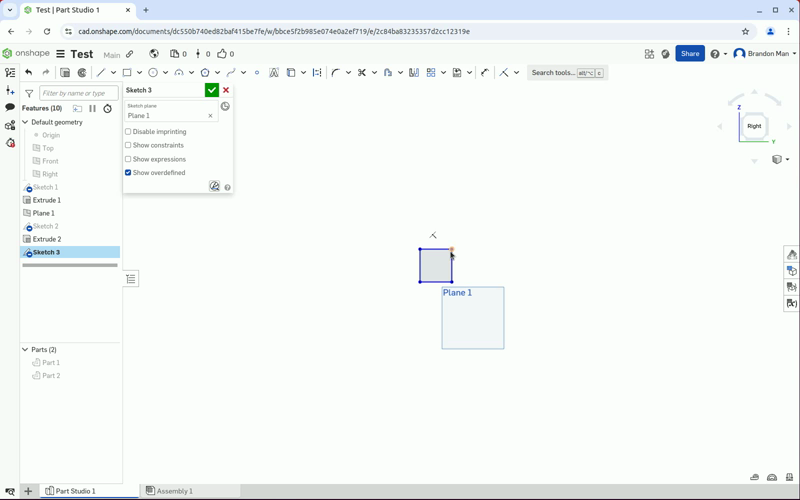
scroll(6)
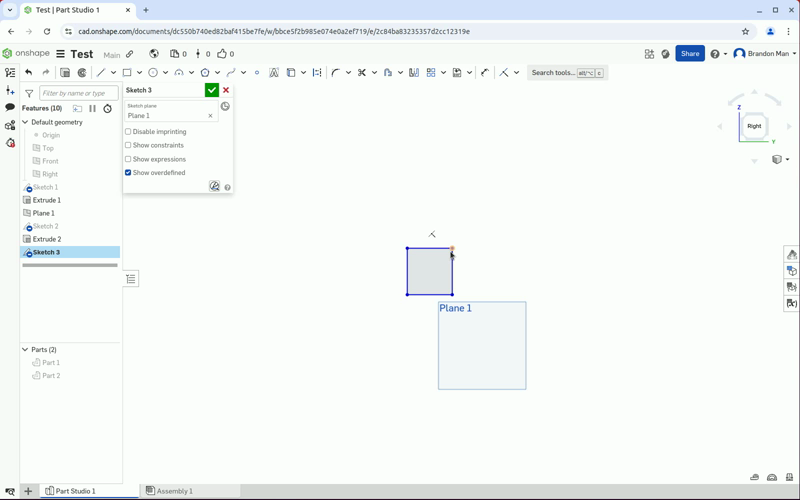
scroll(6)
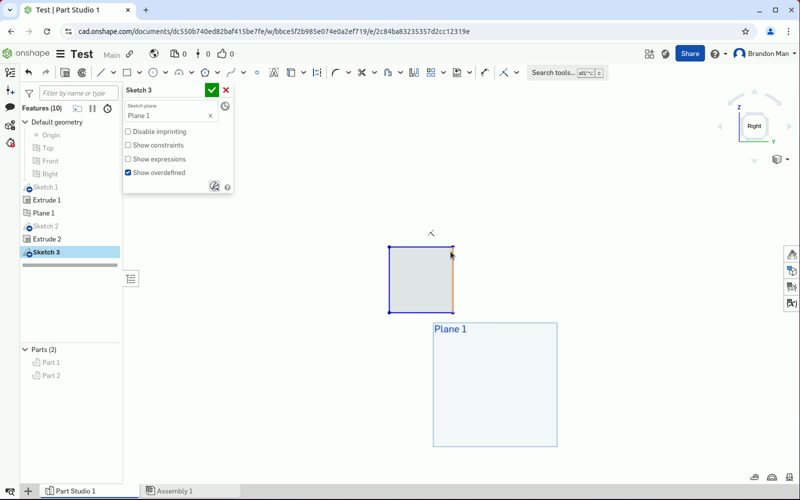
scroll(6)
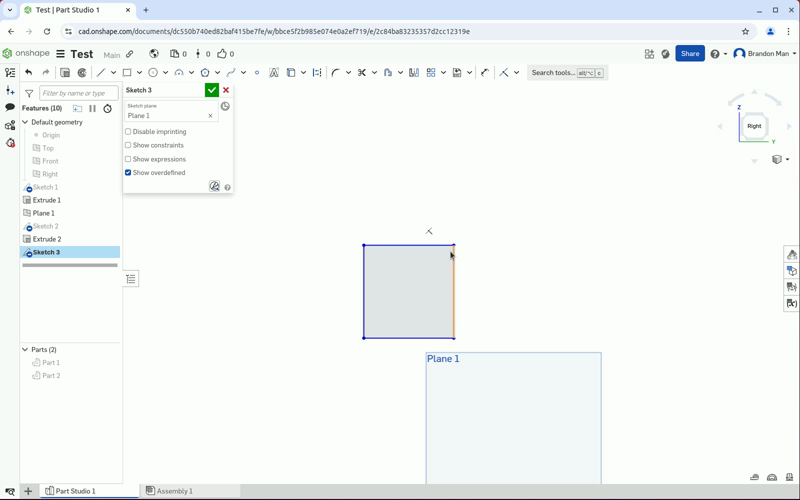
scroll(6)
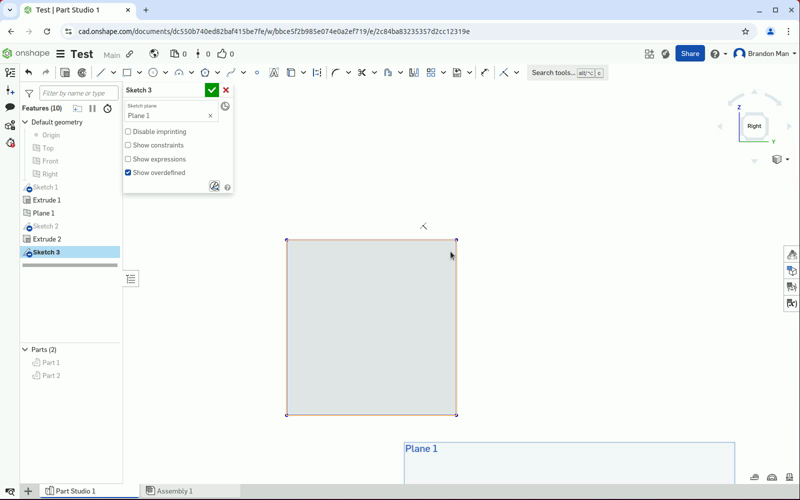
click(450, 251)
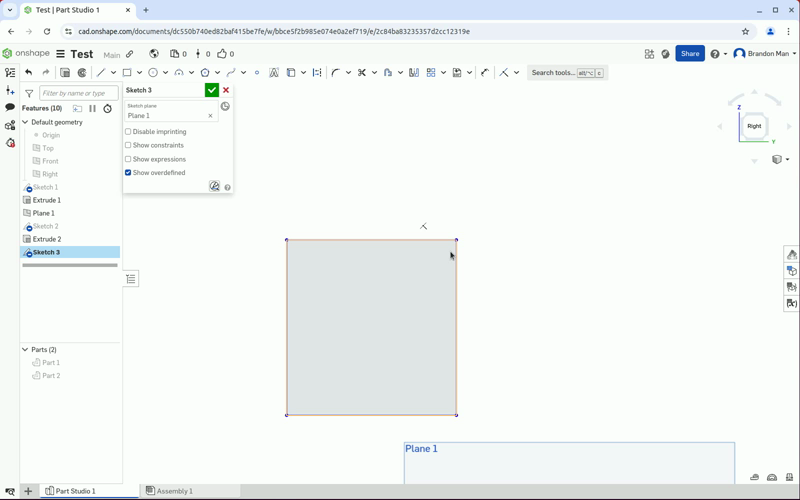
scroll(-6)
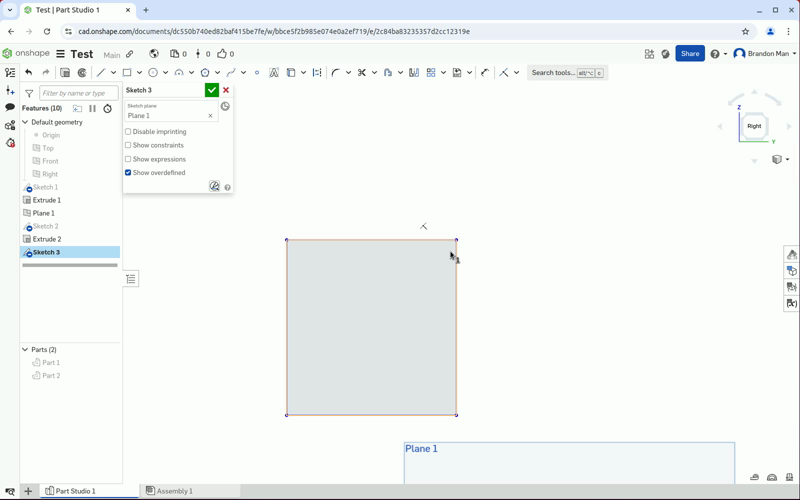
scroll(-6)
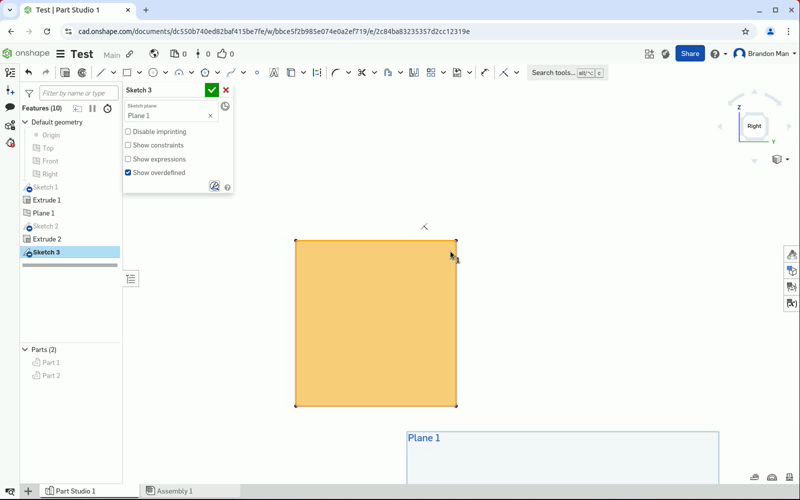
scroll(-6)
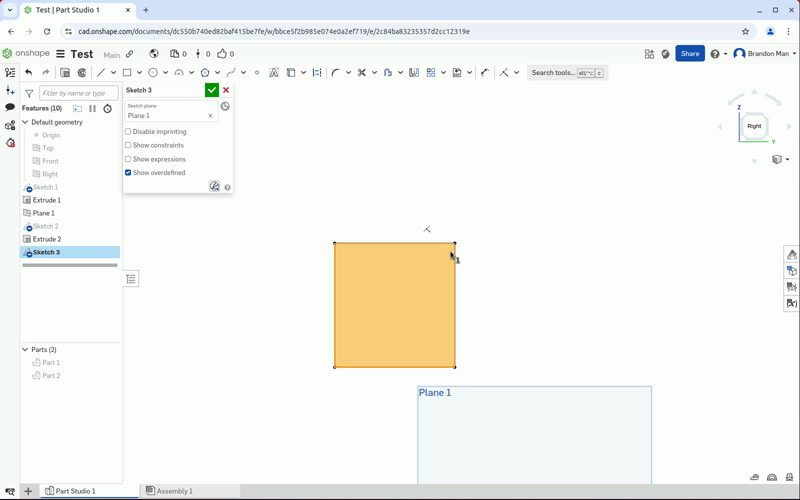
scroll(-6)
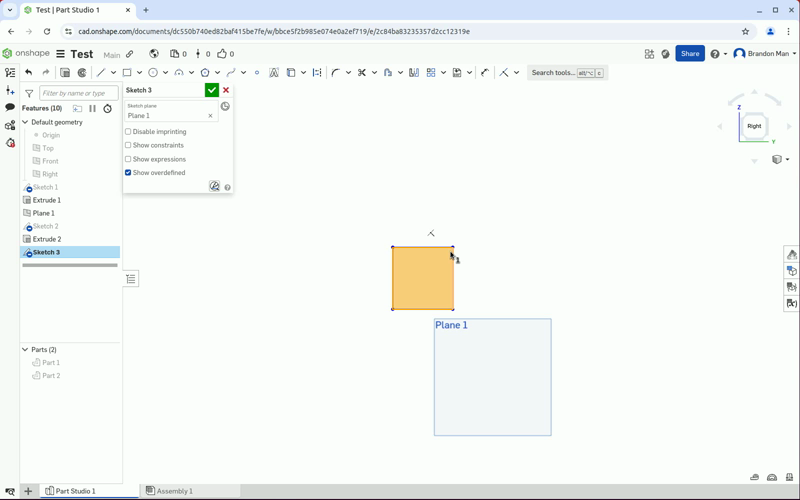
scroll(-6)
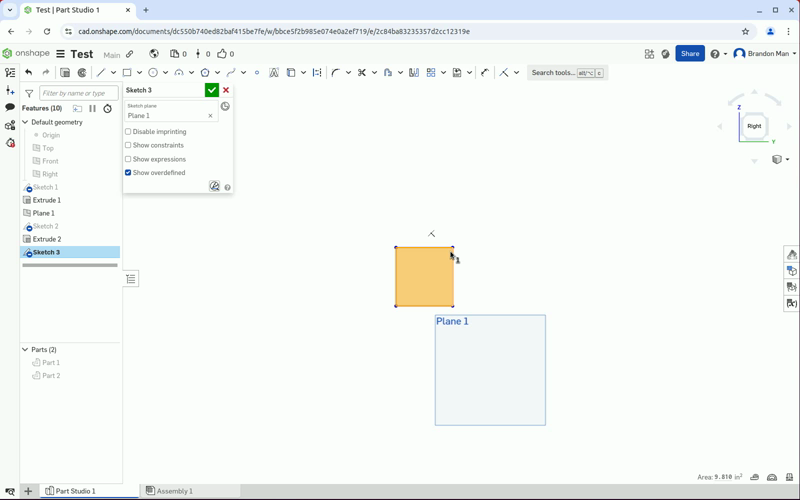
scroll(-6)
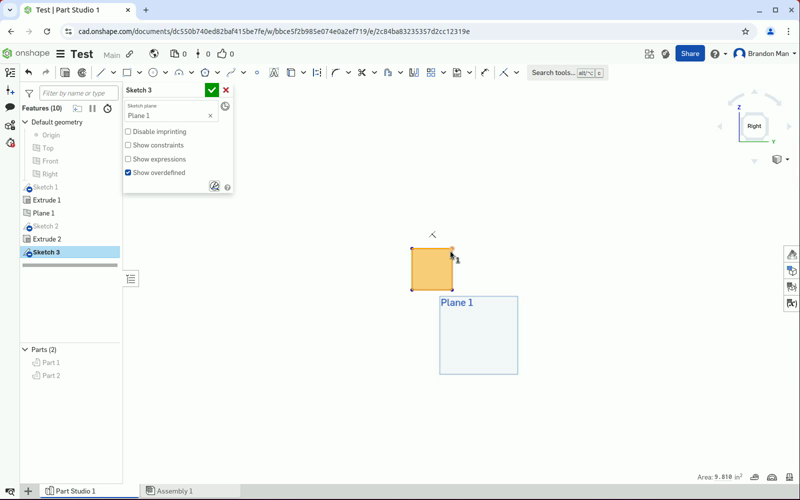
scroll(-6)
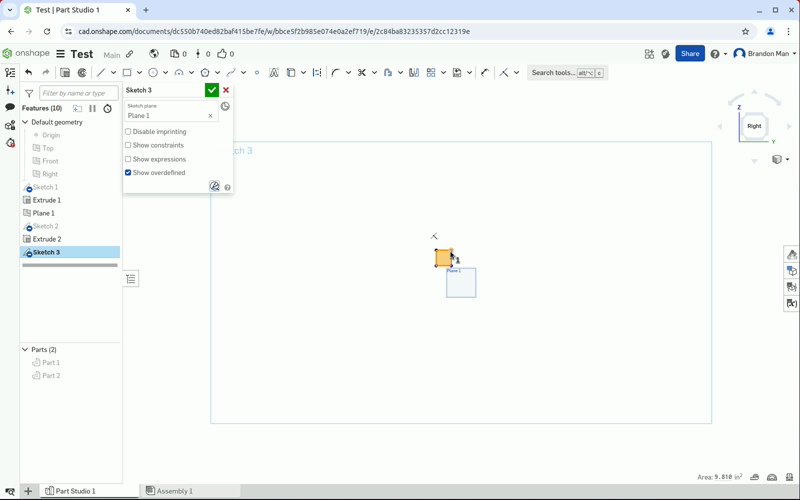
mouse_move(73, 352)
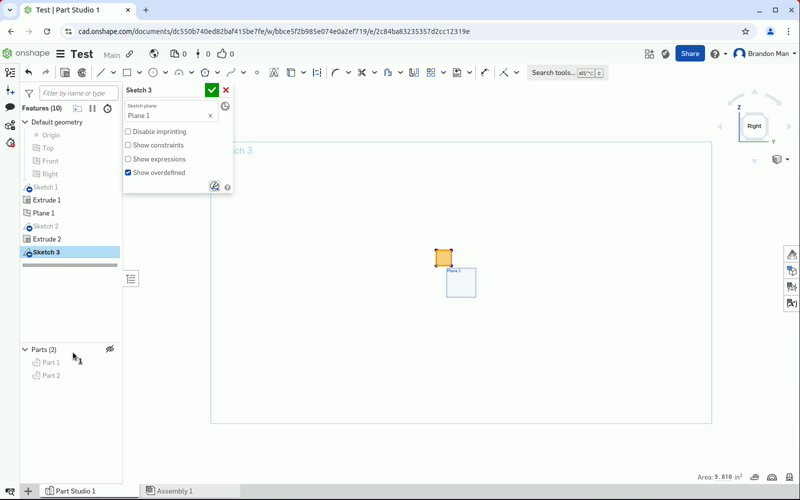
key(shift+y)
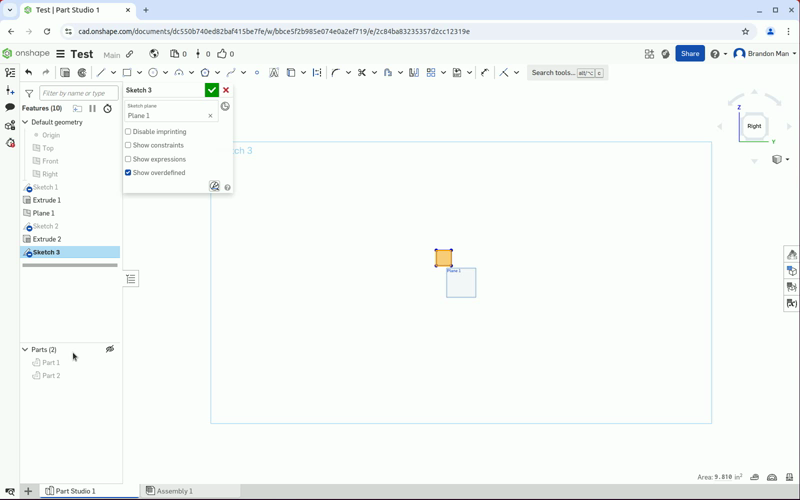
key(shift+e)
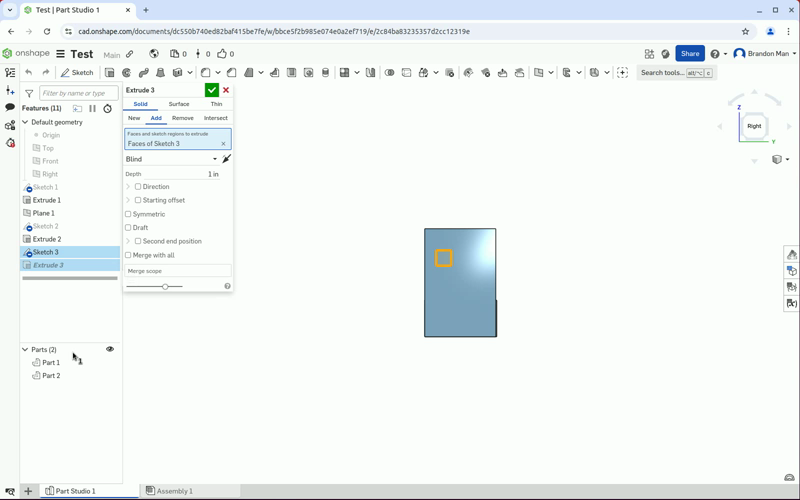
mouse_move(143, 106)
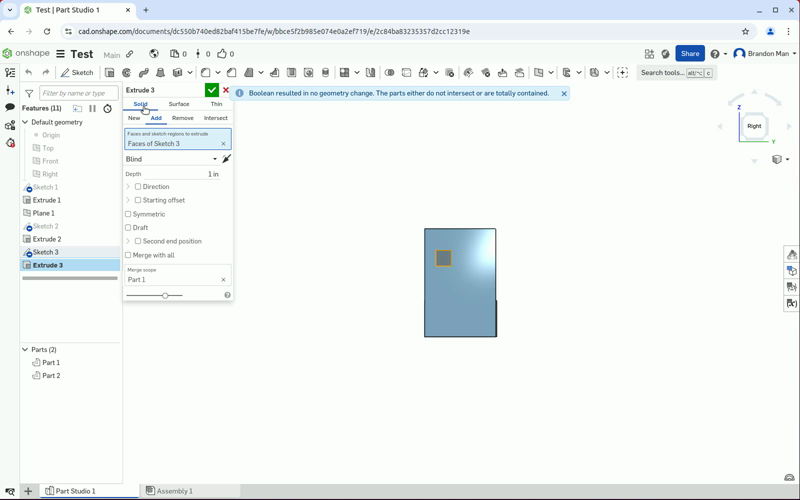
click(143, 106)
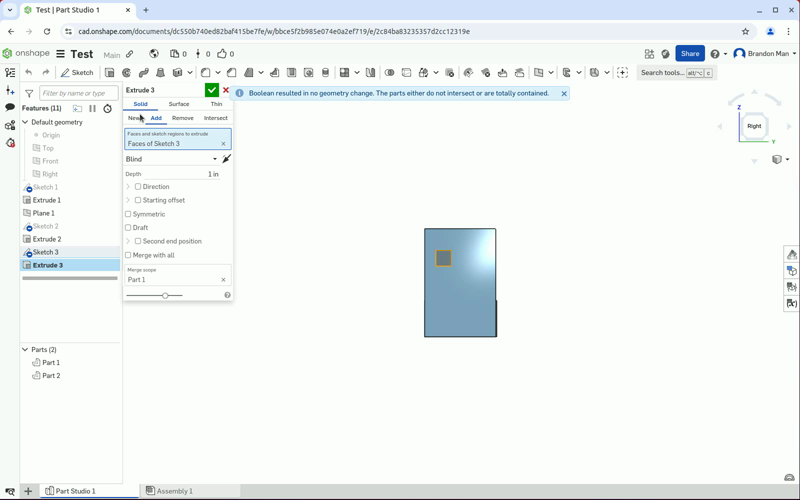
mouse_move(137, 120)
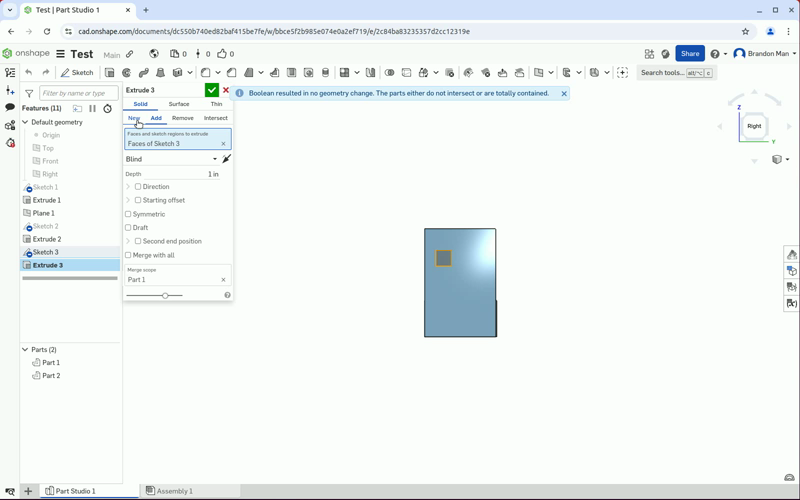
click(137, 120)
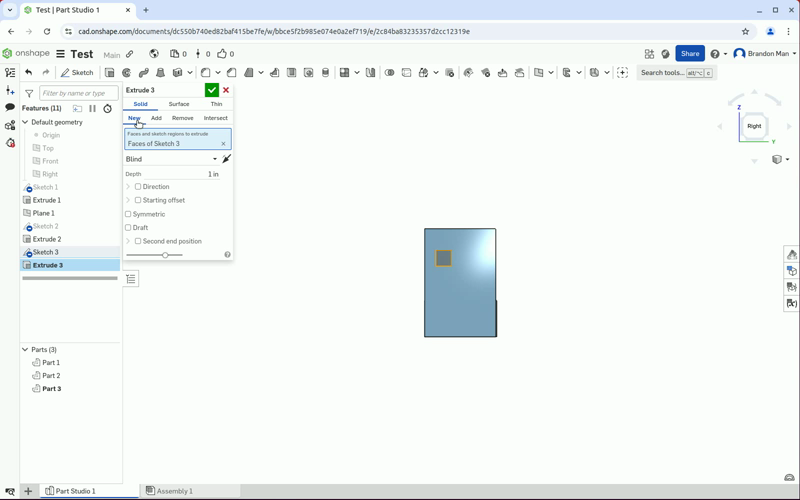
key(tab, 4)
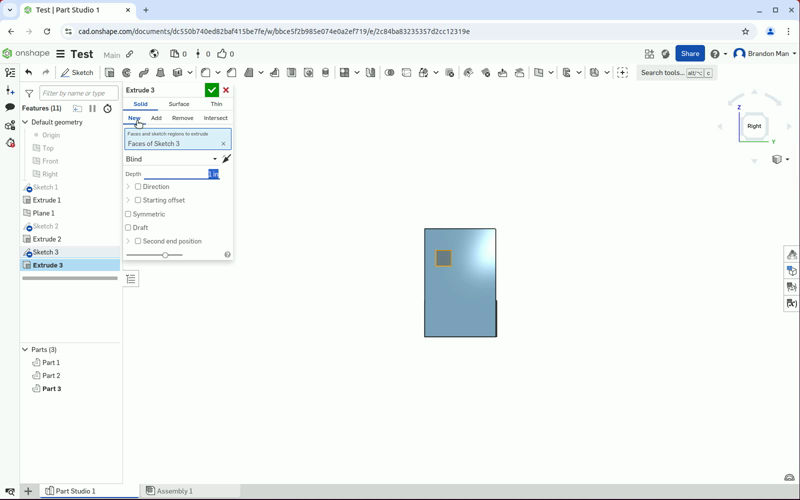
text(0.962)
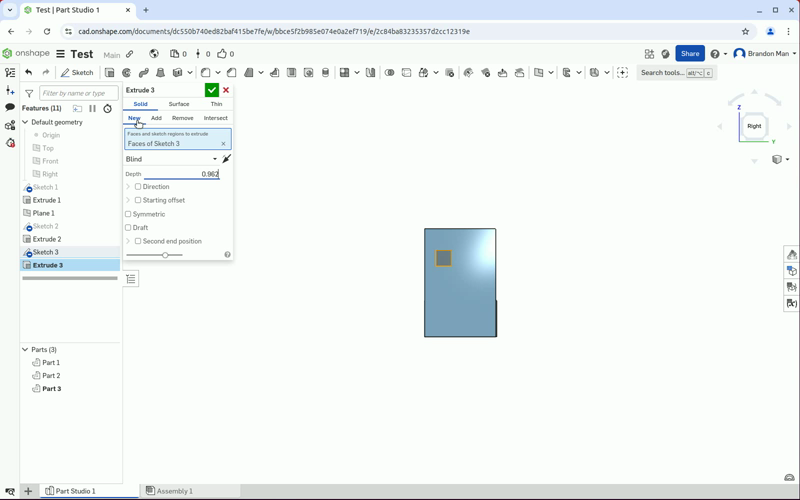
key(tab, 3)
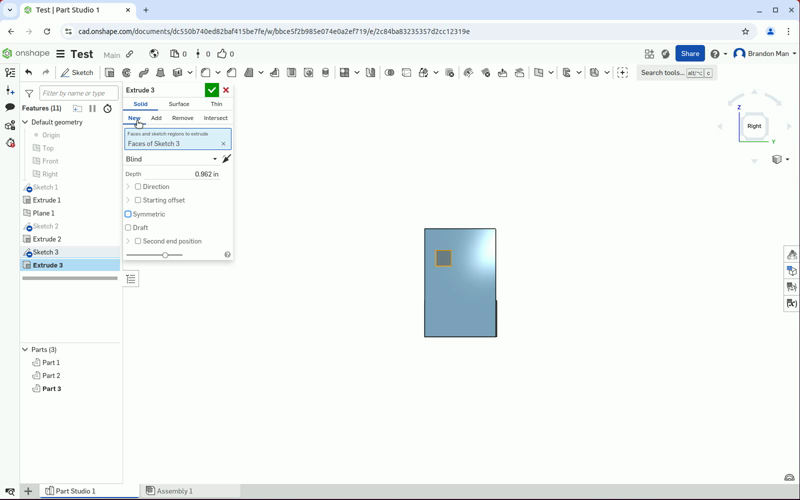
key(space)
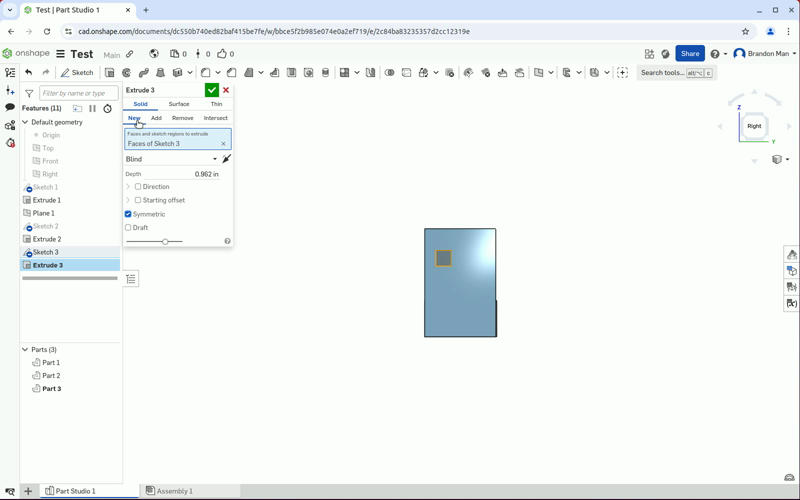
key(enter)
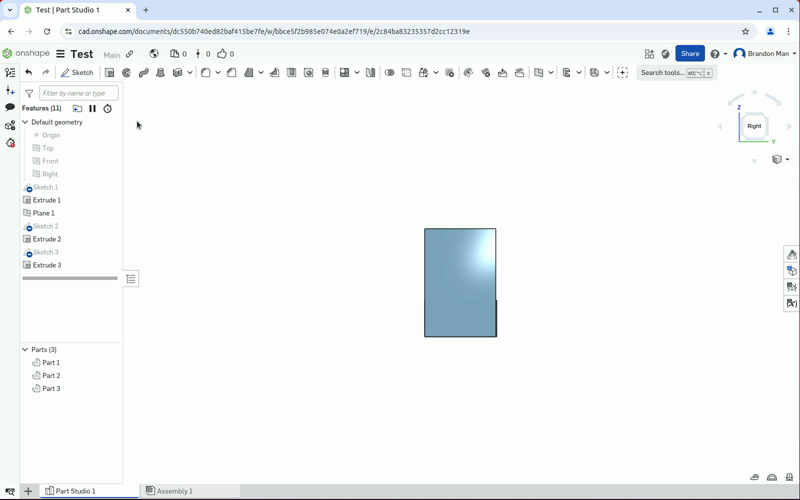
key(shift+h)
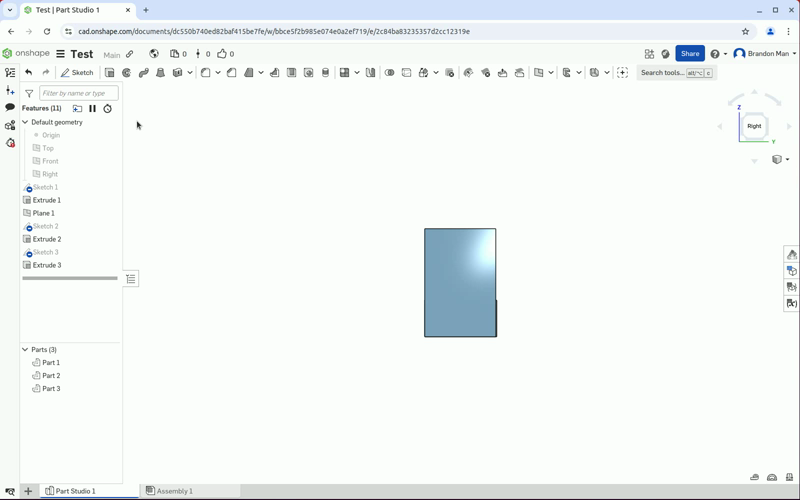
key(shift+h)
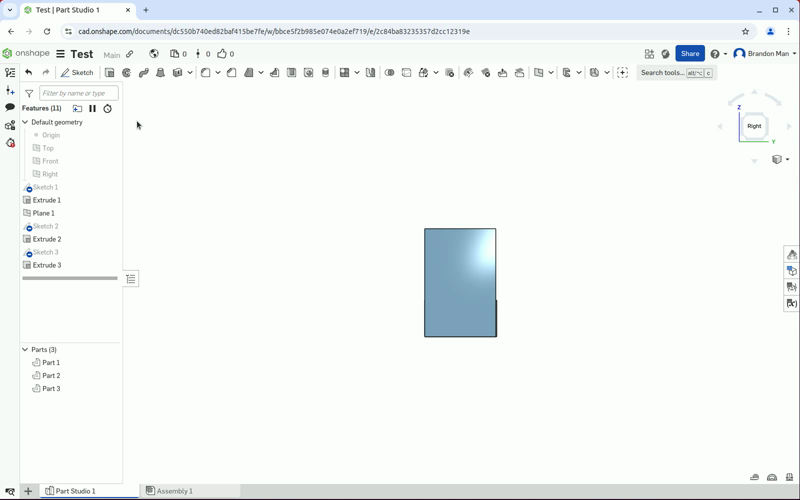
mouse_move(73, 189)
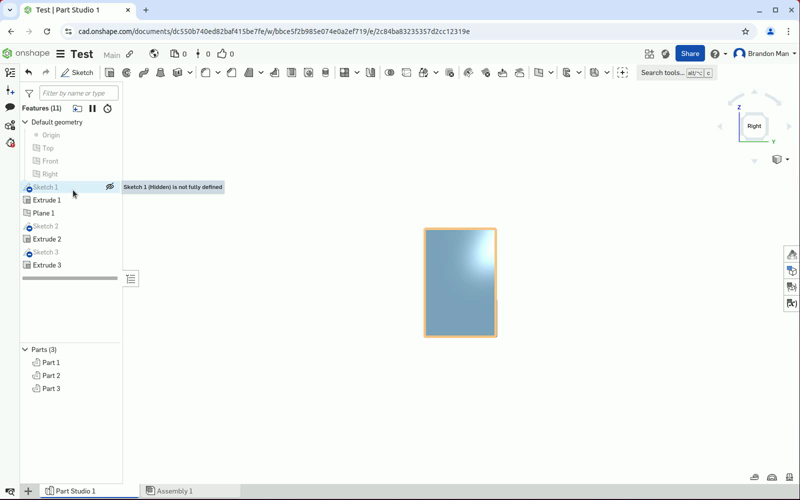
click(73, 189)
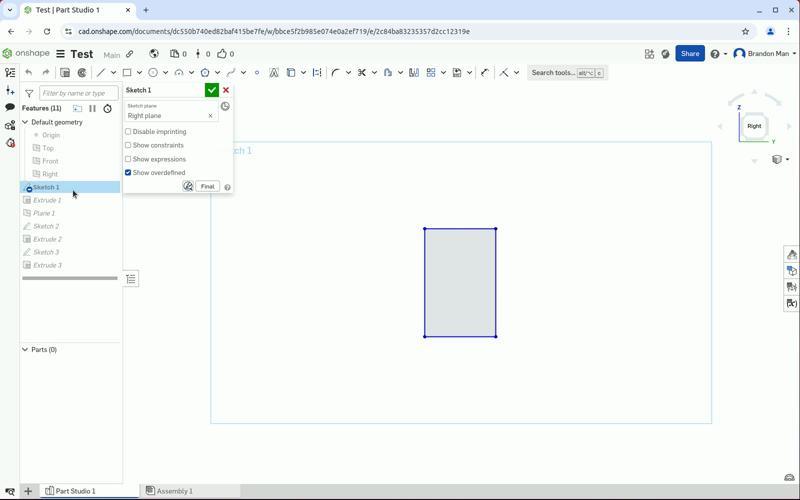
mouse_move(229, 92)
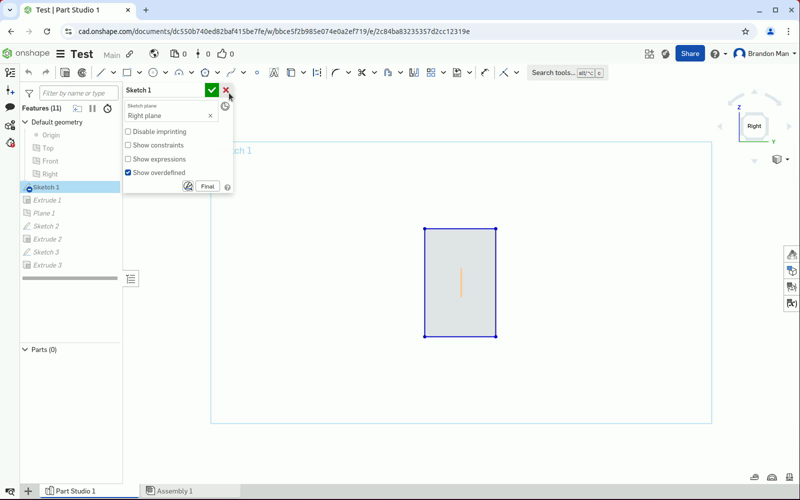
click(229, 92)
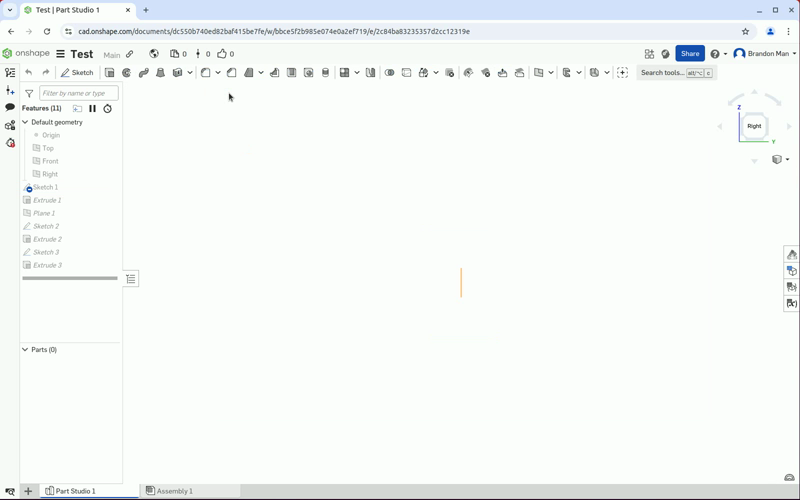
key(shift+s)
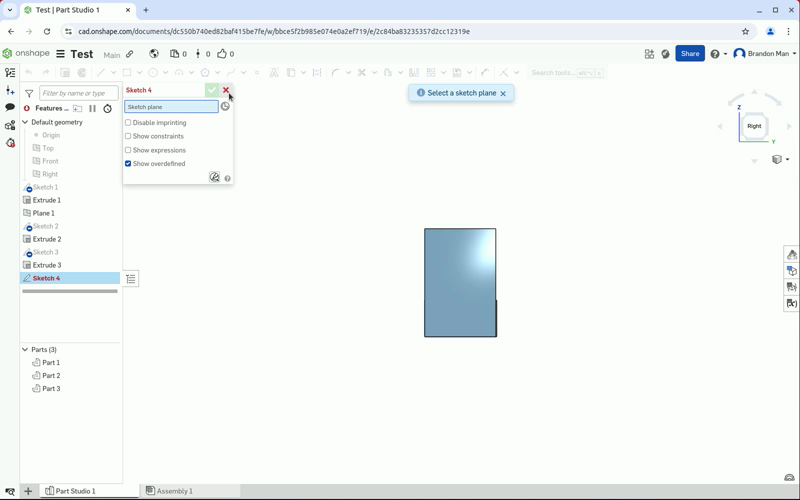
mouse_move(73, 215)
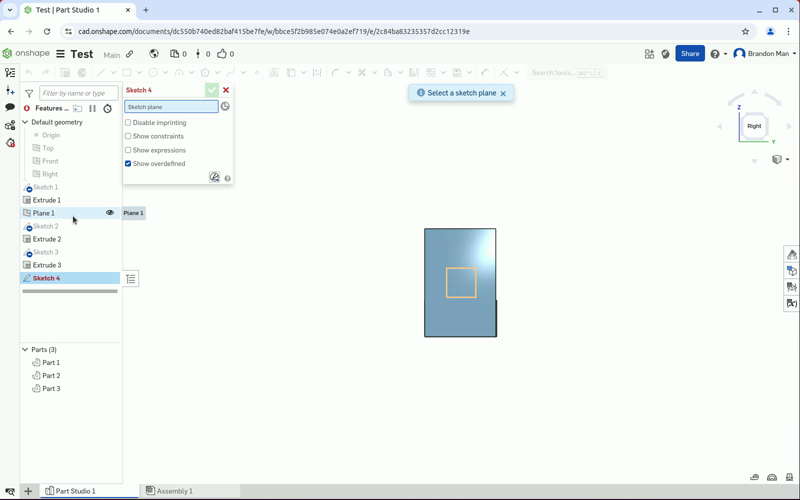
click(73, 215)
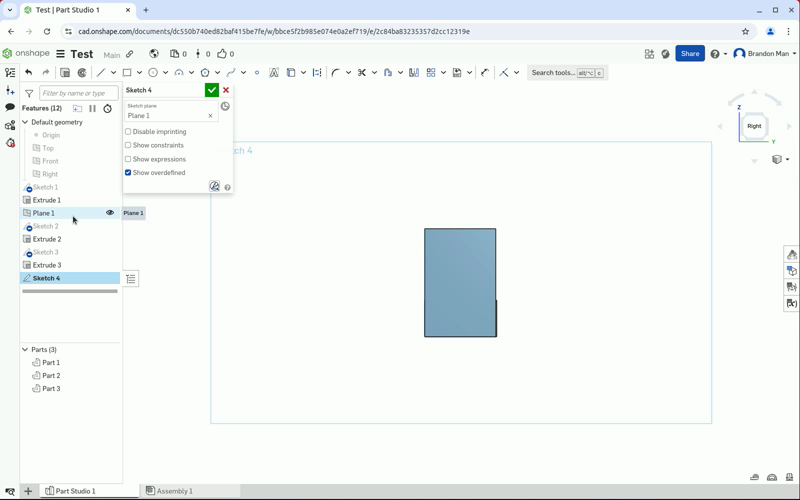
mouse_move(73, 352)
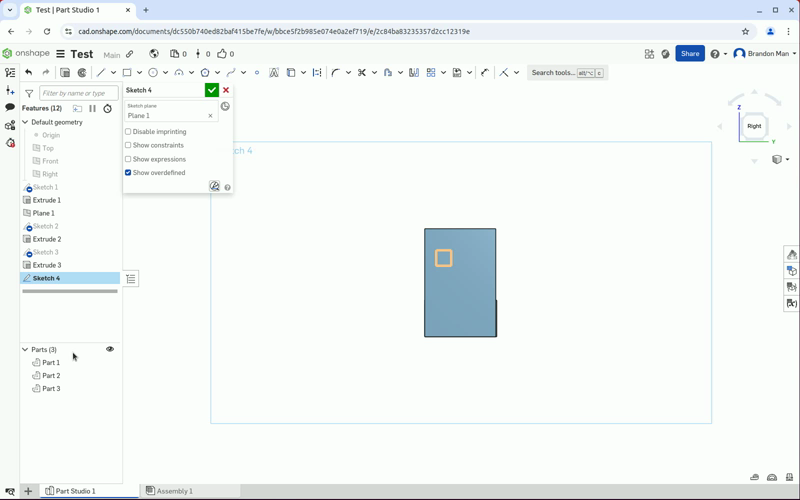
key(y)
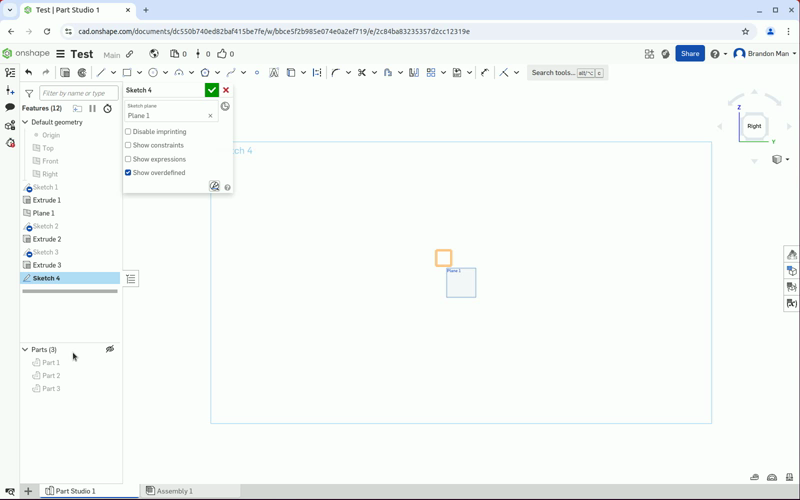
key(l)
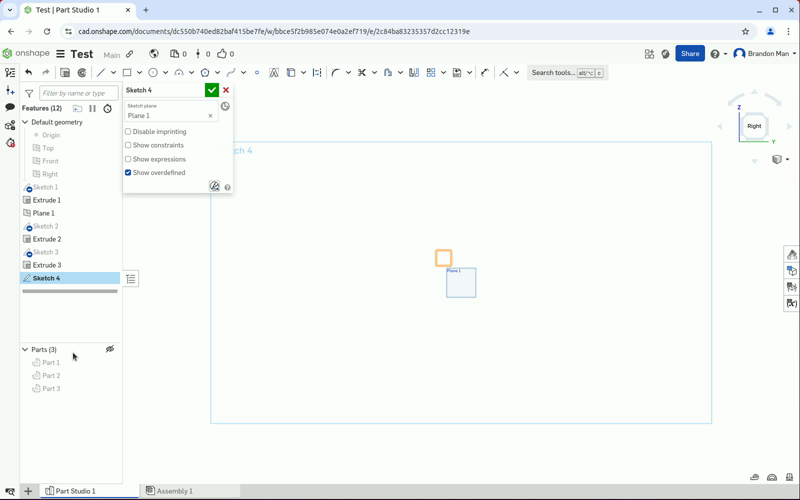
key_down(shift)
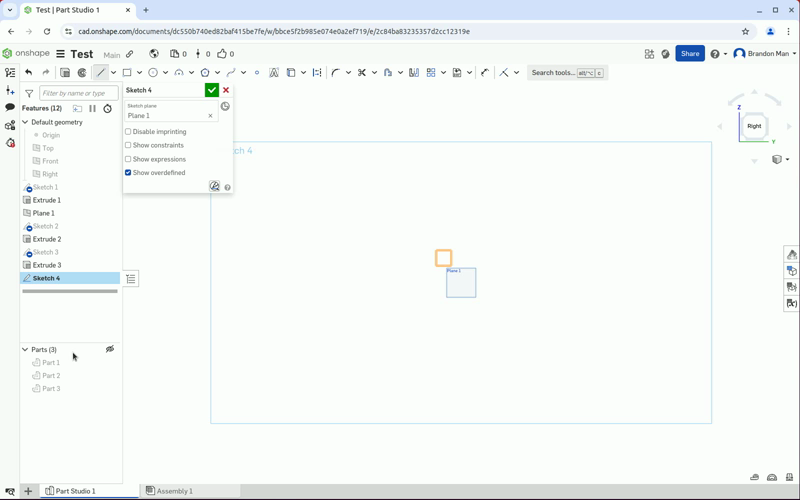
mouse_move(471, 265)
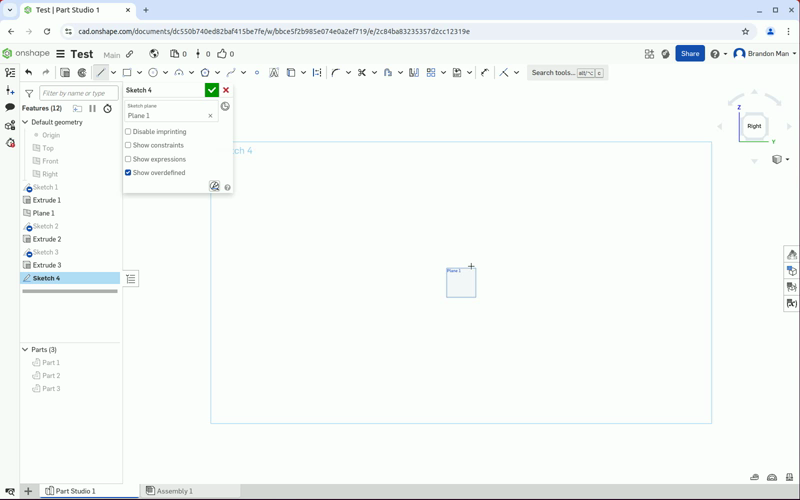
click(471, 265)
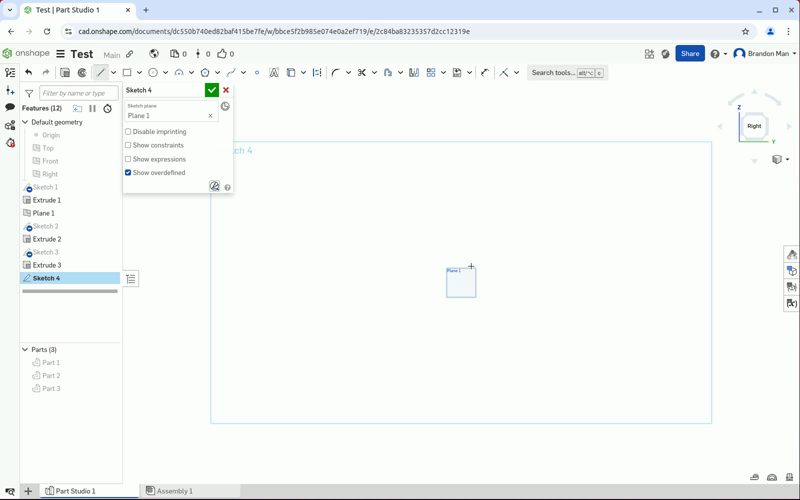
key_up(shift)
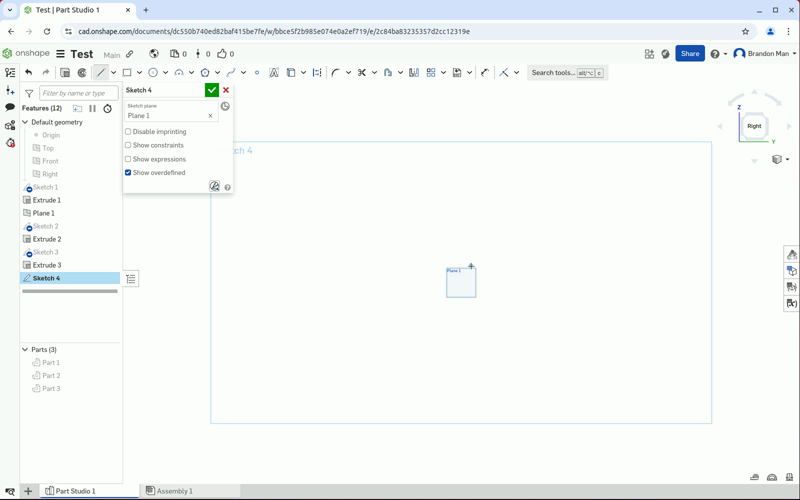
key_down(shift)
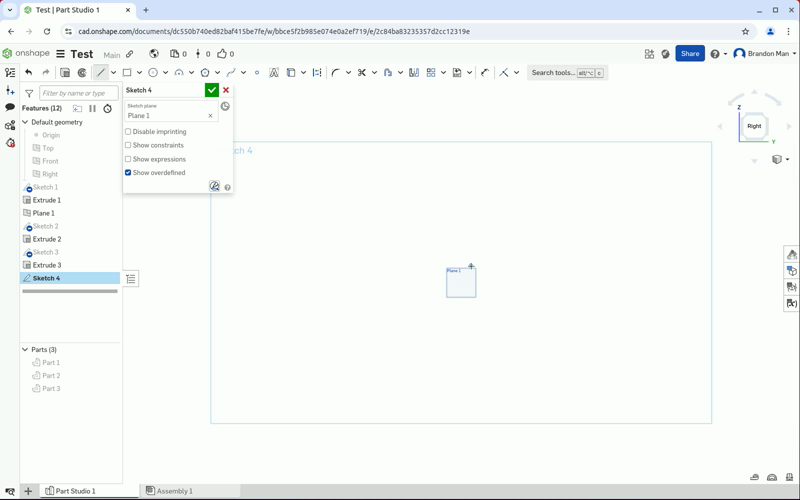
mouse_move(501, 265)
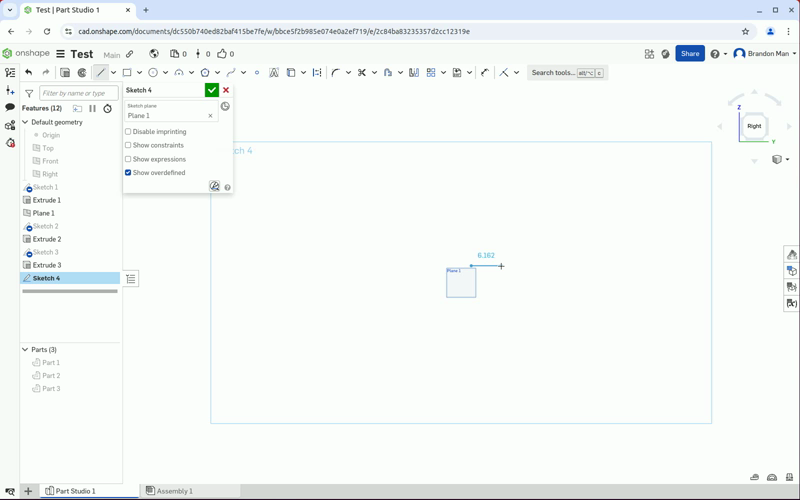
mouse_move(486, 265)
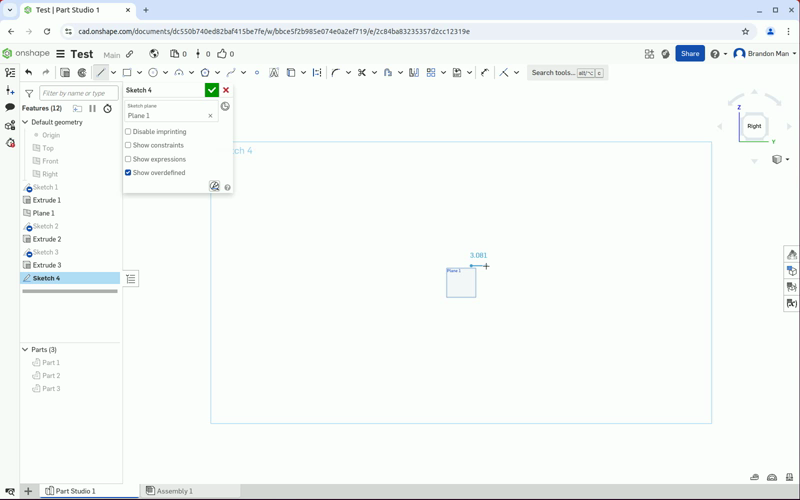
click(486, 265)
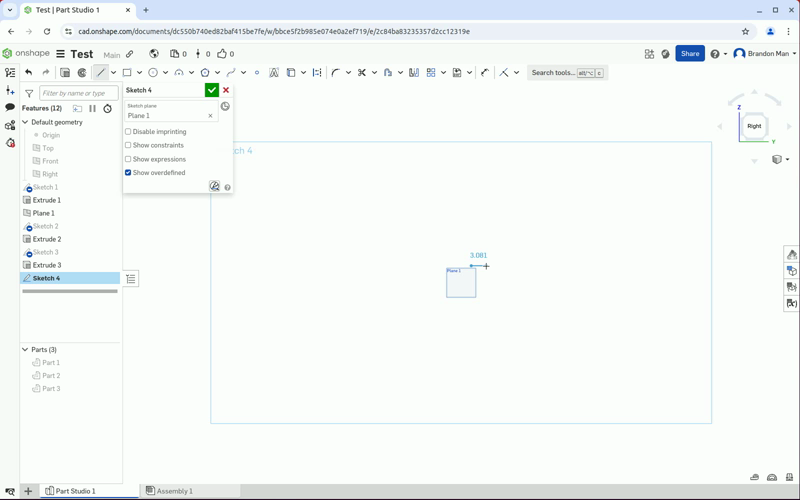
key_up(shift)
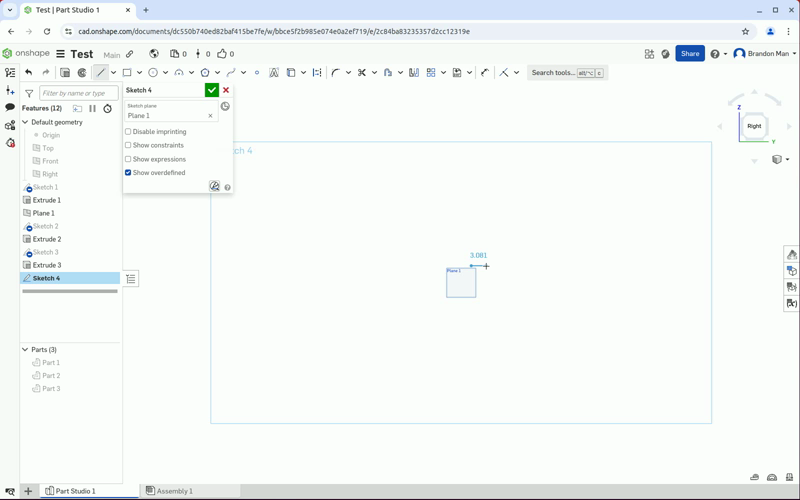
key_down(shift)
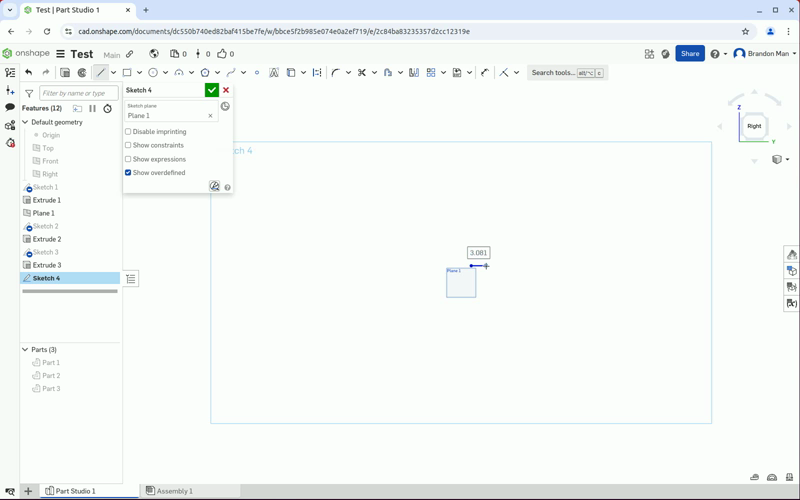
mouse_move(516, 265)
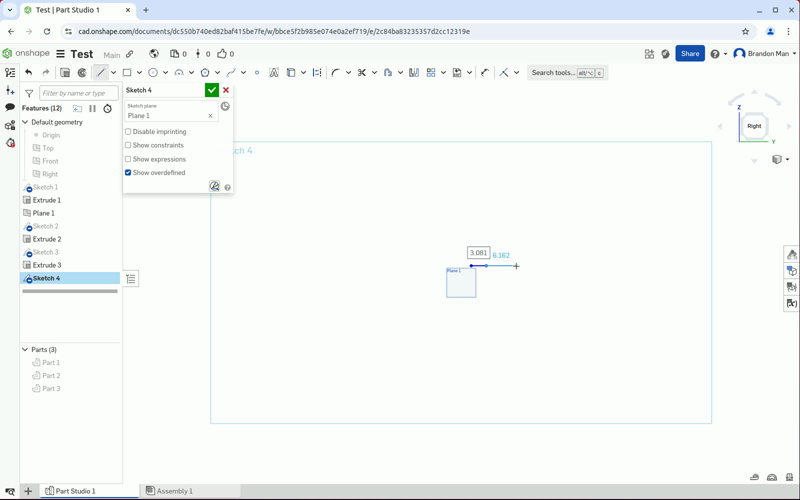
mouse_move(486, 250)
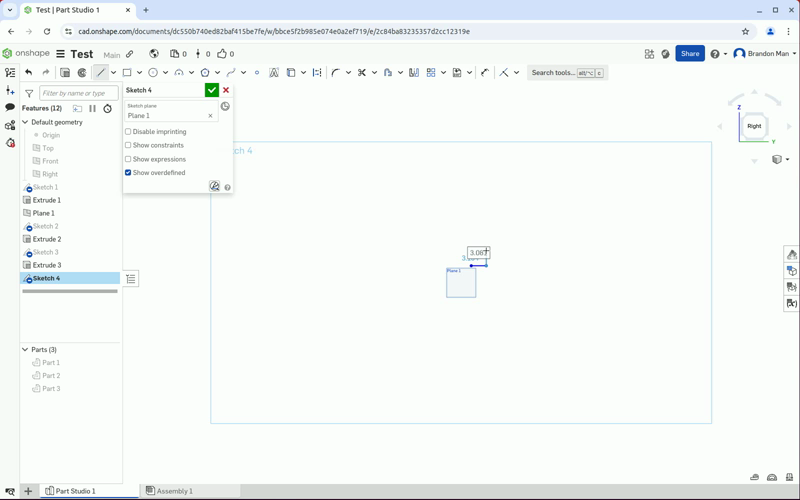
click(486, 250)
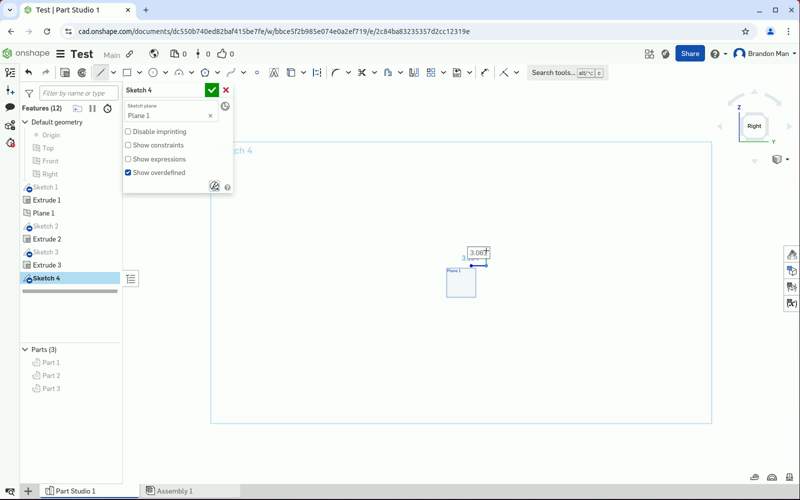
key_up(shift)
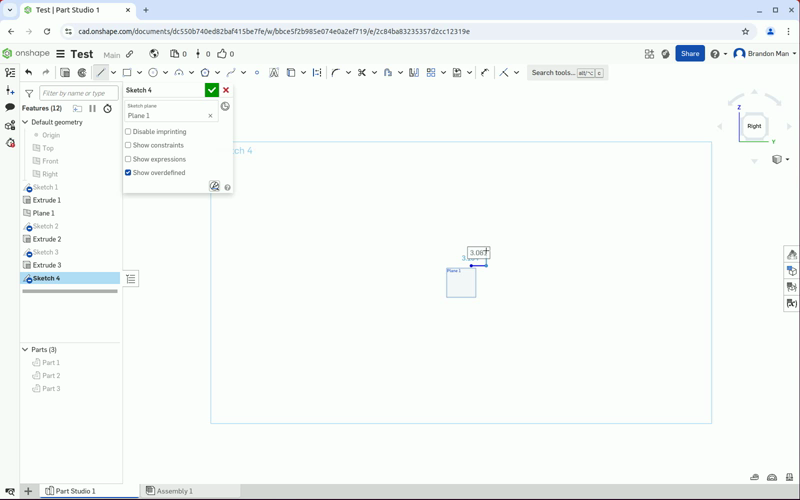
key_down(shift)
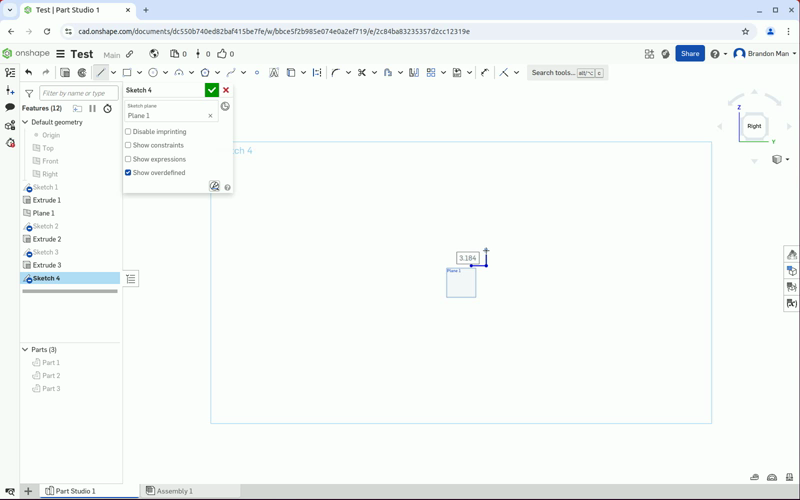
mouse_move(516, 250)
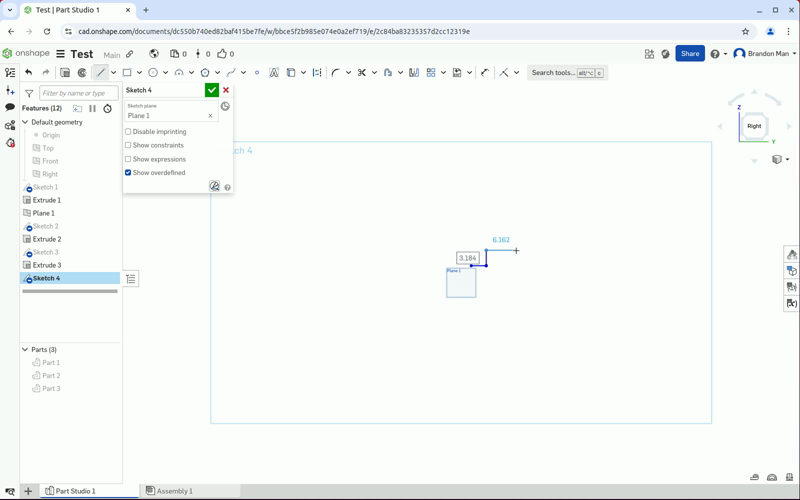
mouse_move(471, 250)
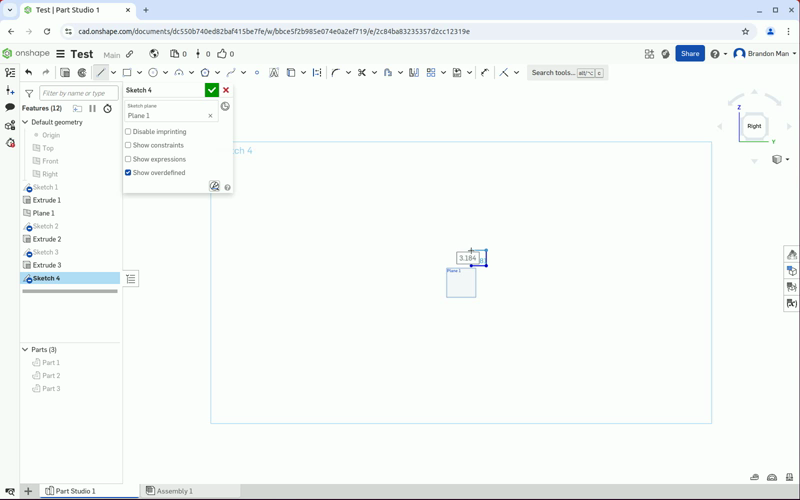
click(471, 250)
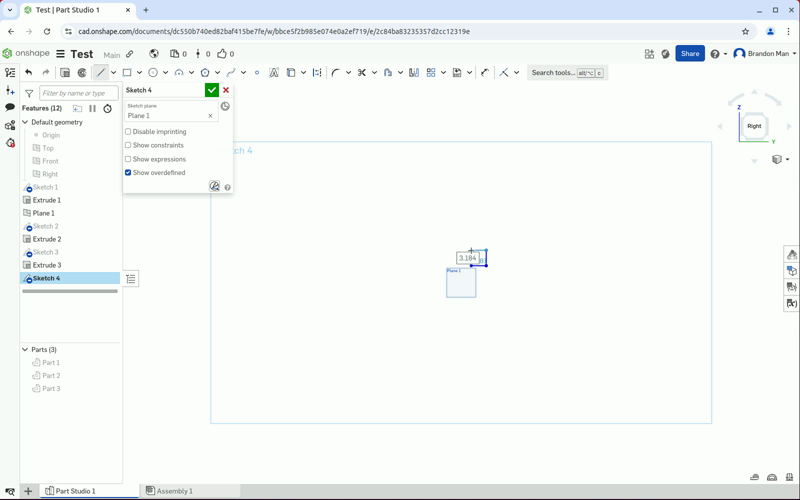
key_up(shift)
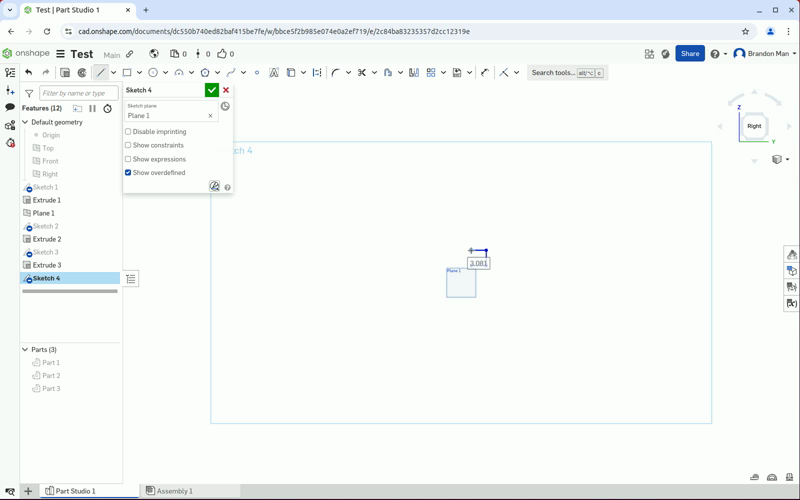
mouse_move(501, 250)
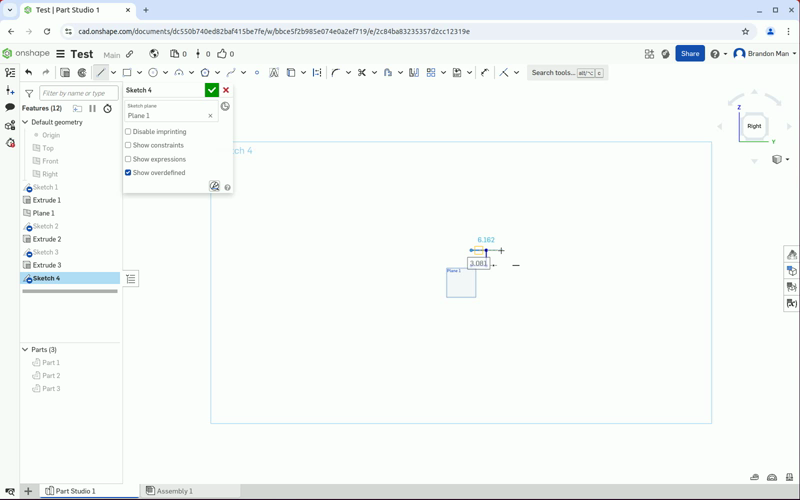
key_down(shift)
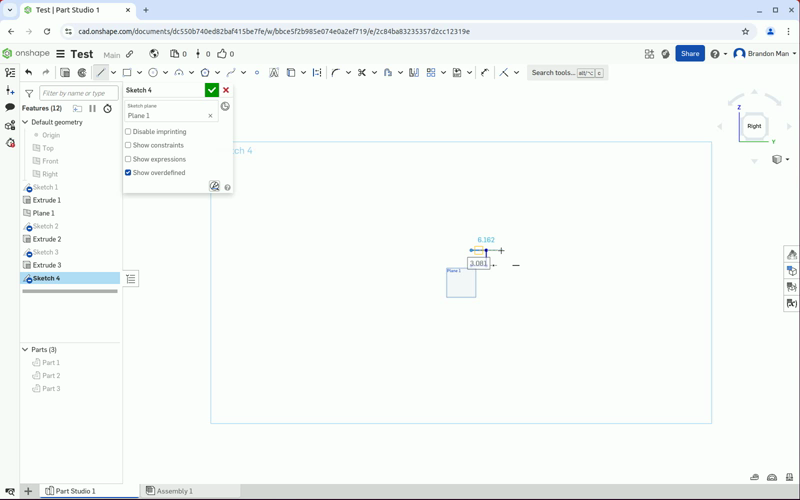
mouse_move(471, 265)
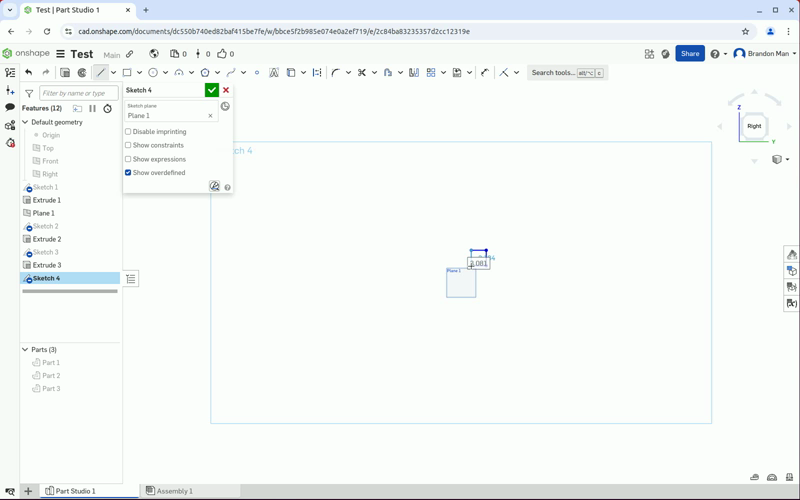
key_up(shift)
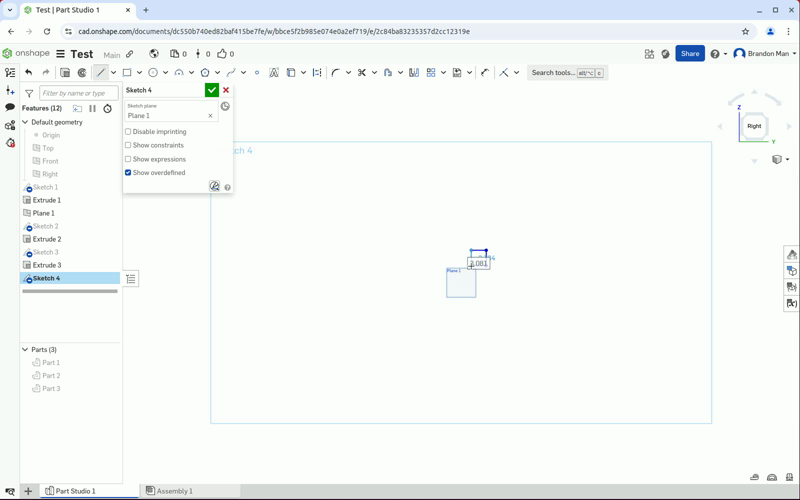
click(471, 265)
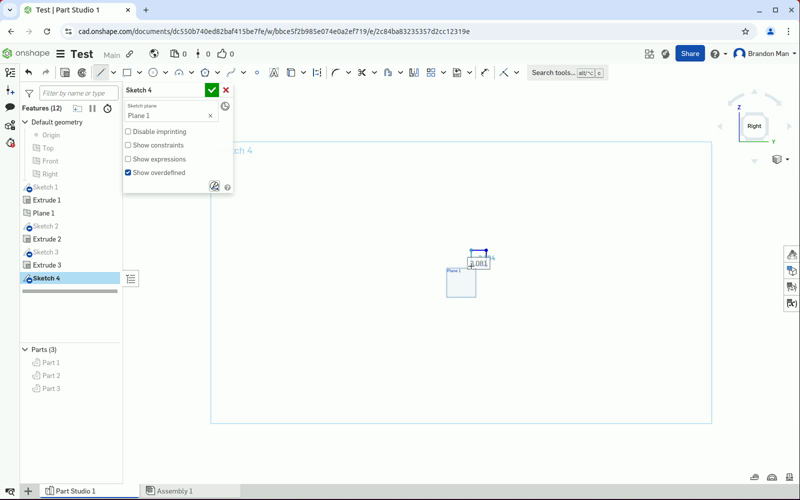
key(esc)
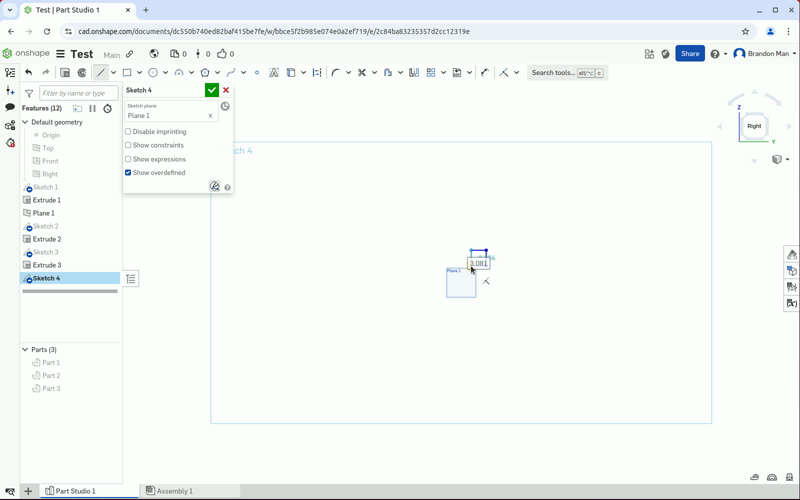
mouse_move(478, 250)
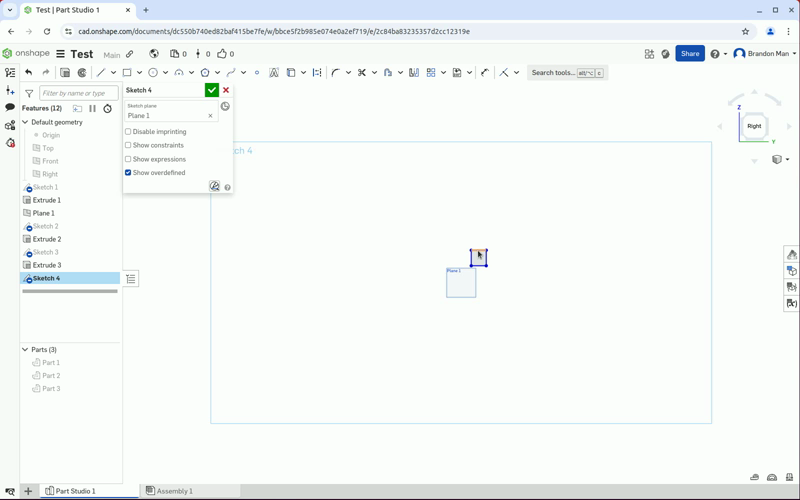
scroll(6)
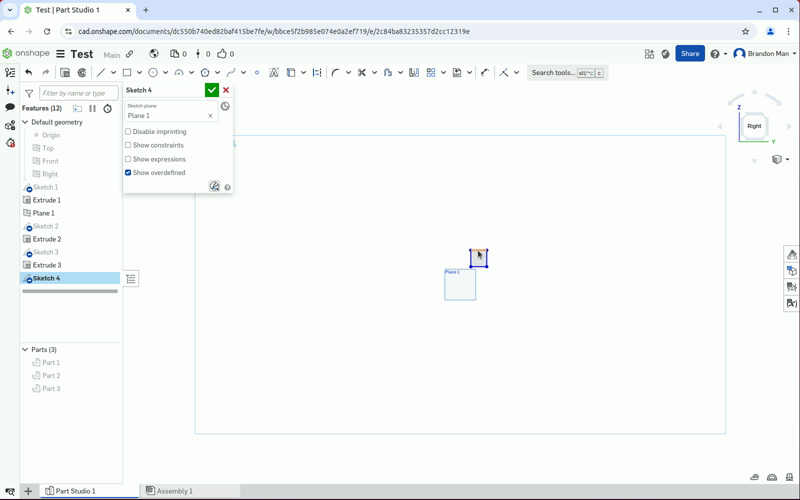
scroll(6)
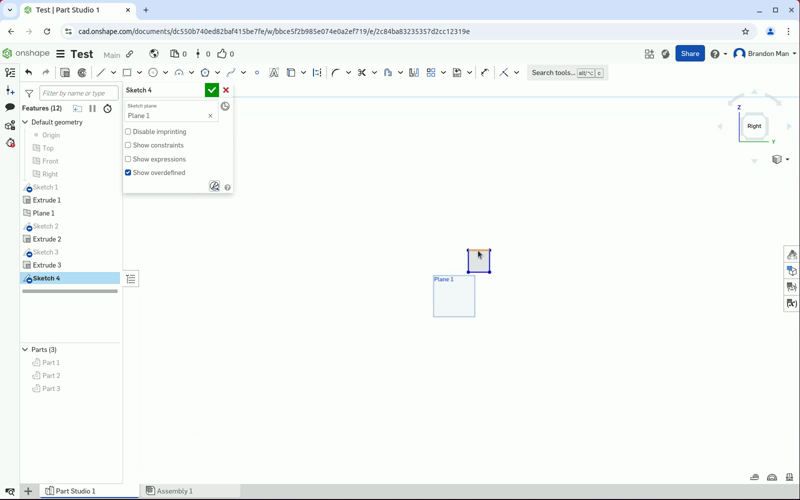
scroll(6)
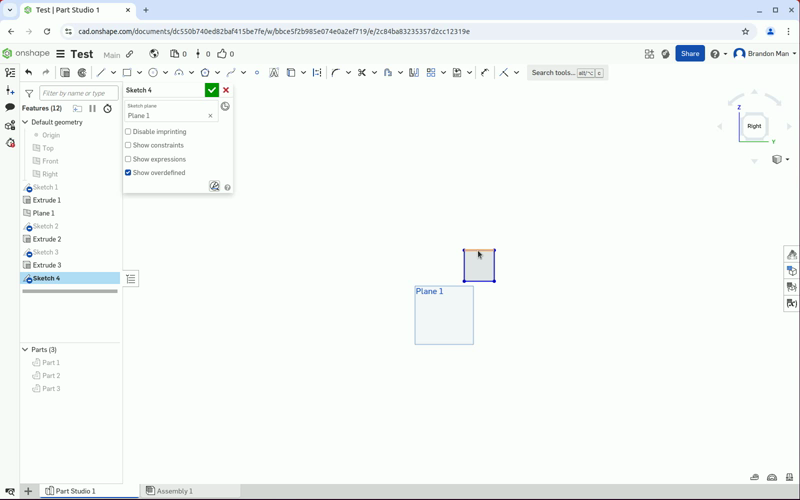
scroll(6)
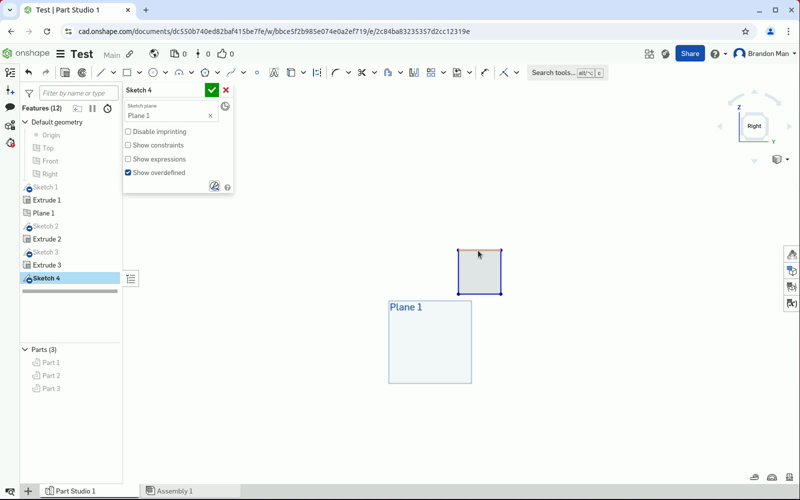
scroll(6)
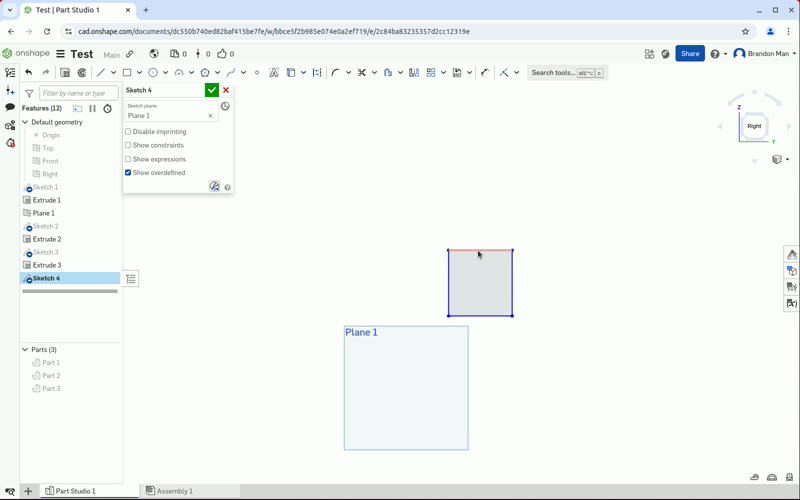
scroll(6)
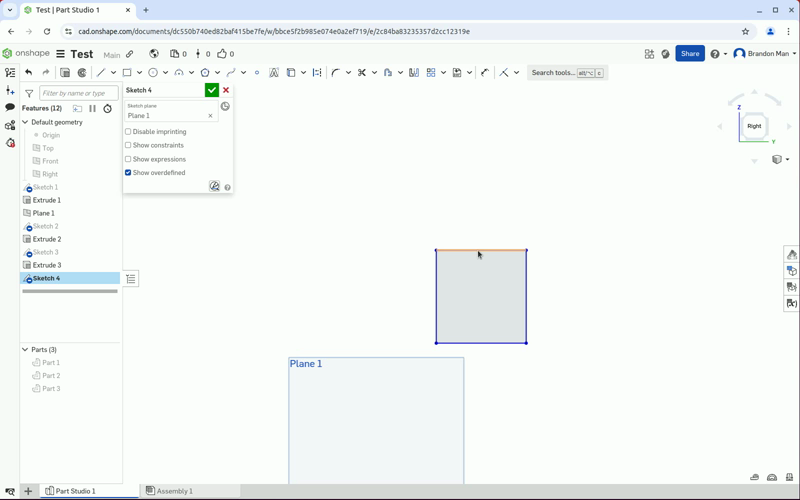
scroll(6)
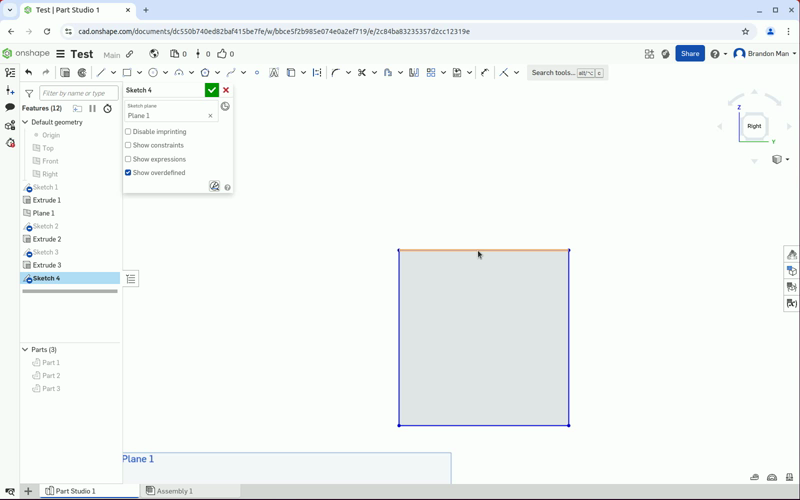
click(478, 250)
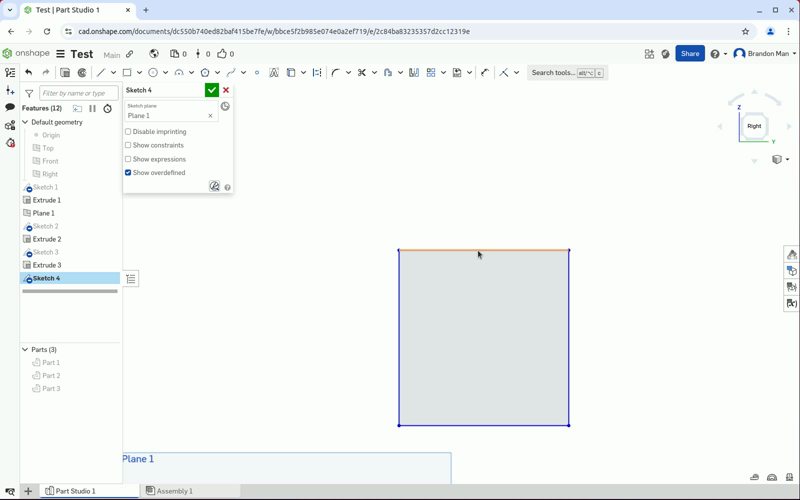
scroll(-6)
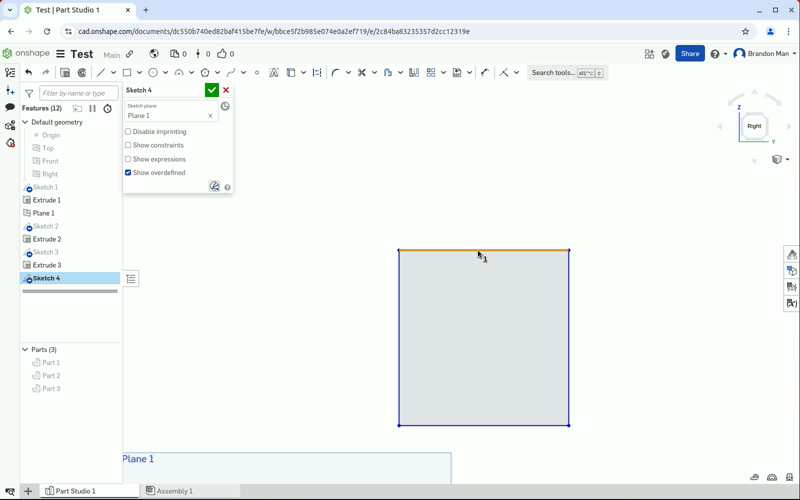
scroll(-6)
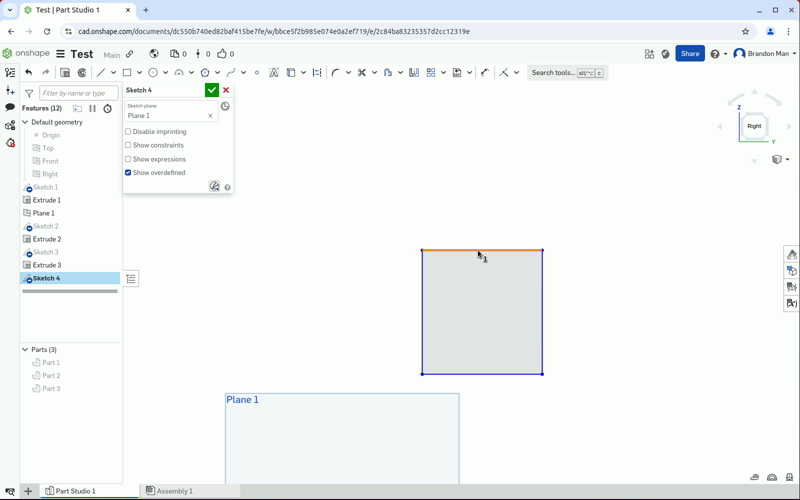
scroll(-6)
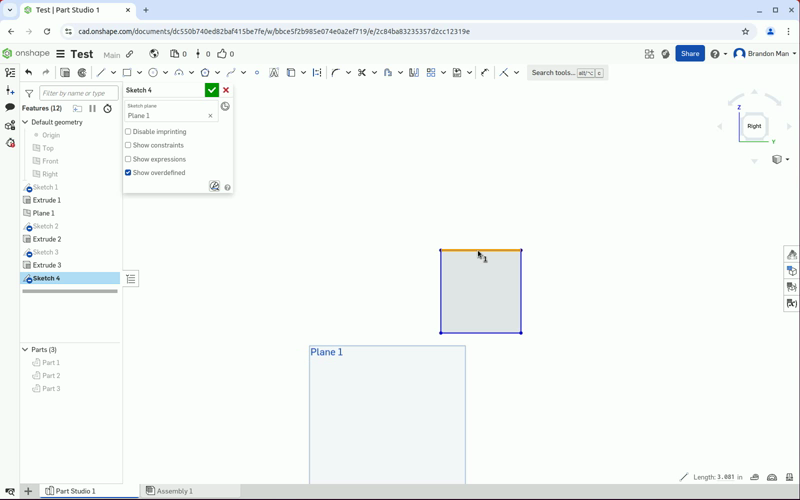
scroll(-6)
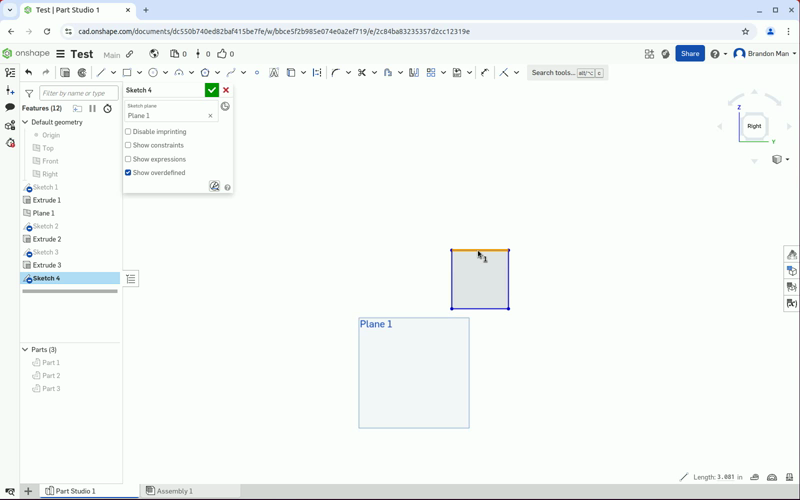
scroll(-6)
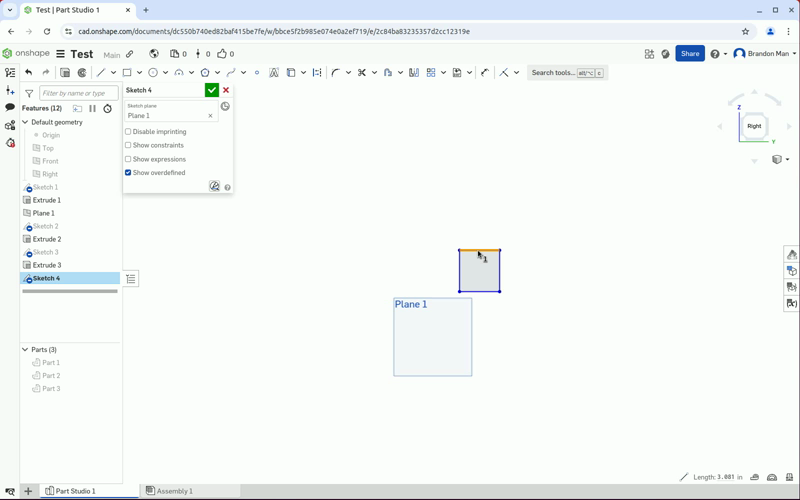
scroll(-6)
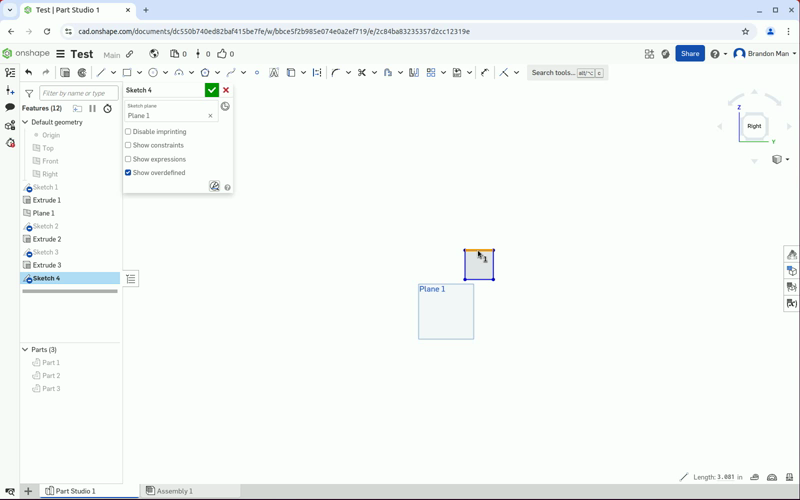
scroll(-6)
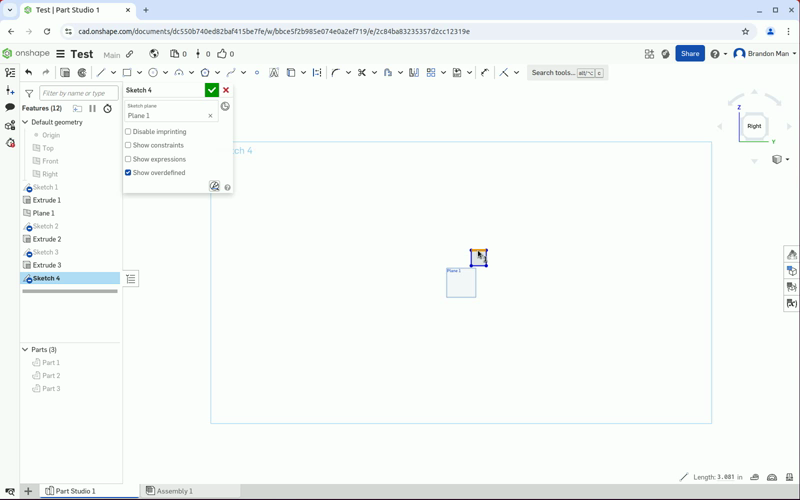
mouse_move(73, 352)
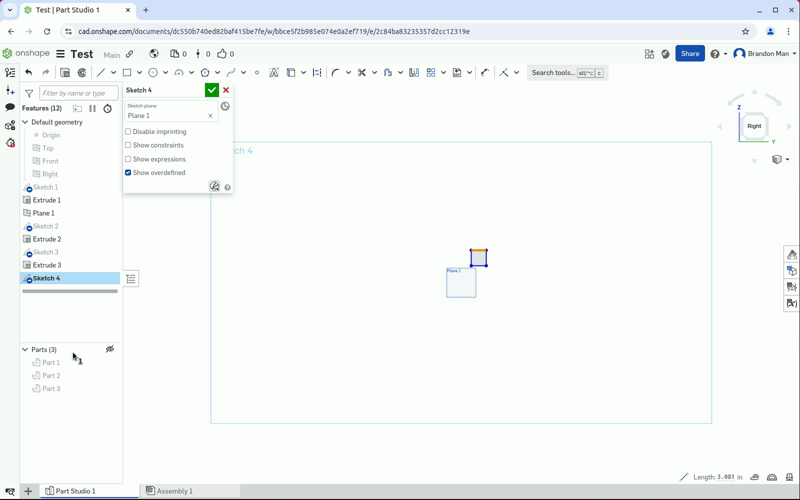
key(shift+y)
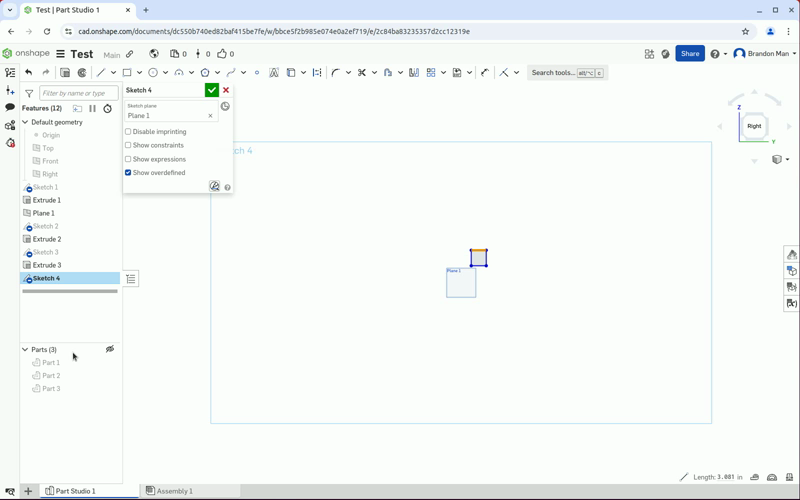
key(shift+e)
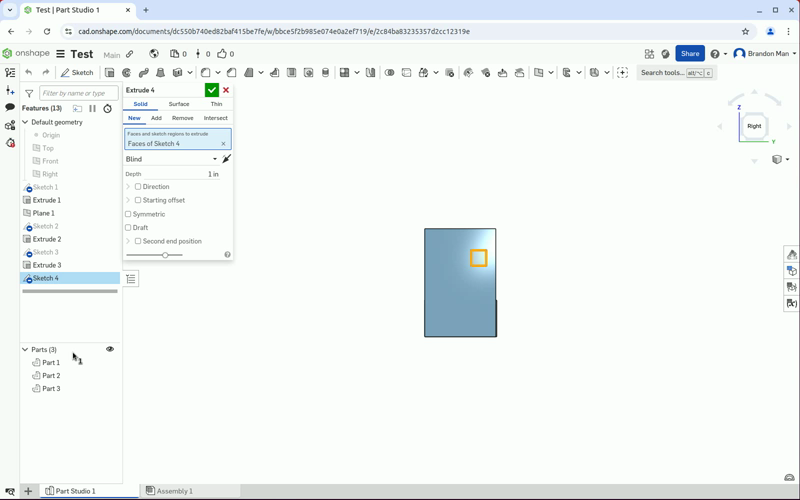
mouse_move(143, 106)
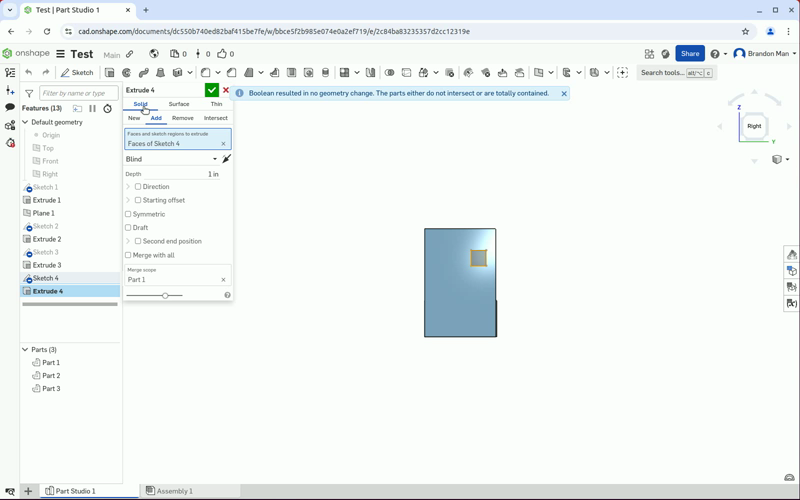
click(143, 106)
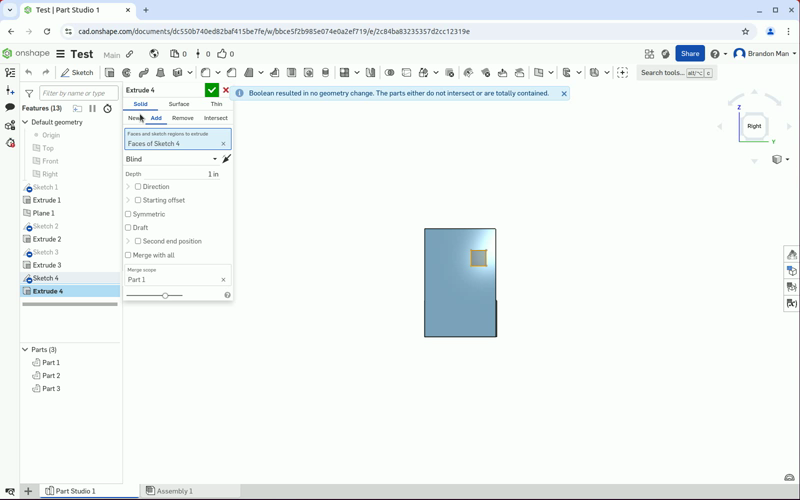
mouse_move(137, 120)
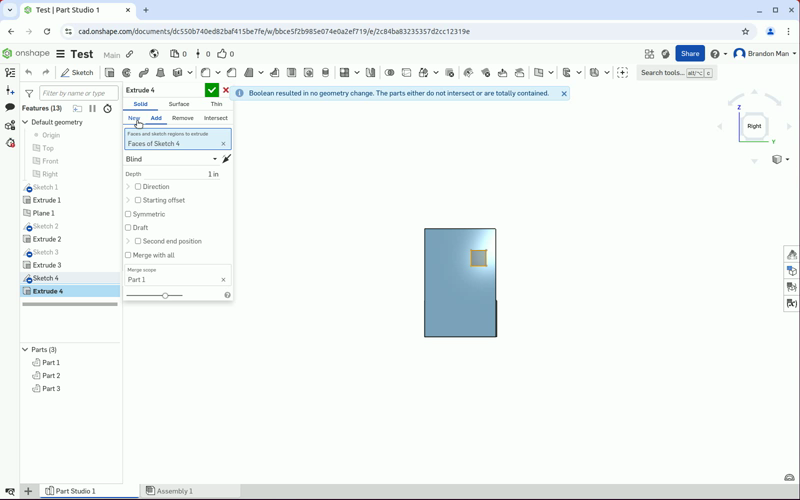
click(137, 120)
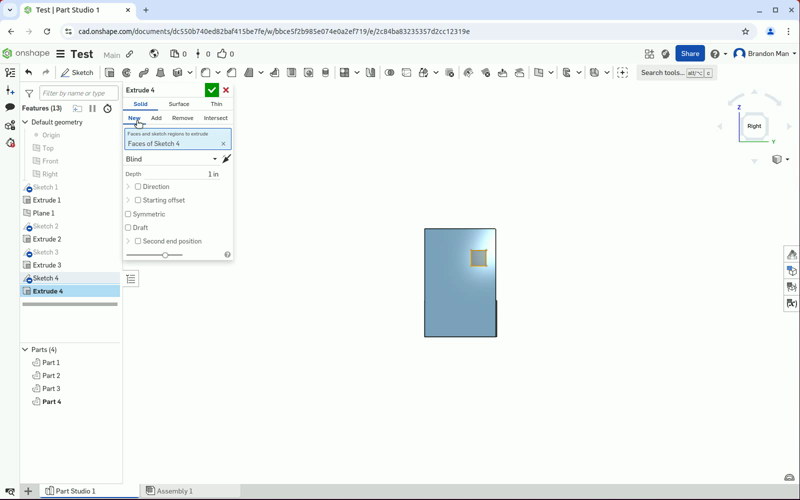
key(tab, 4)
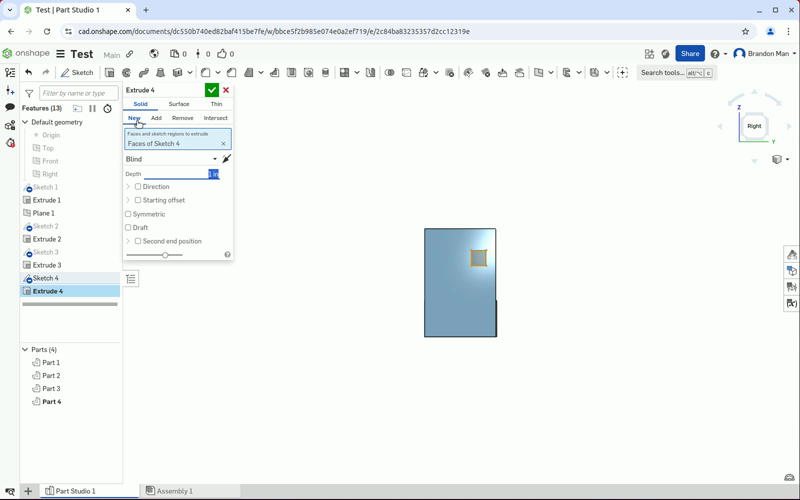
text(0.962)
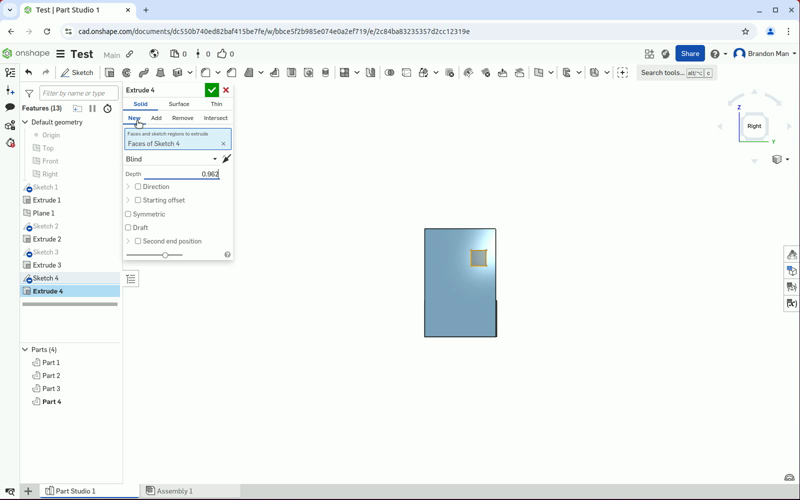
key(tab, 3)
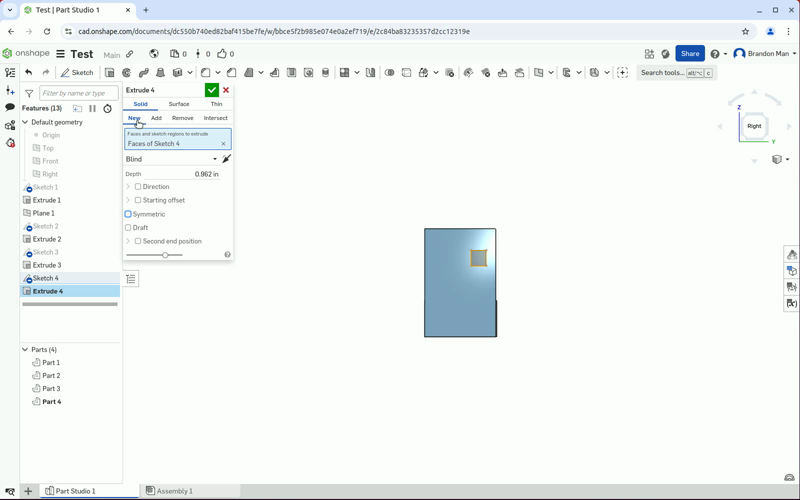
key(space)
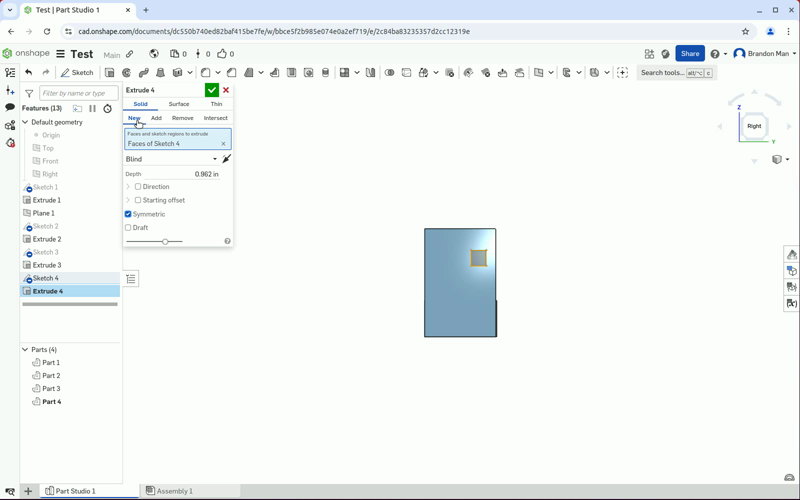
key(enter)
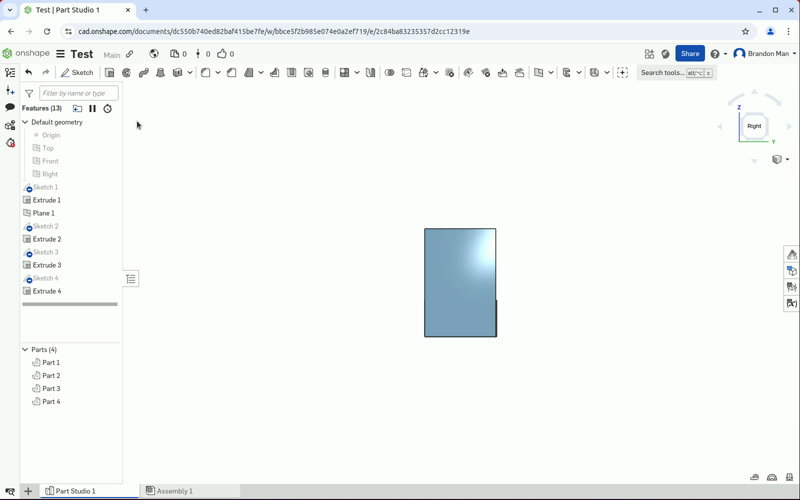
key(shift+h)
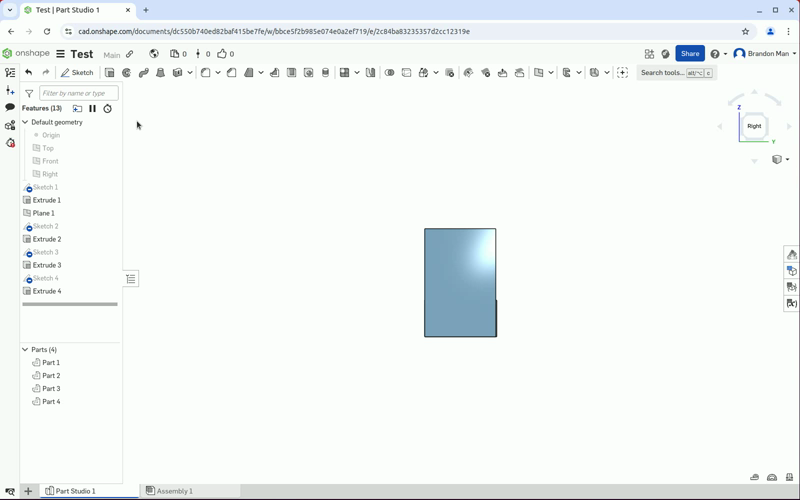
key(shift+h)
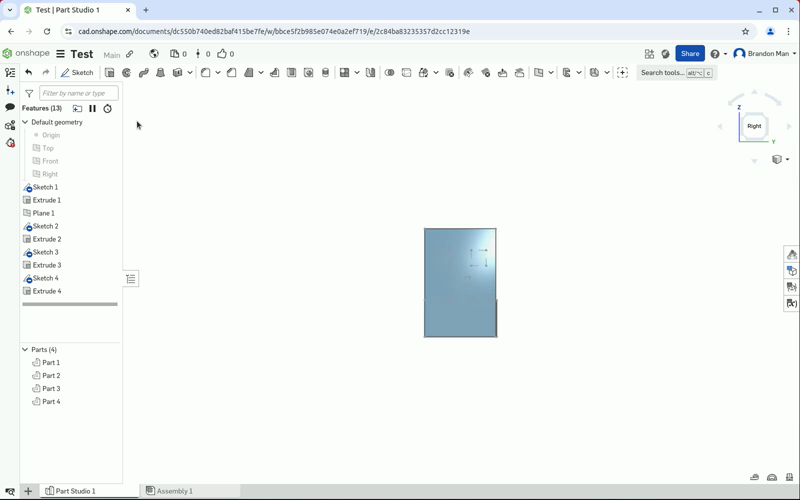
key(shift+7)
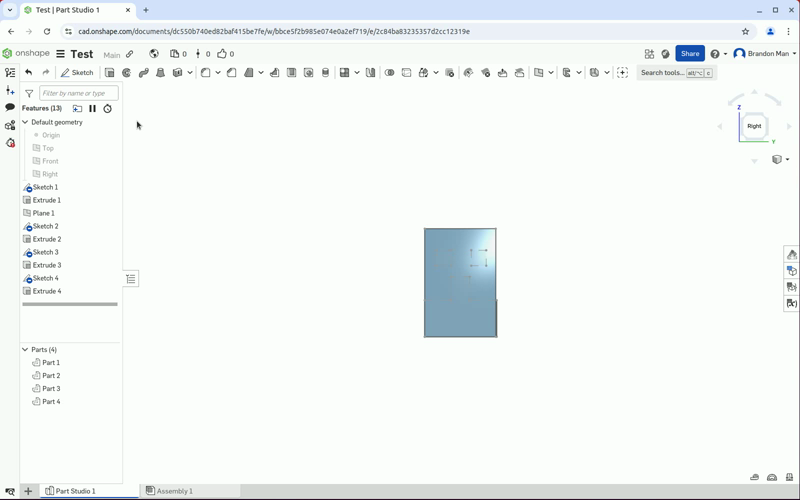
key(right, 2)
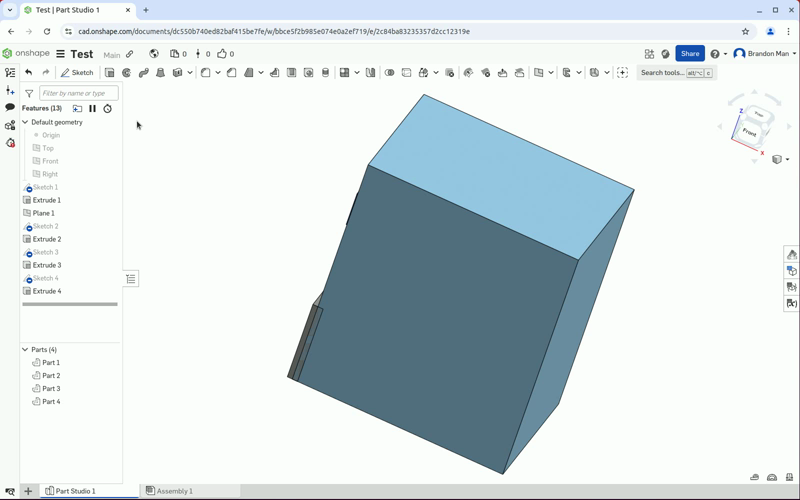
key(down, 2)
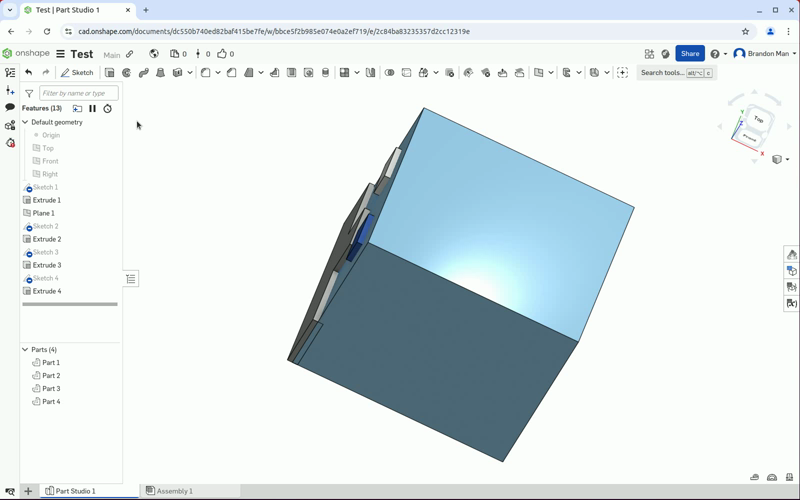
key(up, 2)
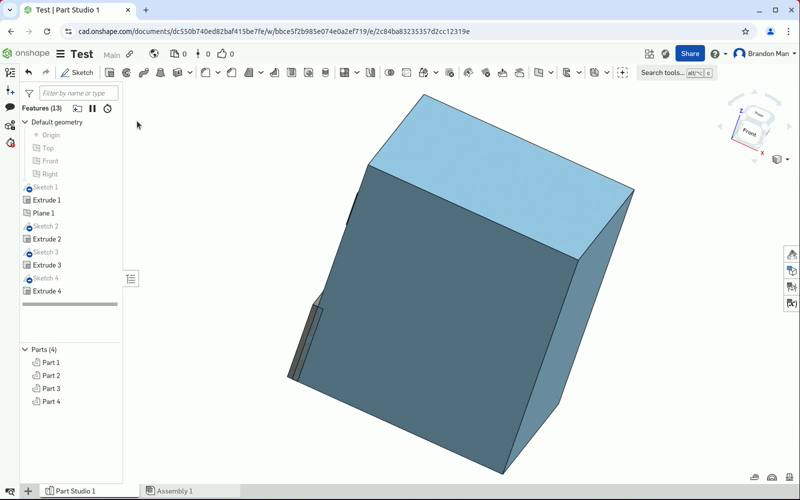
key(left, 2)
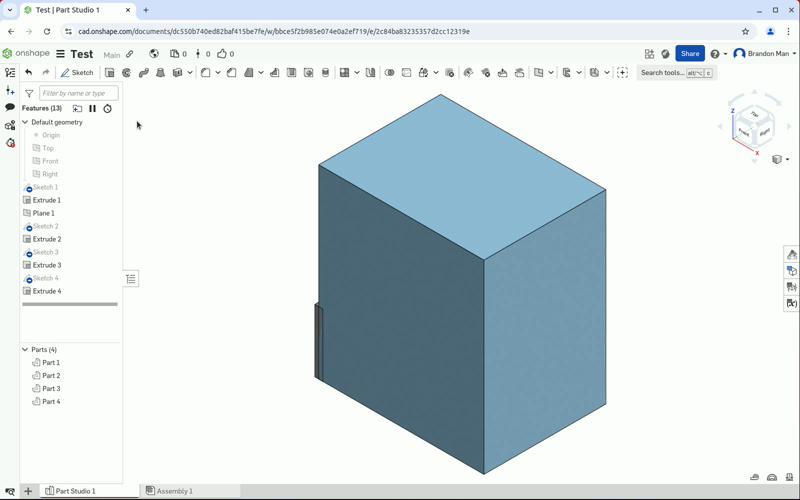
mouse_move(73, 189)
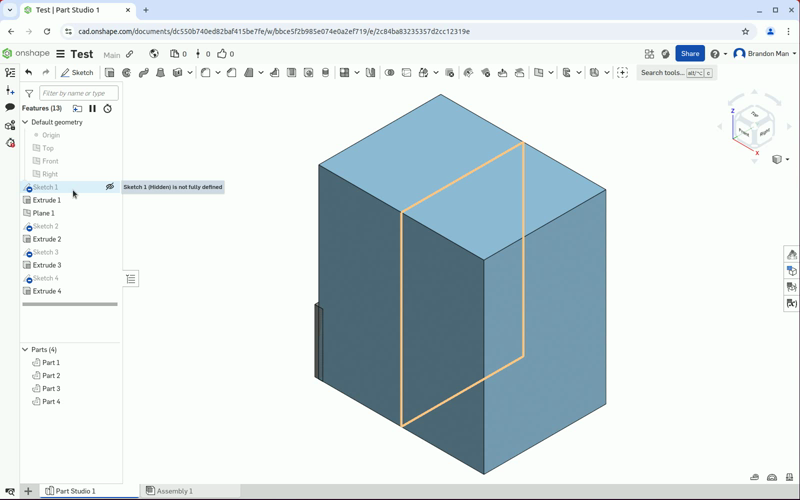
click(73, 189)